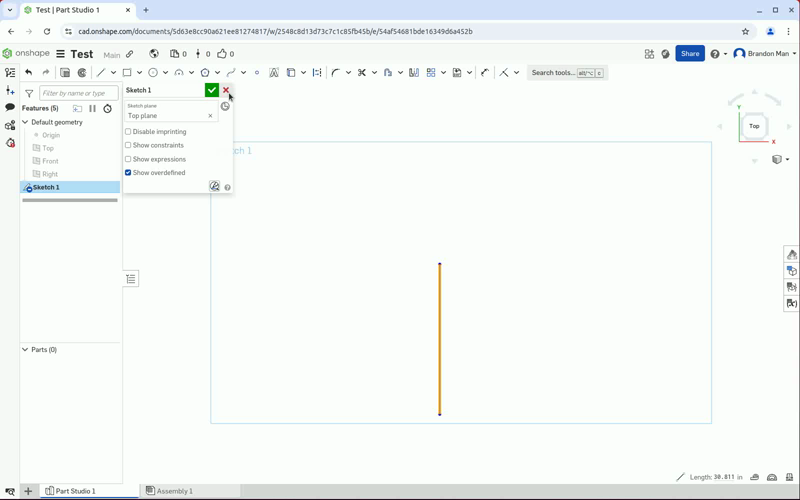
key(shift+h)
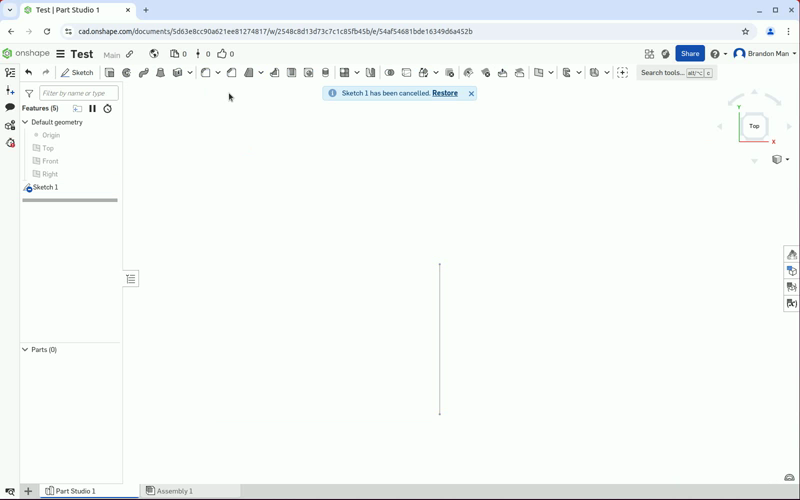
key(shift+s)
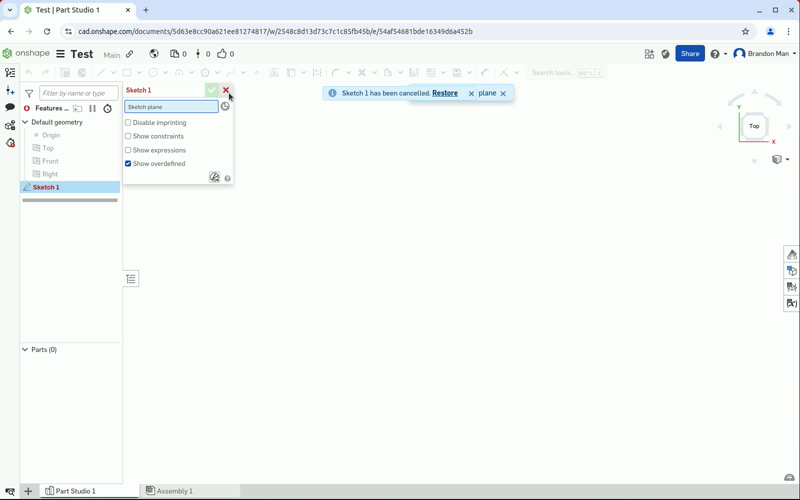
mouse_move(73, 150)
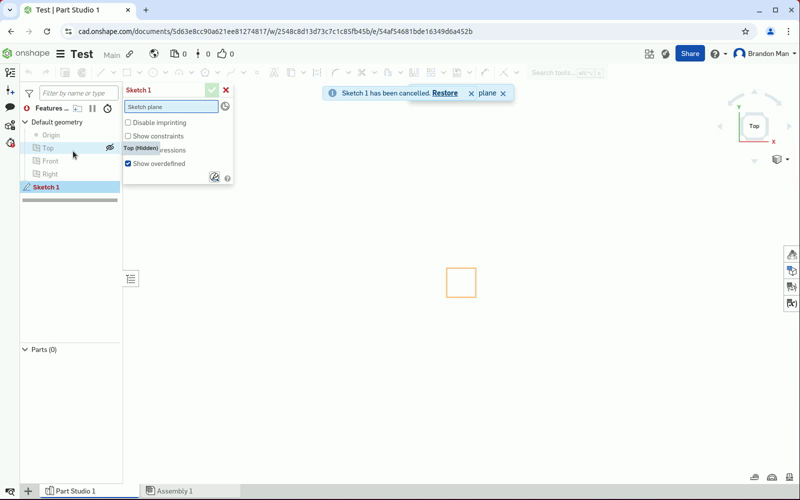
click(73, 150)
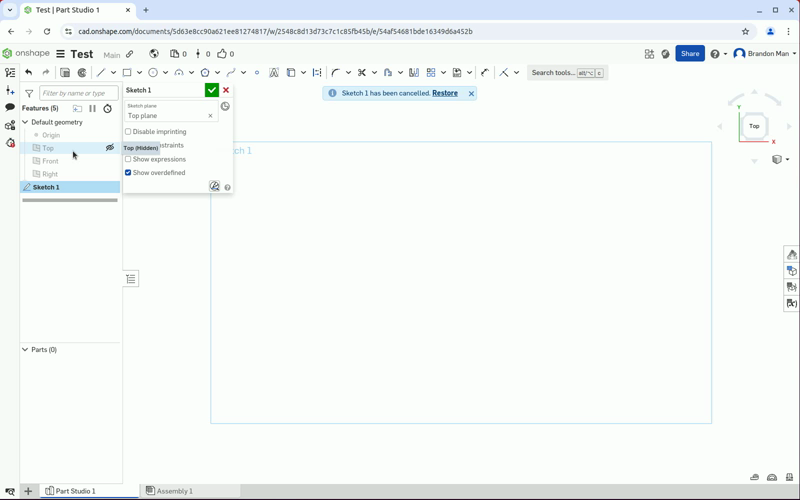
mouse_move(73, 352)
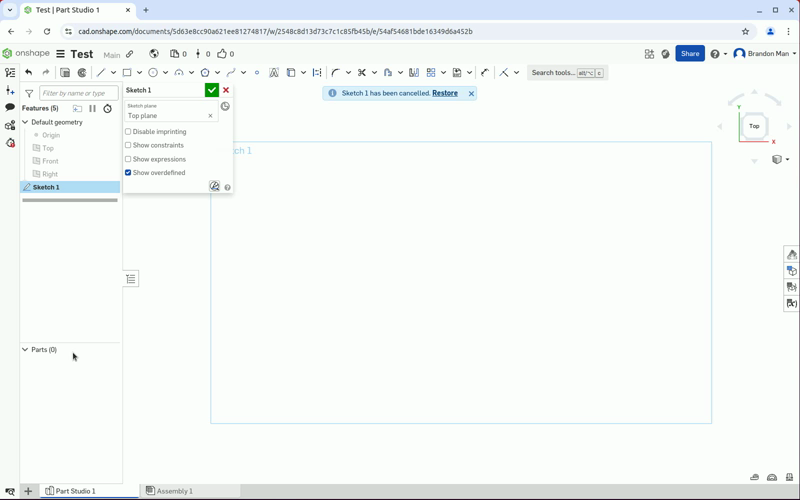
key(y)
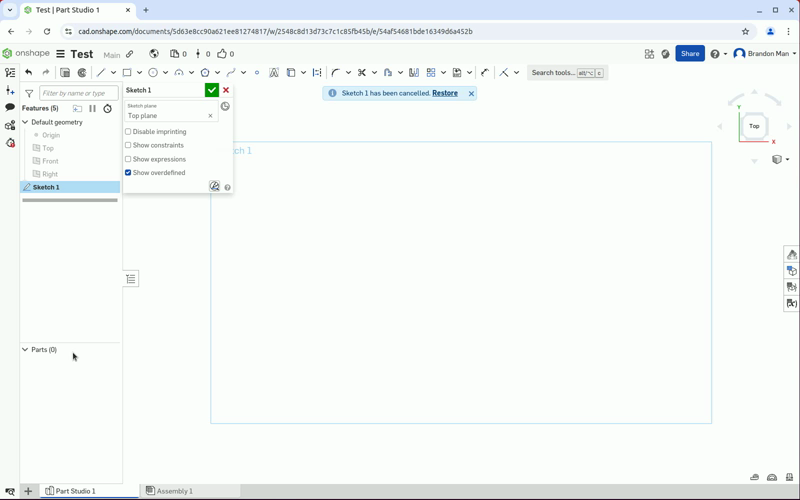
key(l)
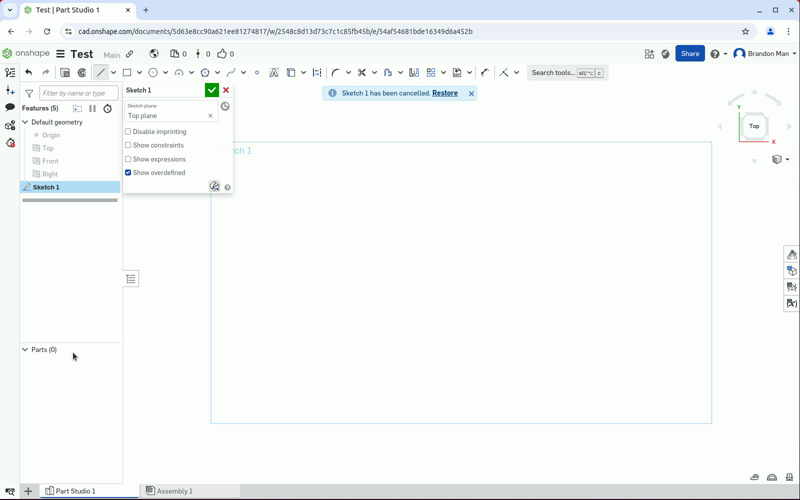
key_down(shift)
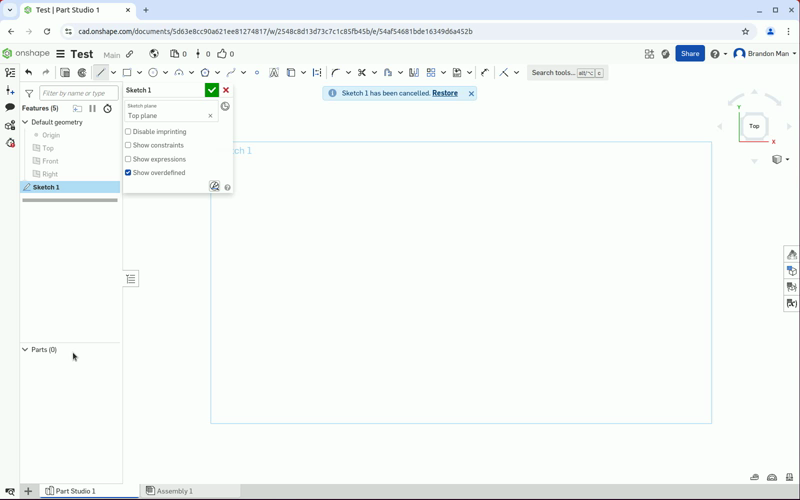
mouse_move(398, 334)
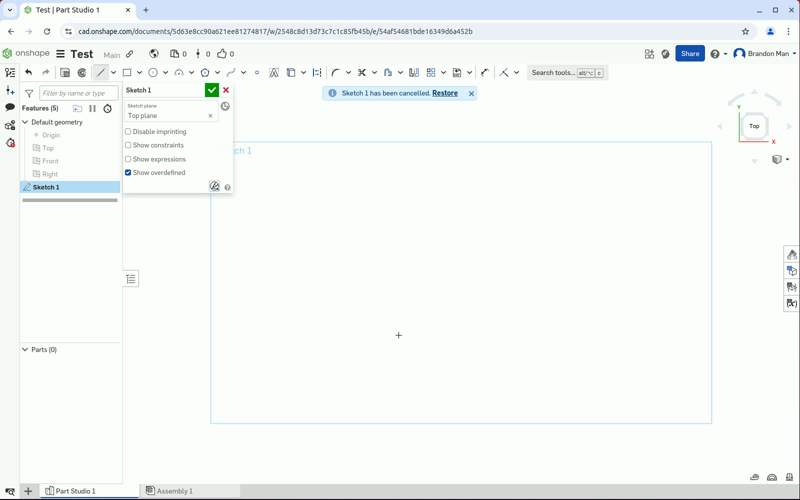
click(398, 334)
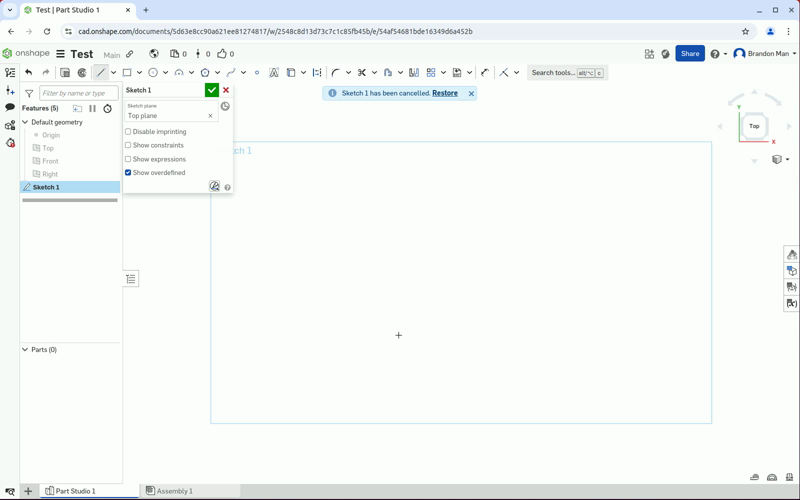
key_up(shift)
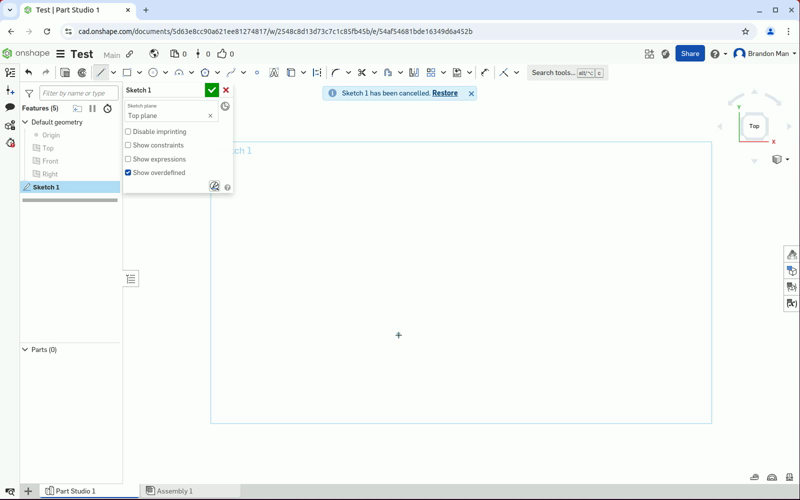
key_down(shift)
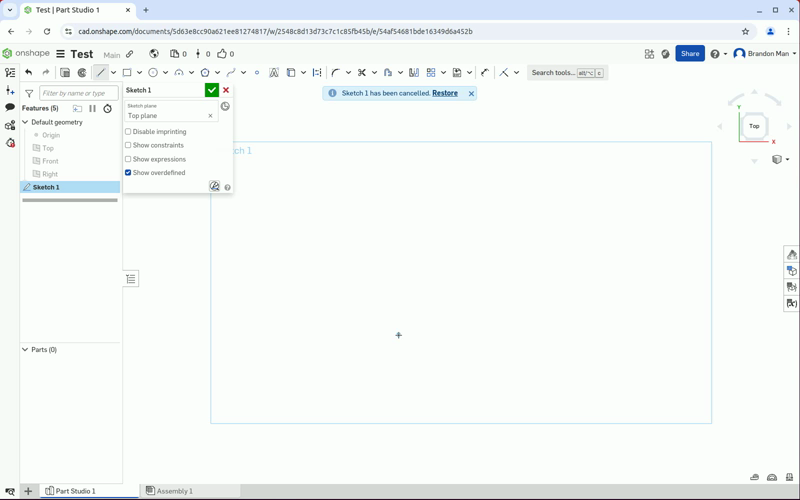
mouse_move(562, 334)
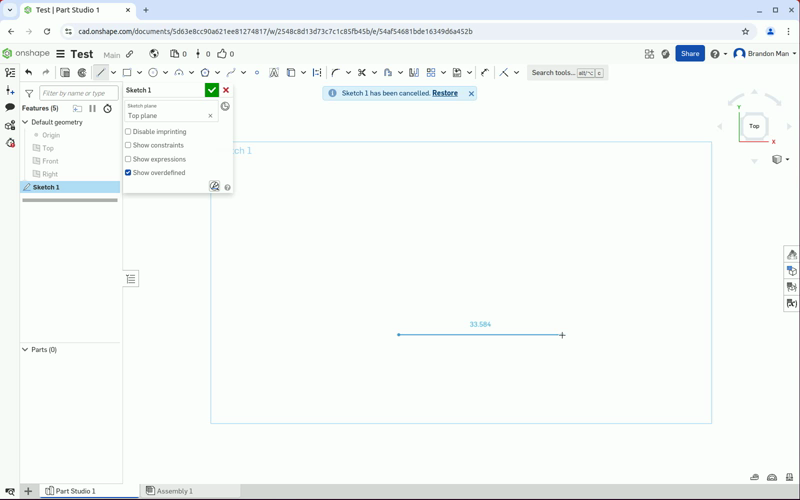
click(562, 334)
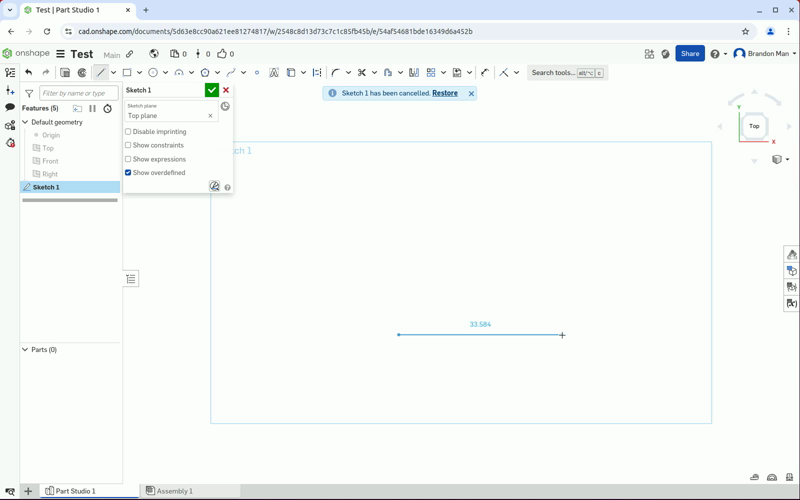
key_up(shift)
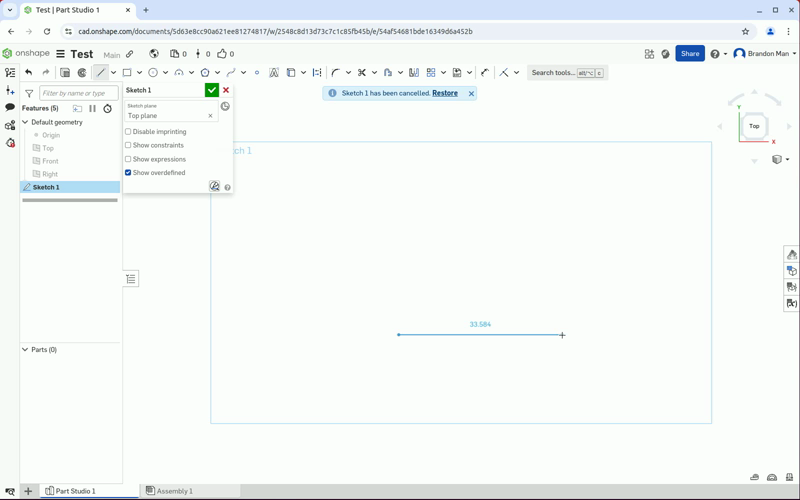
key_down(shift)
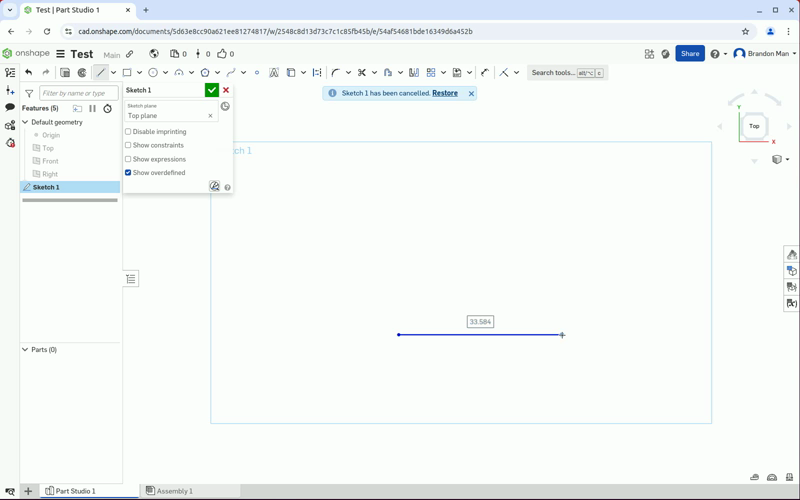
mouse_move(562, 170)
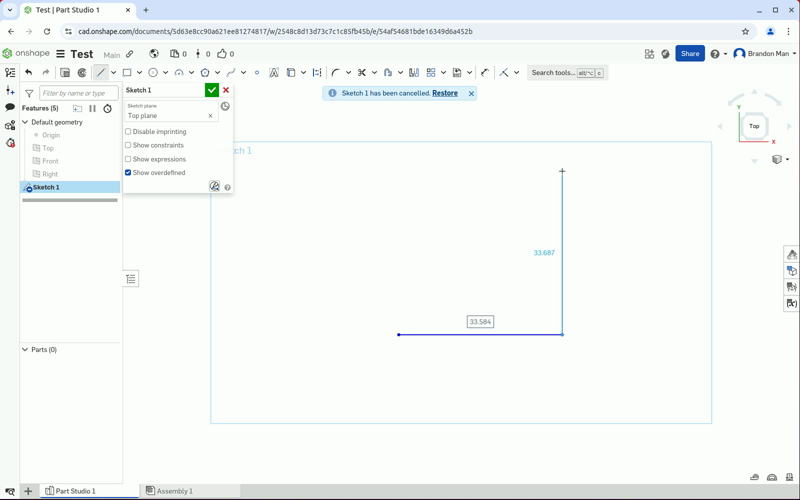
click(562, 170)
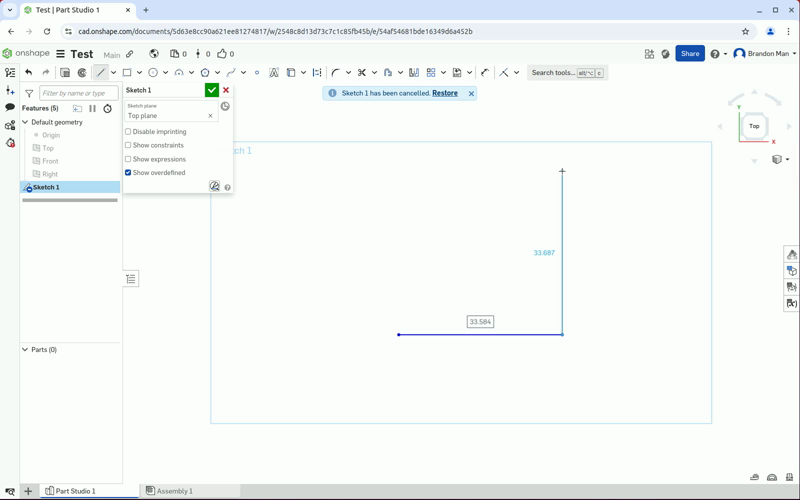
key_up(shift)
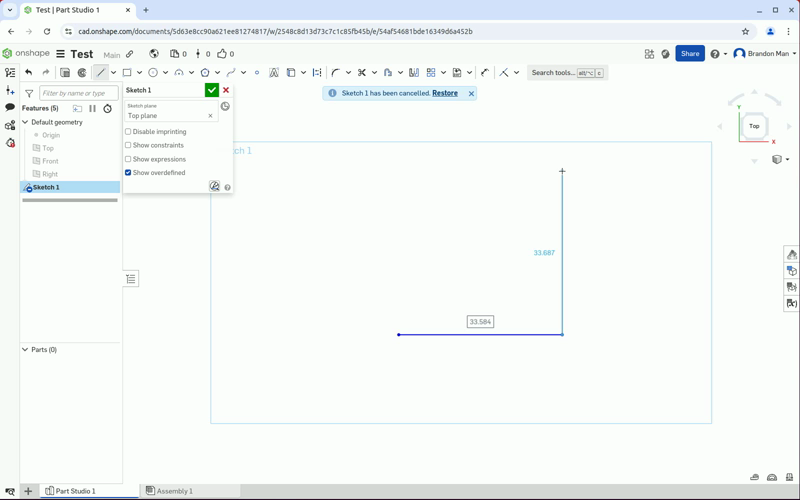
key_down(shift)
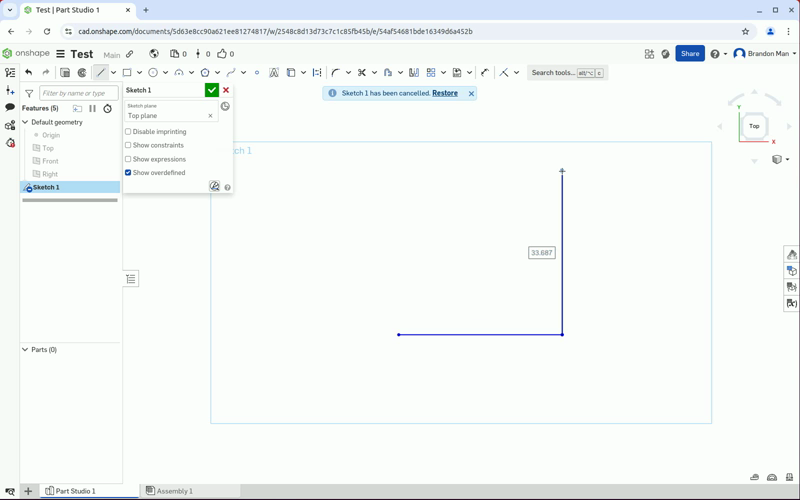
mouse_move(398, 170)
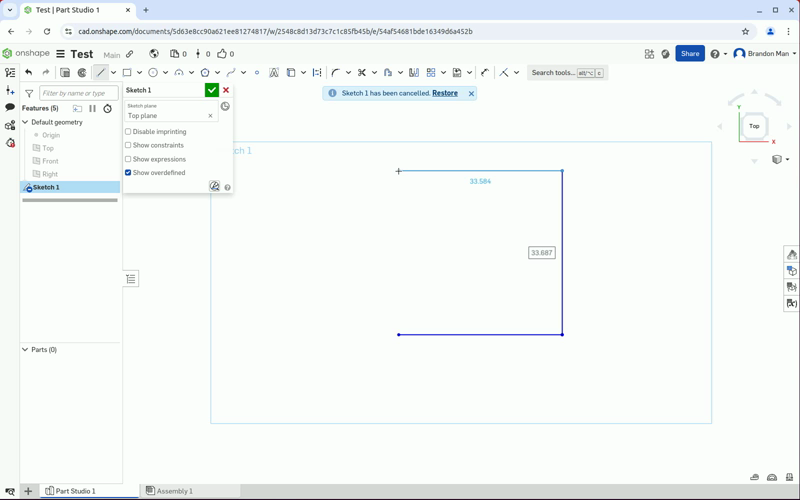
click(398, 170)
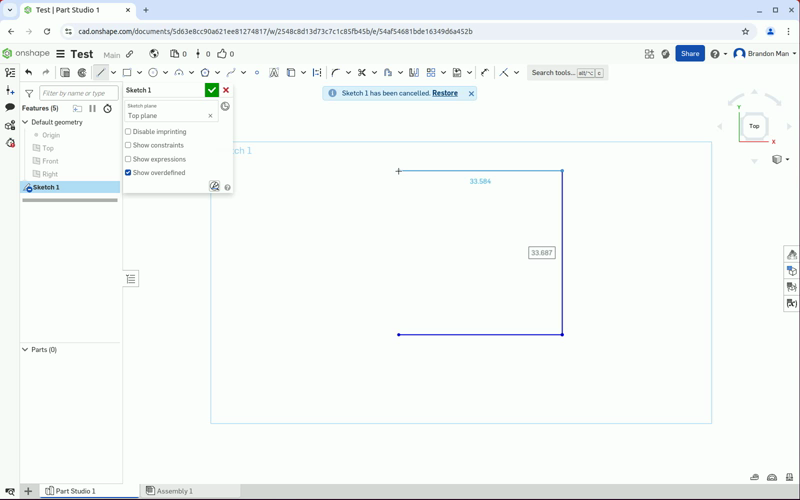
key_up(shift)
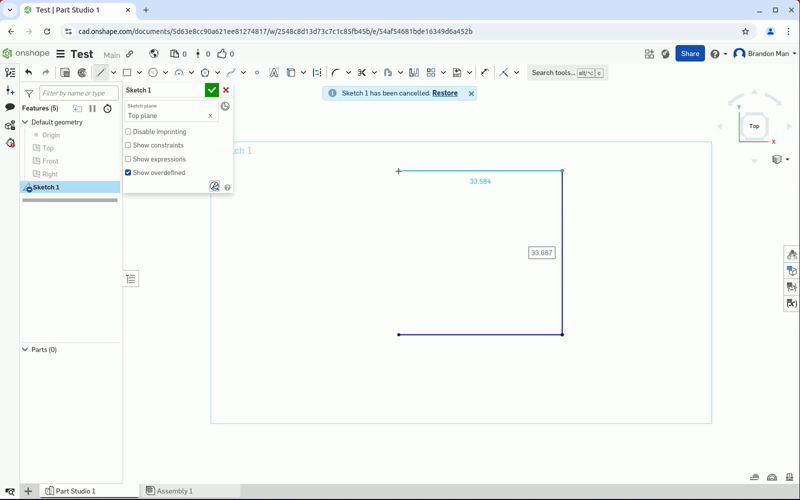
key_down(shift)
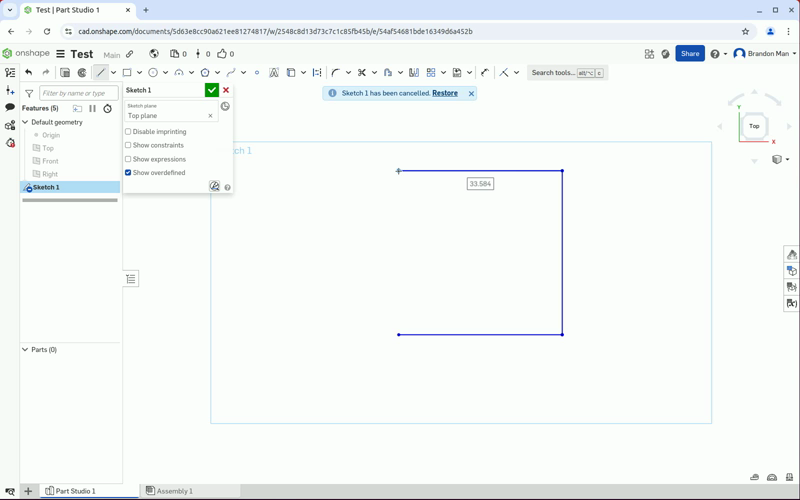
mouse_move(398, 334)
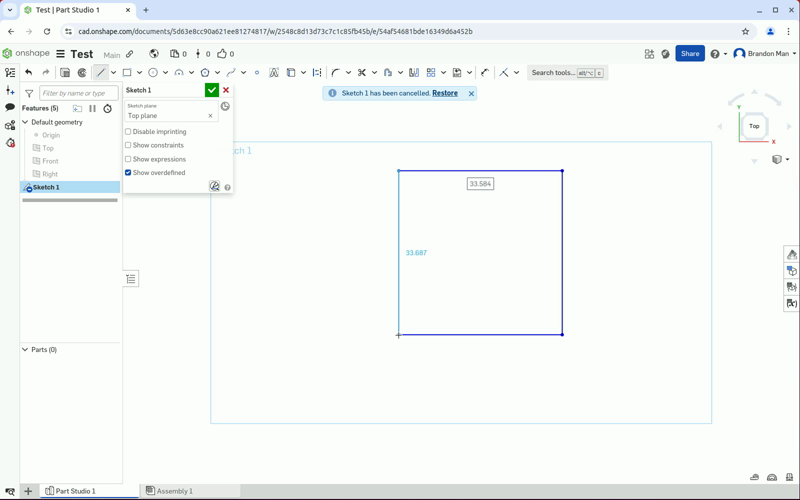
key_up(shift)
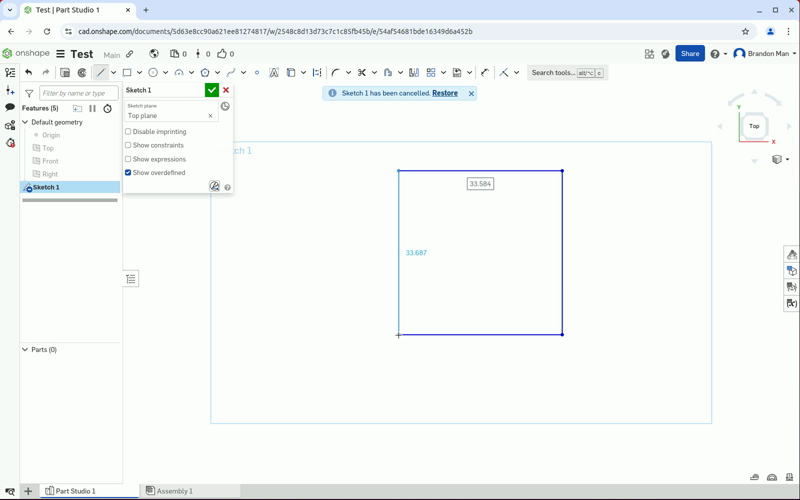
click(398, 334)
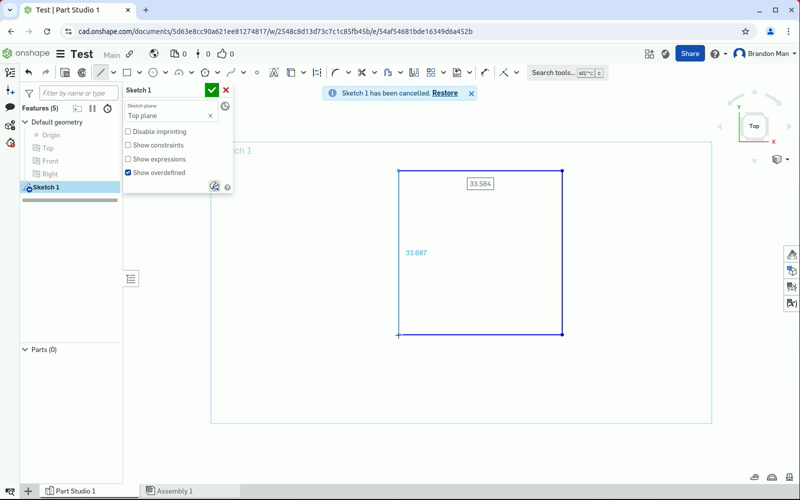
key(esc)
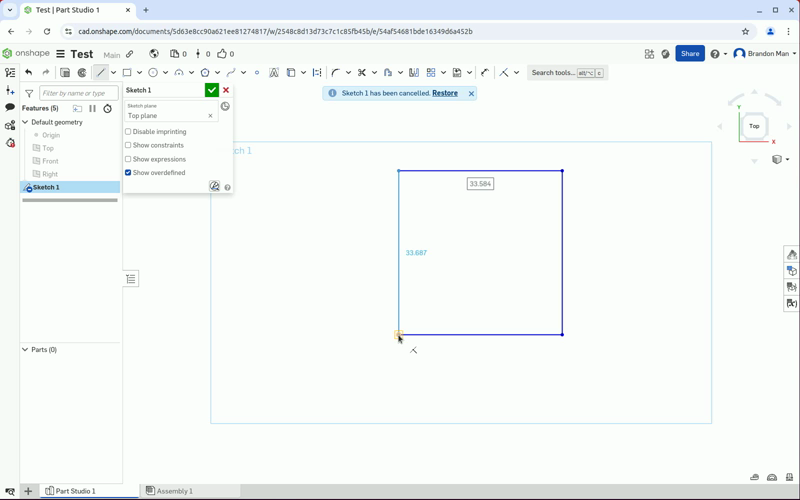
key(l)
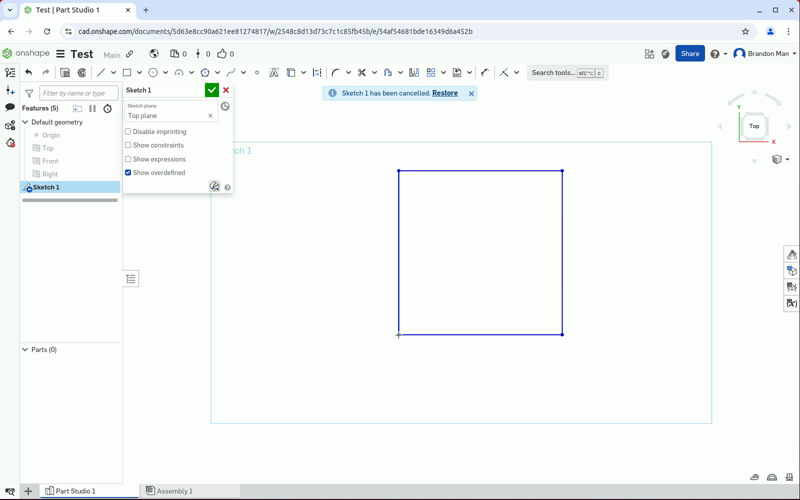
key_down(shift)
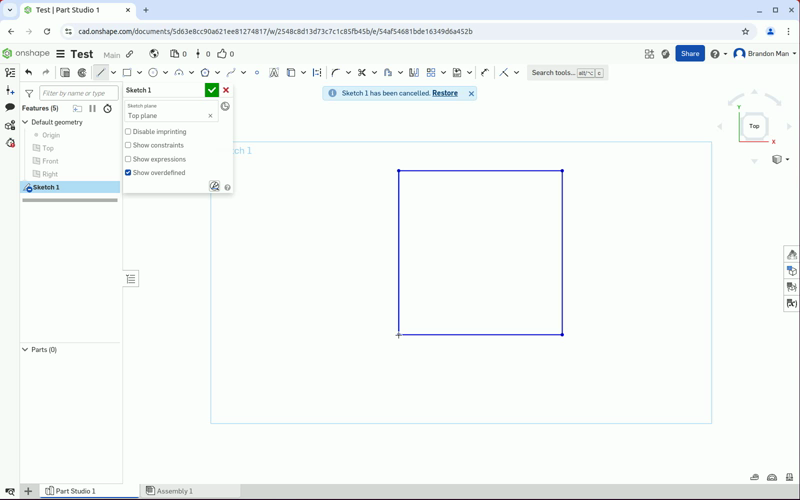
mouse_move(433, 300)
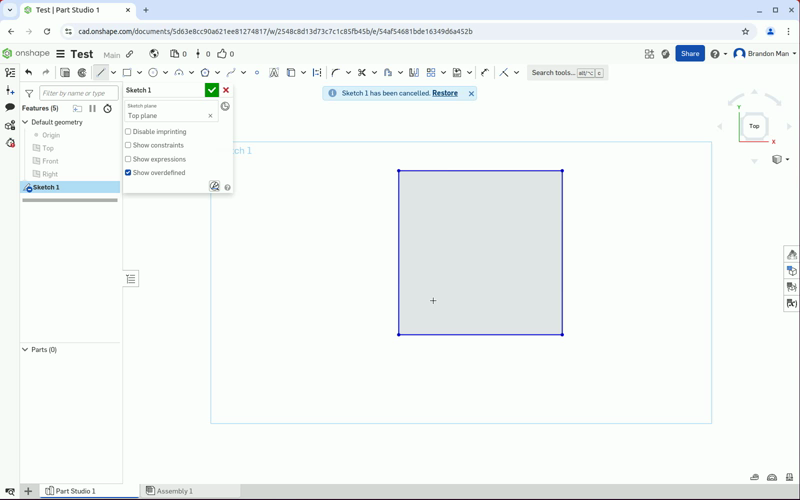
click(433, 300)
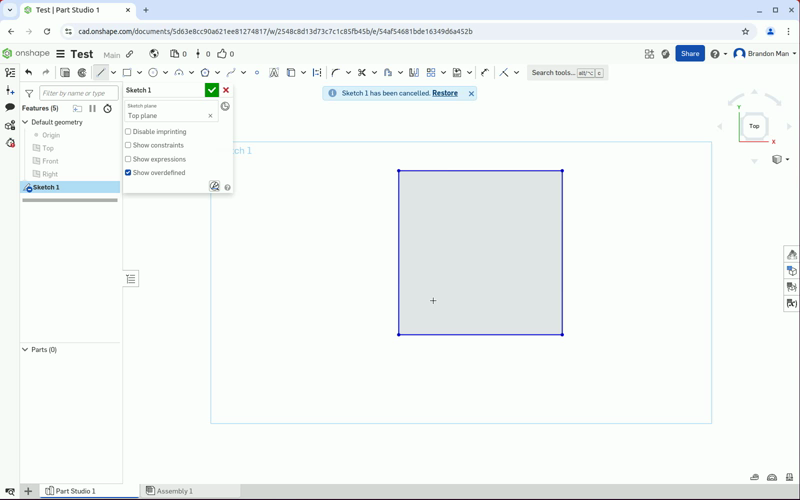
key_up(shift)
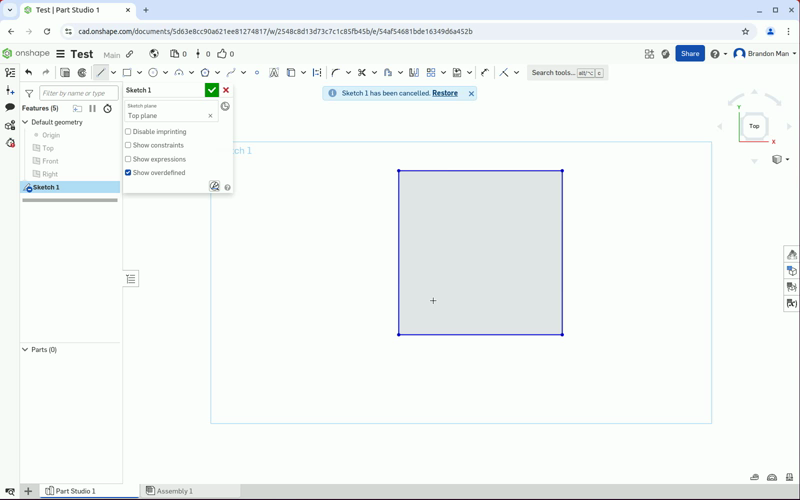
key_down(shift)
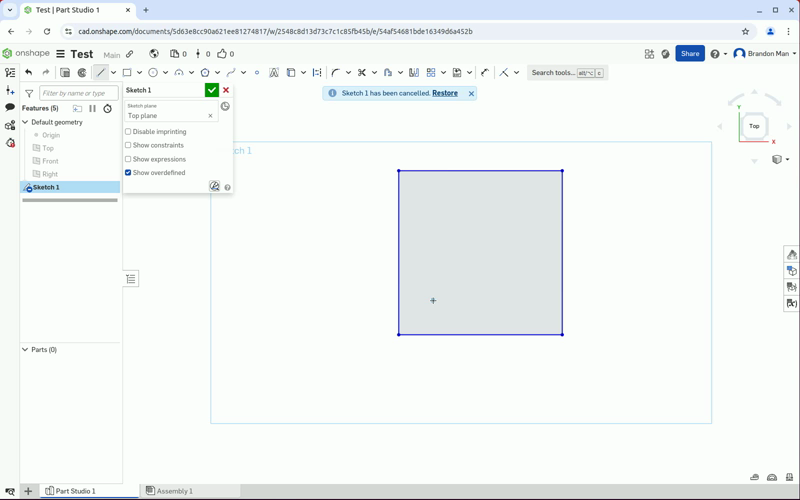
mouse_move(527, 300)
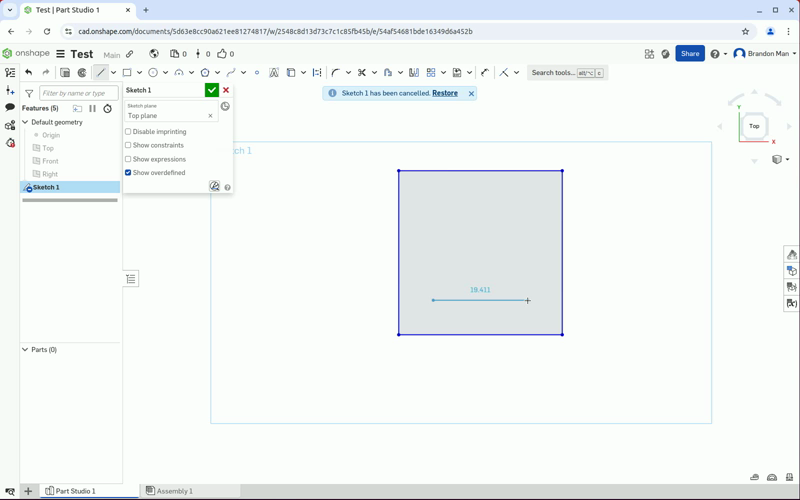
click(527, 300)
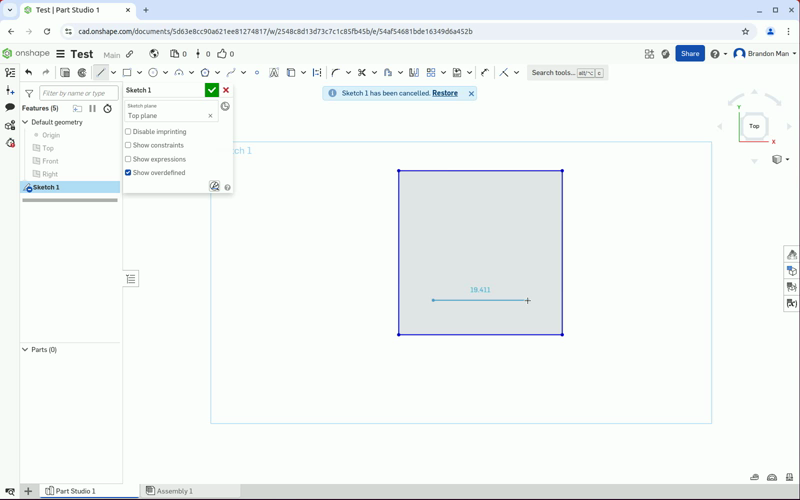
key_up(shift)
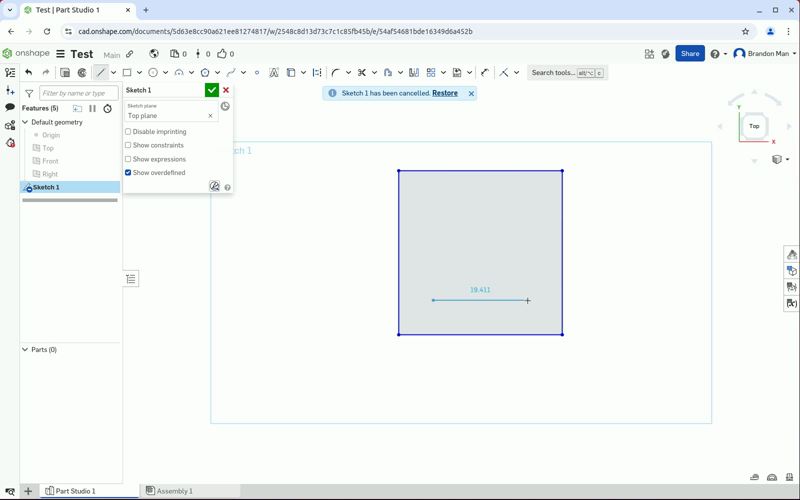
key_down(shift)
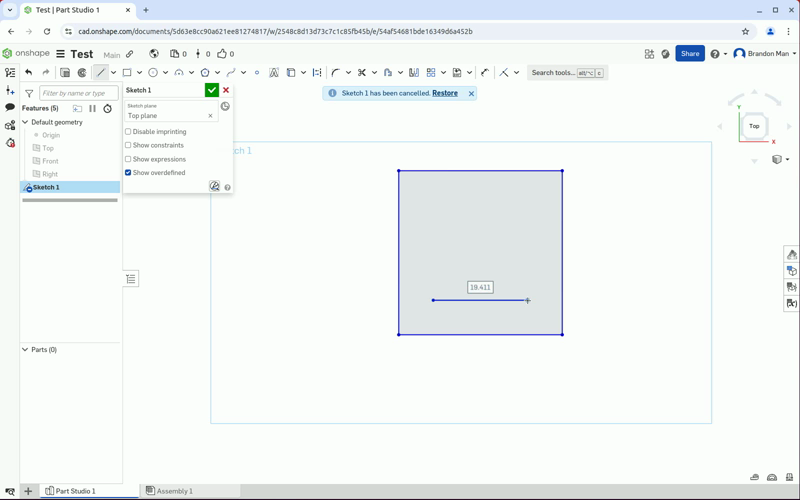
mouse_move(527, 205)
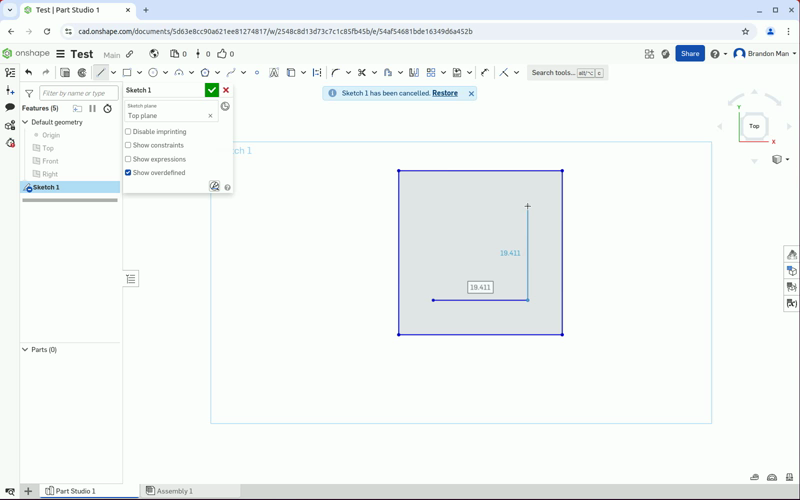
click(527, 205)
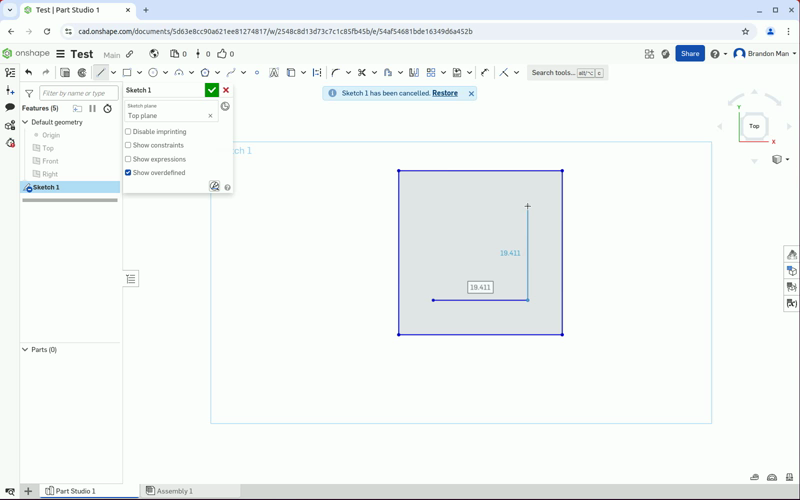
key_up(shift)
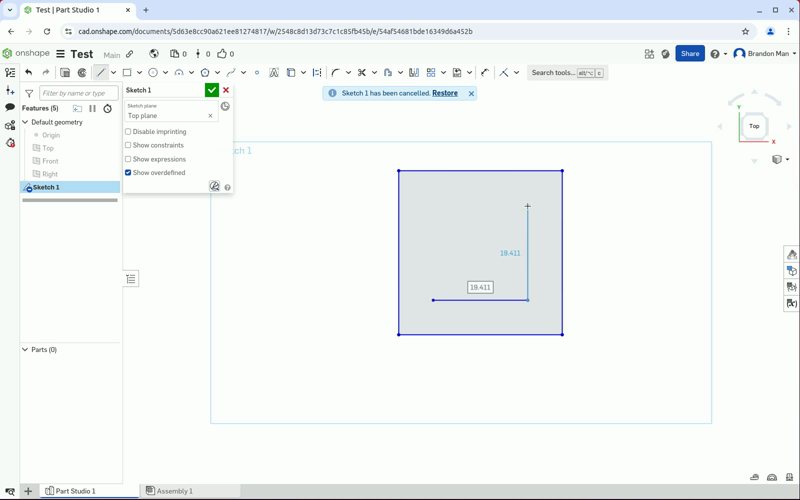
key_down(shift)
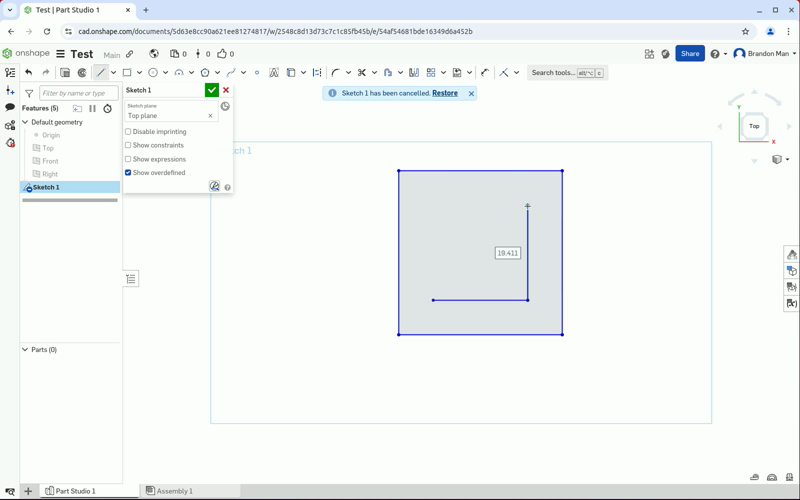
mouse_move(433, 205)
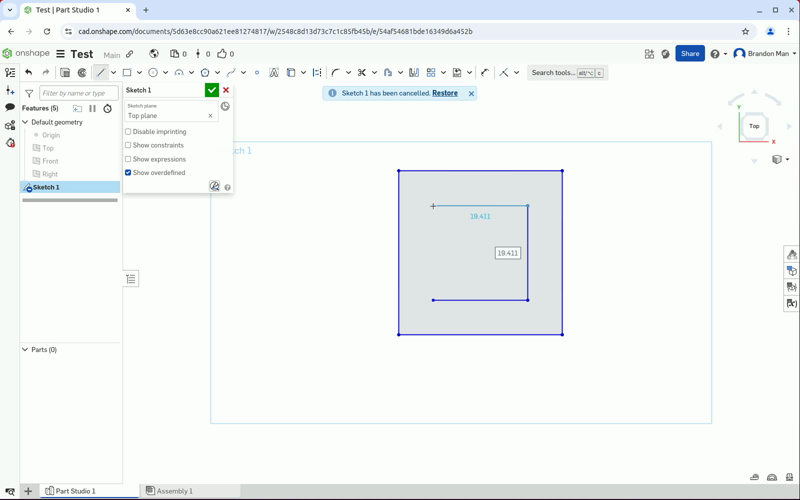
click(433, 205)
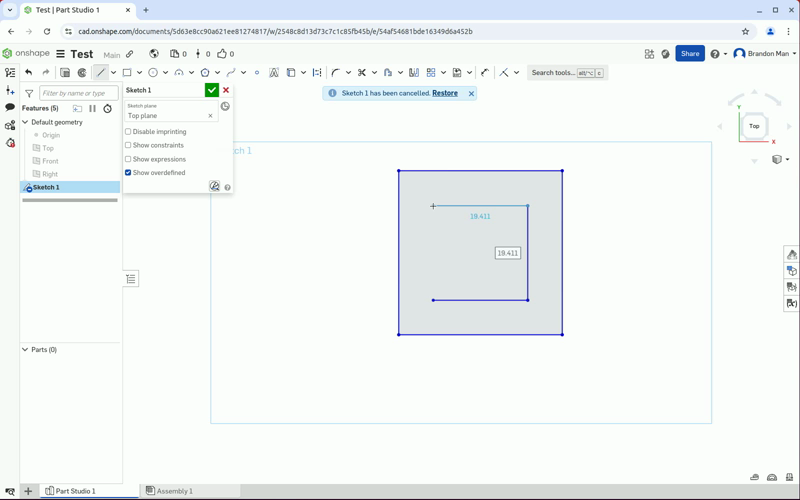
key_up(shift)
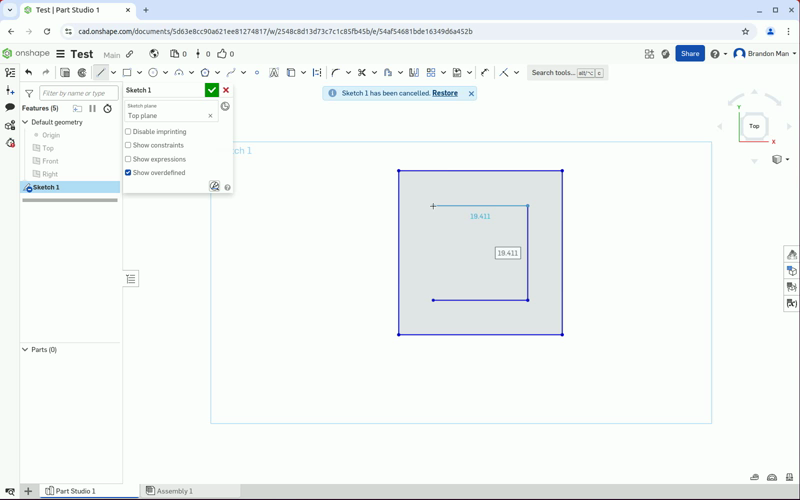
key_down(shift)
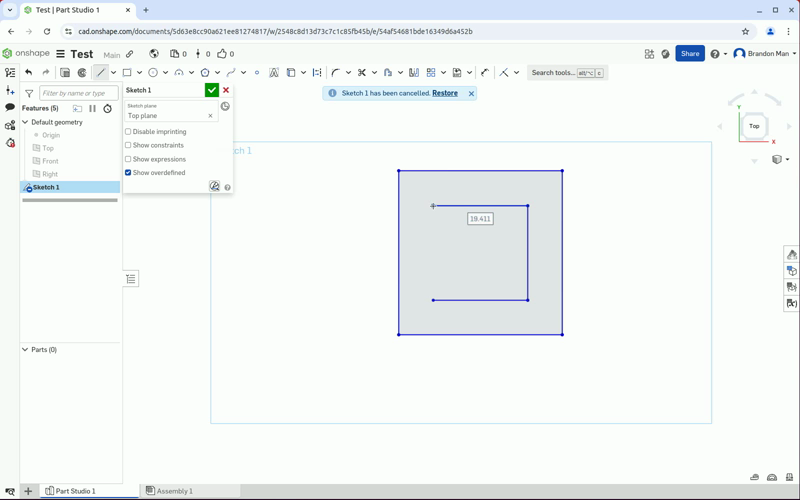
mouse_move(433, 300)
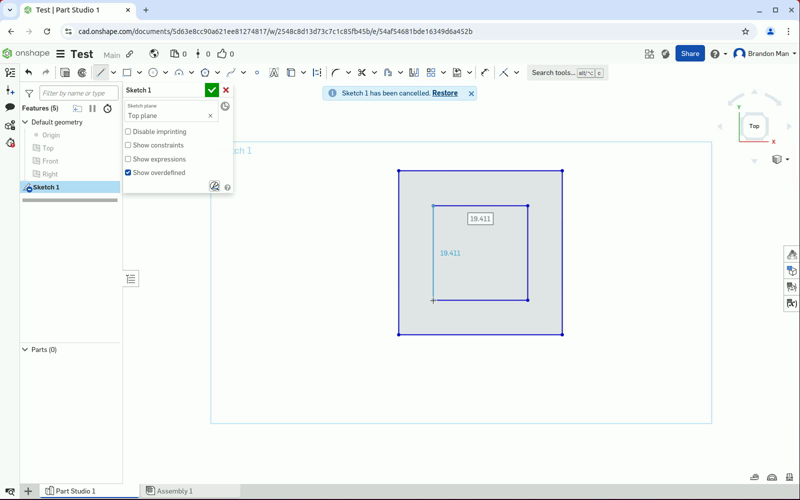
key_up(shift)
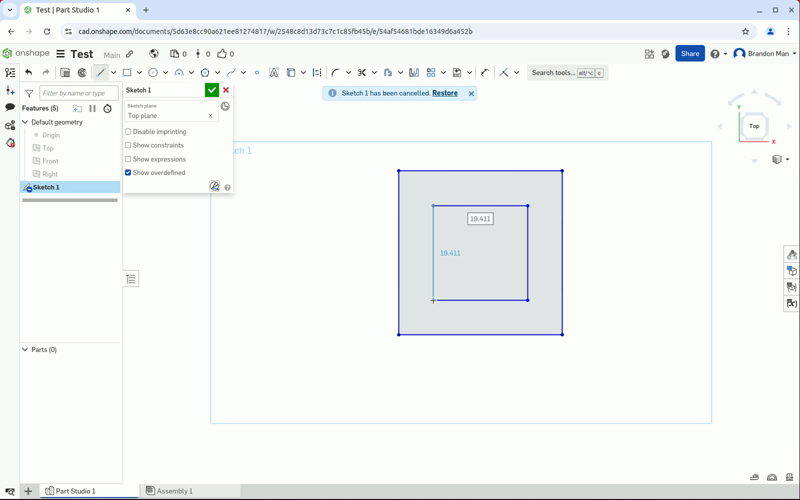
click(433, 300)
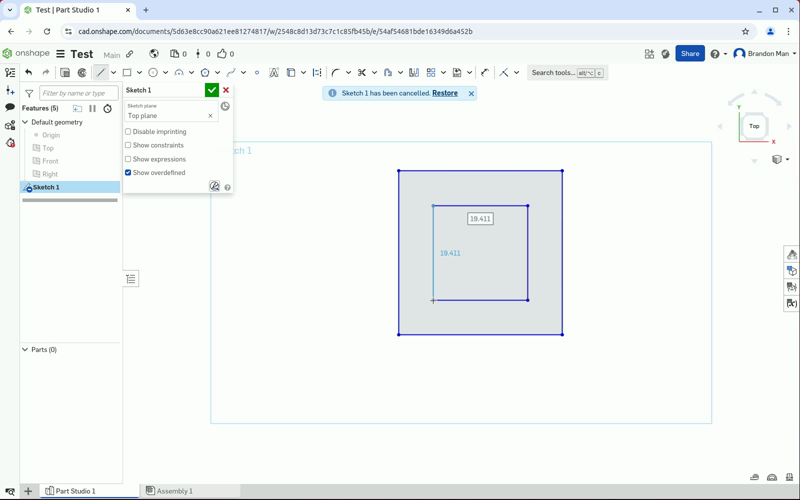
key(esc)
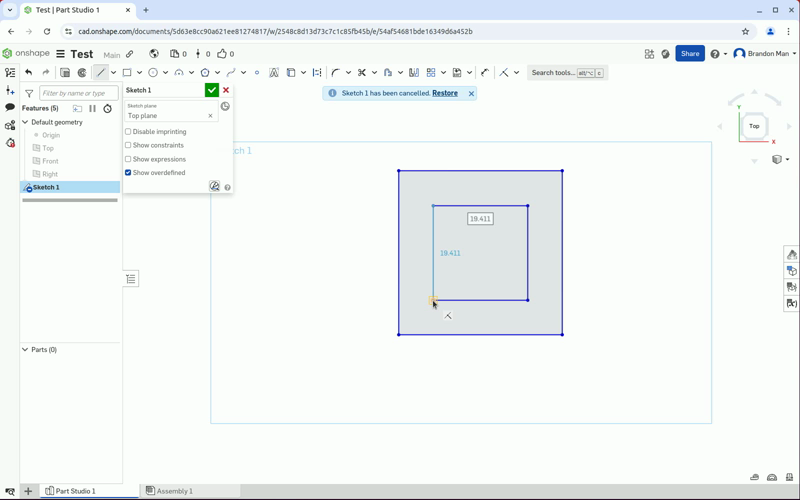
mouse_move(500, 184)
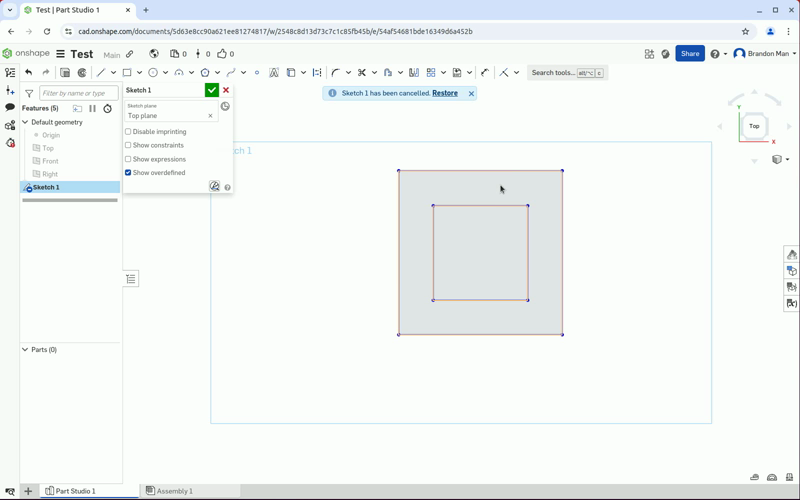
click(500, 184)
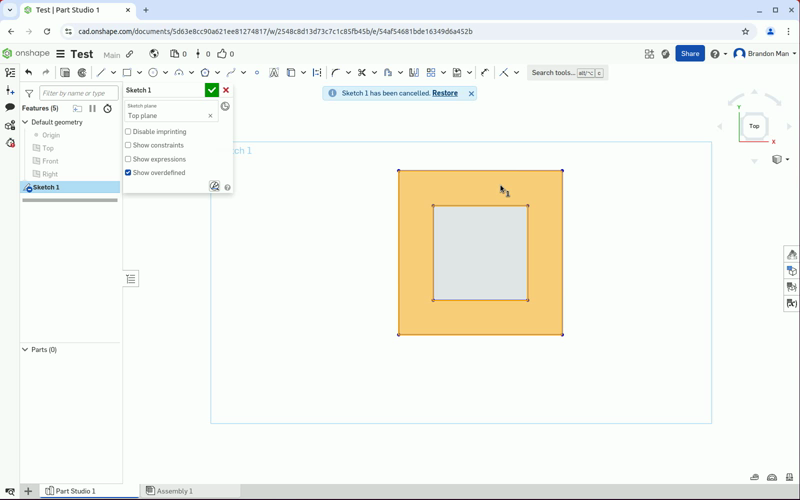
mouse_move(73, 352)
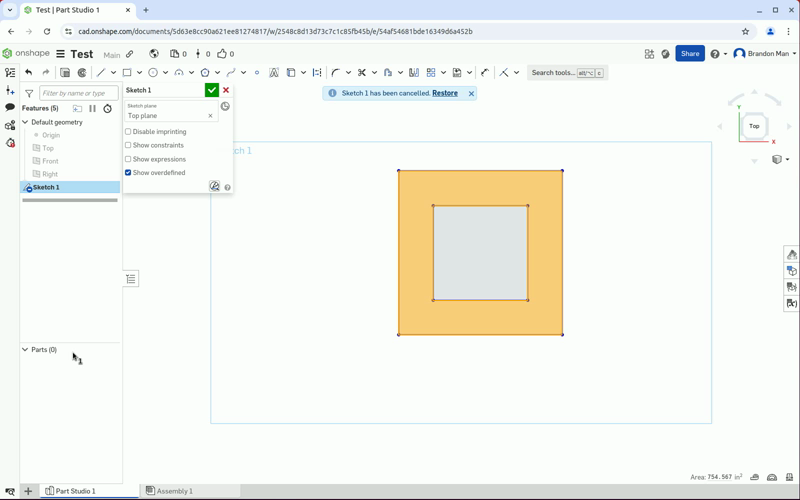
key(shift+y)
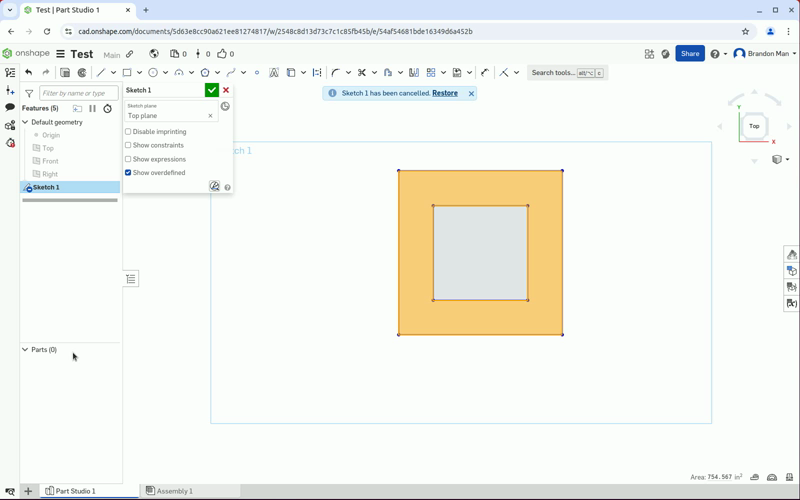
key(shift+e)
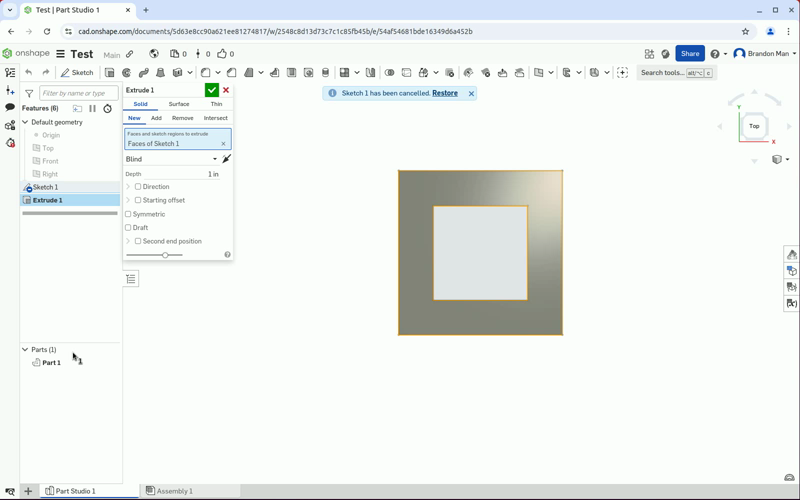
mouse_move(143, 106)
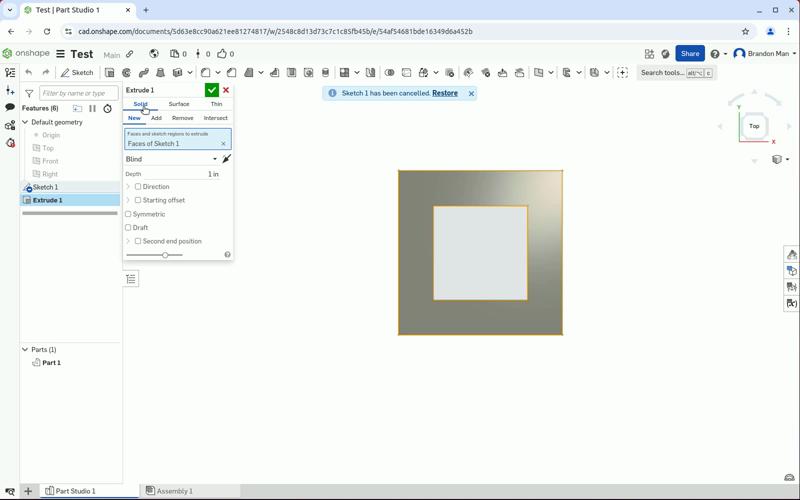
click(143, 106)
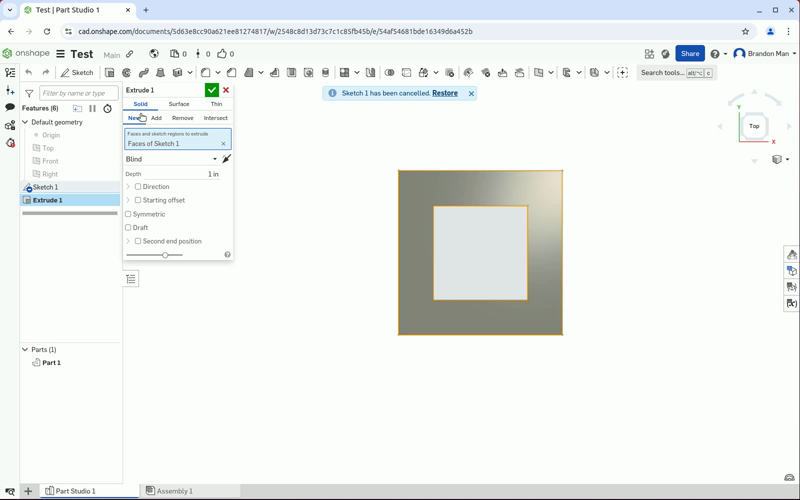
mouse_move(137, 120)
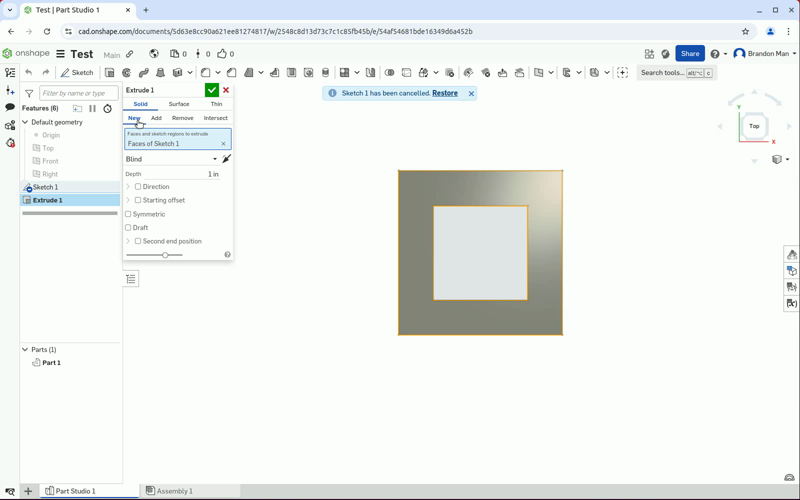
click(137, 120)
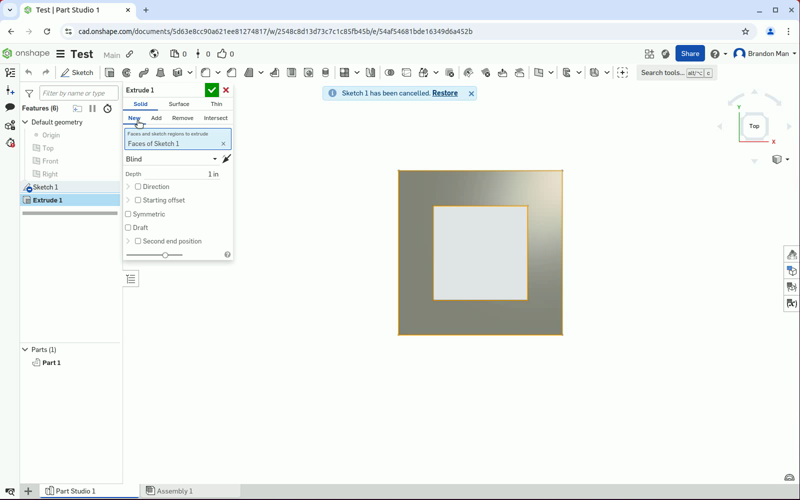
key(tab, 4)
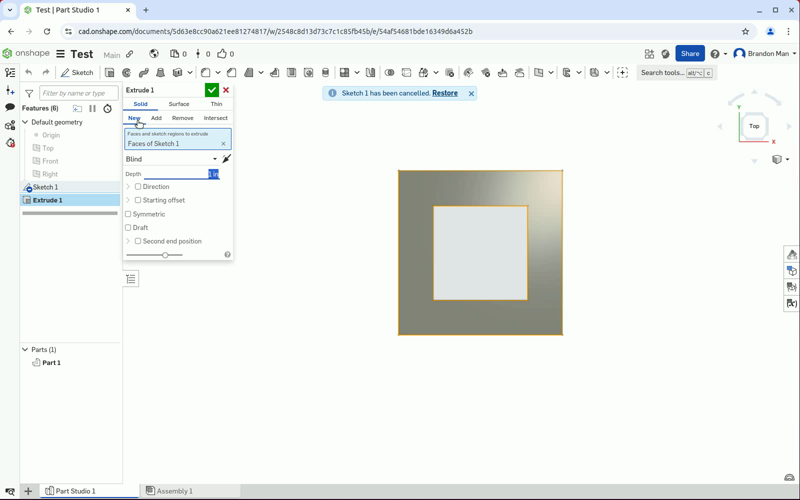
text(6.981)
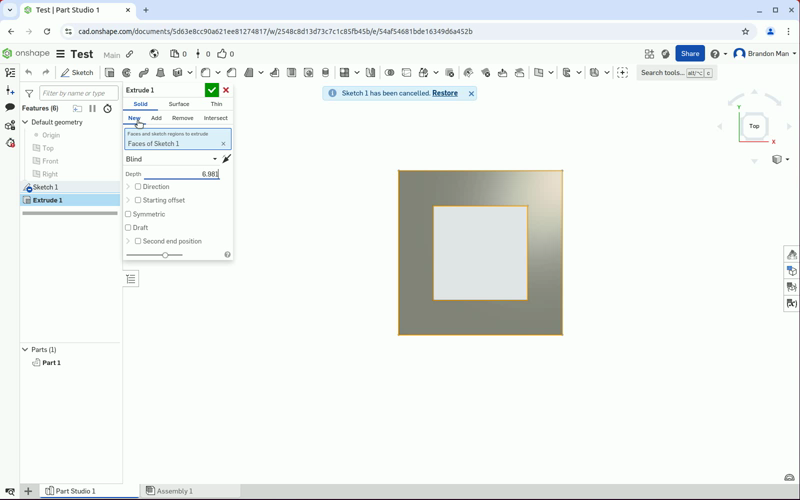
key(enter)
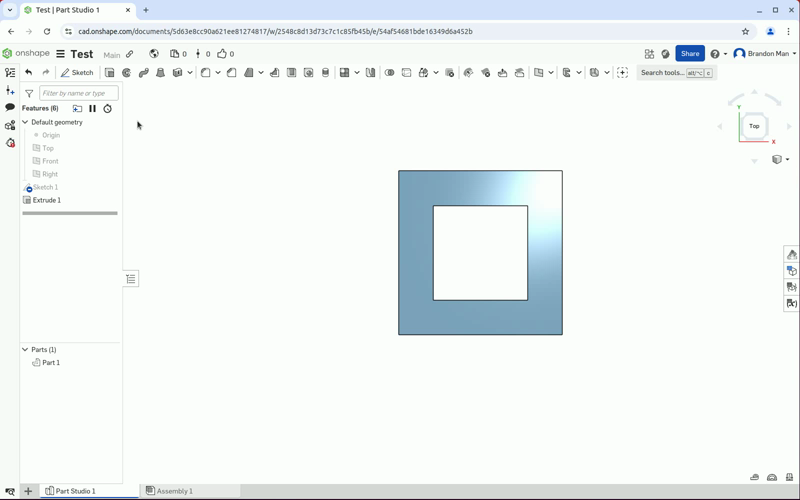
key(shift+h)
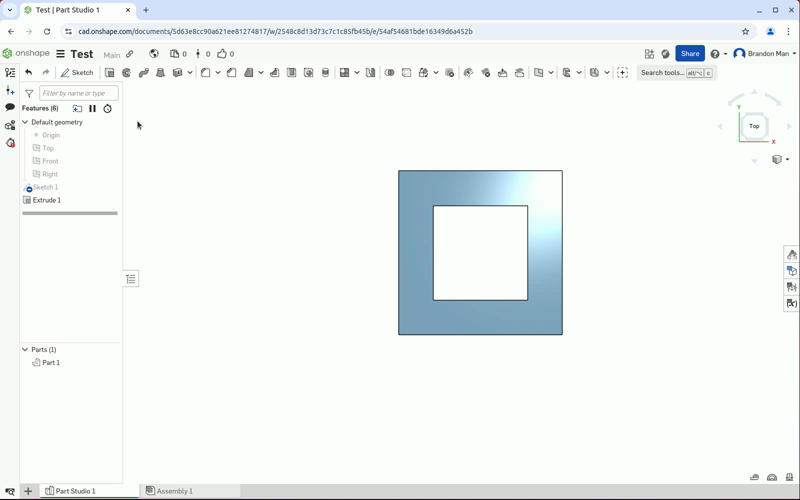
key(shift+h)
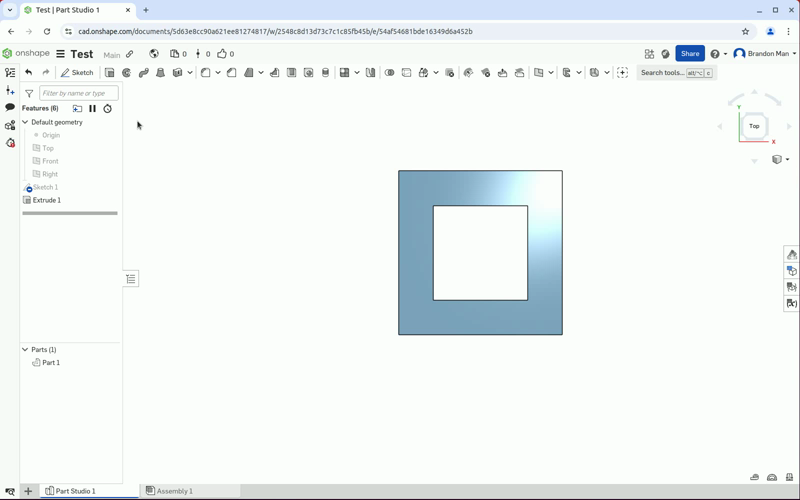
mouse_move(73, 189)
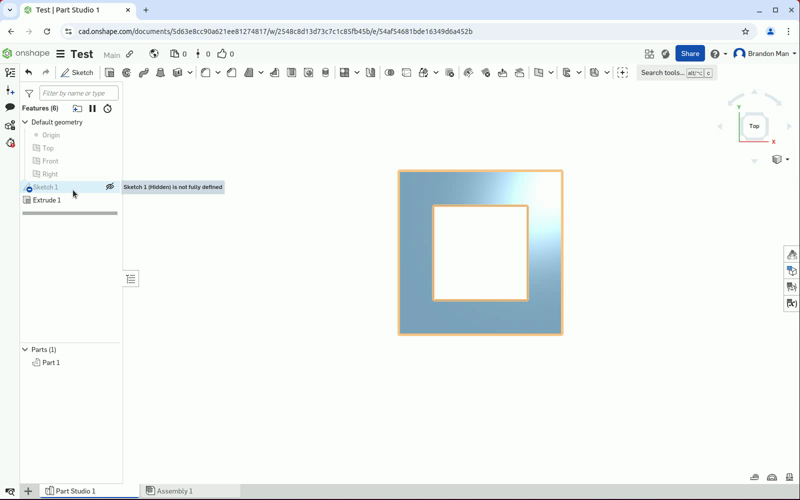
click(73, 189)
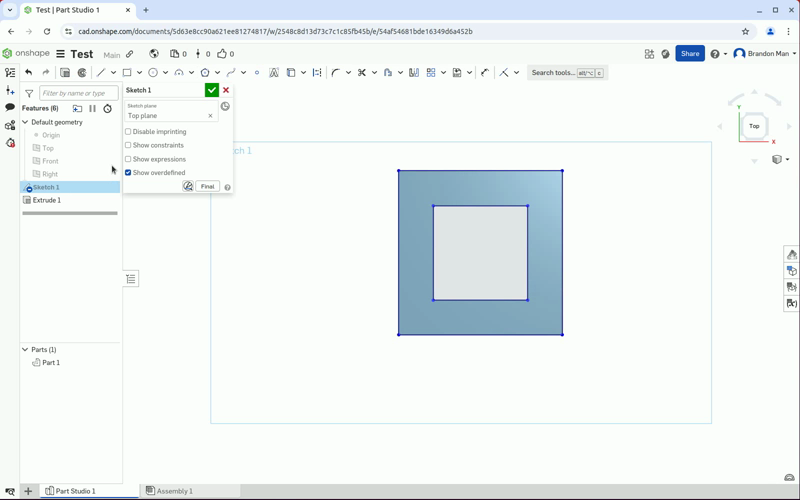
mouse_move(229, 92)
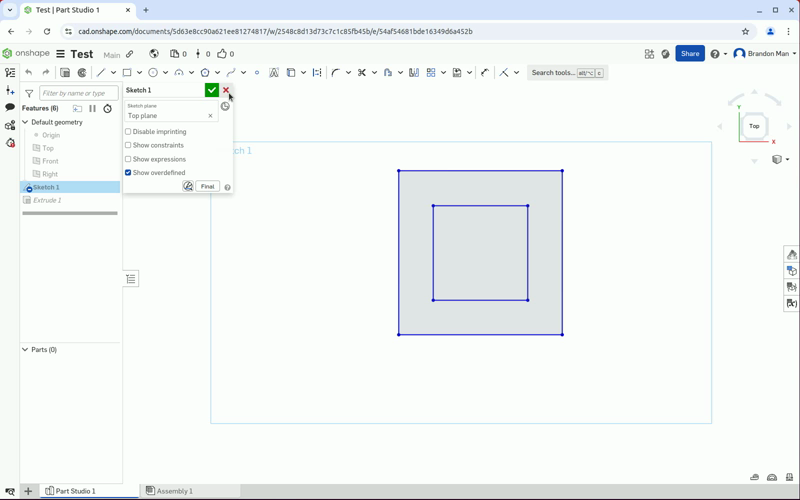
click(229, 92)
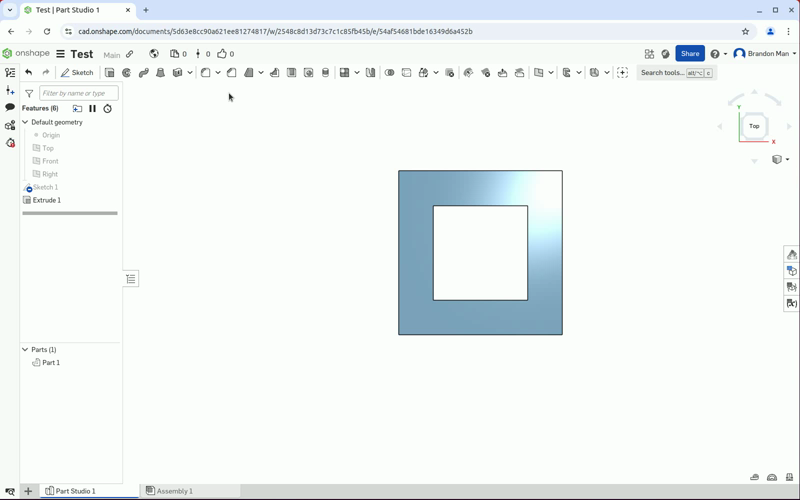
mouse_move(541, 75)
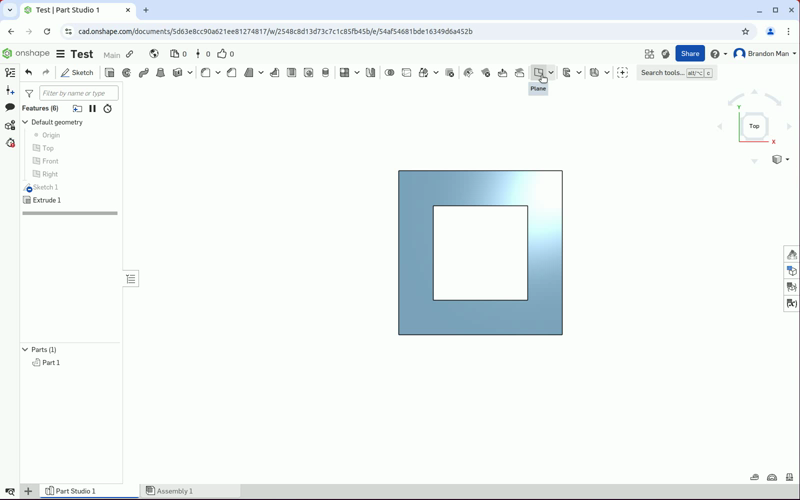
click(541, 75)
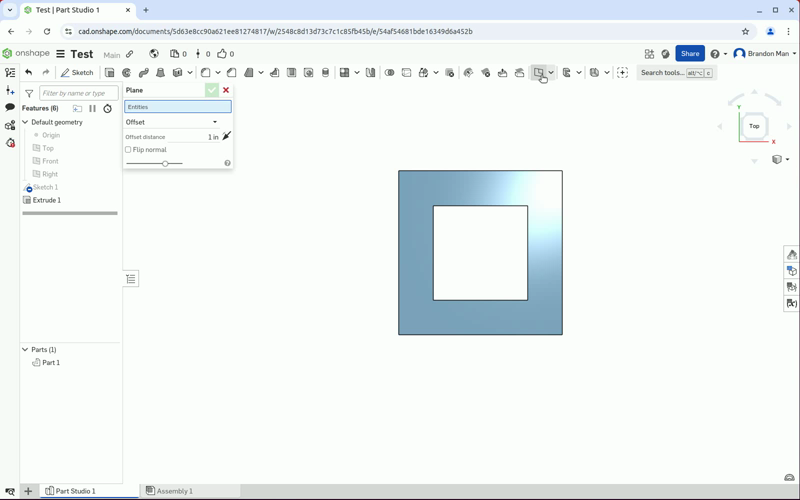
mouse_move(73, 150)
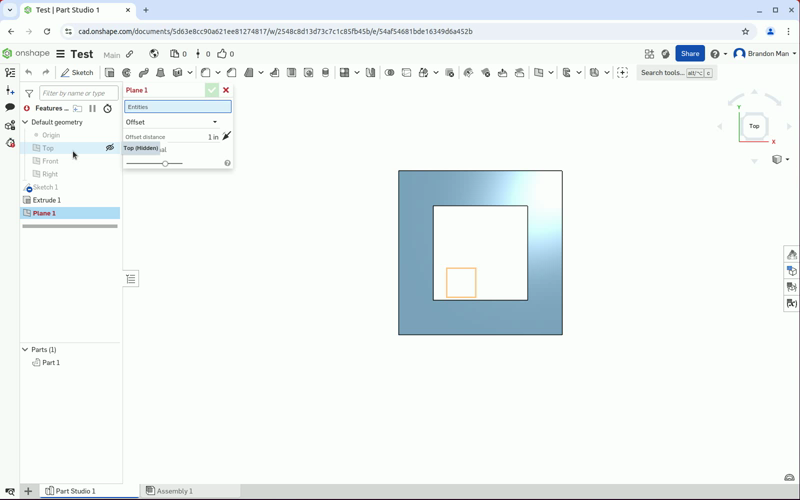
click(73, 150)
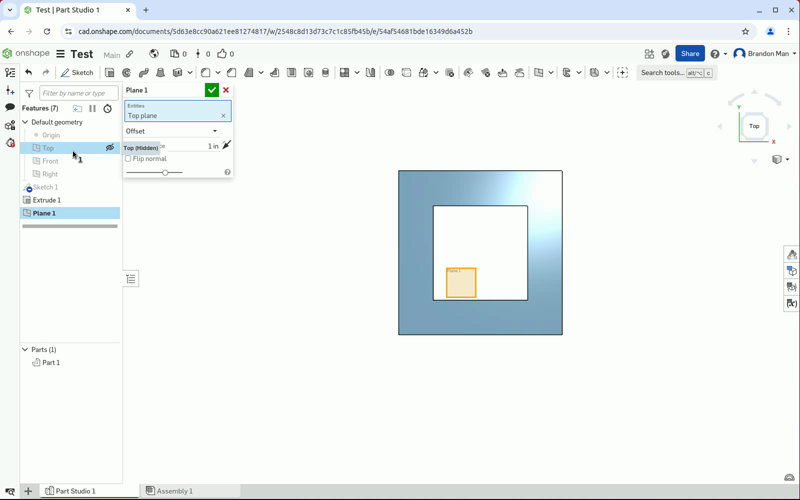
key(tab, 2)
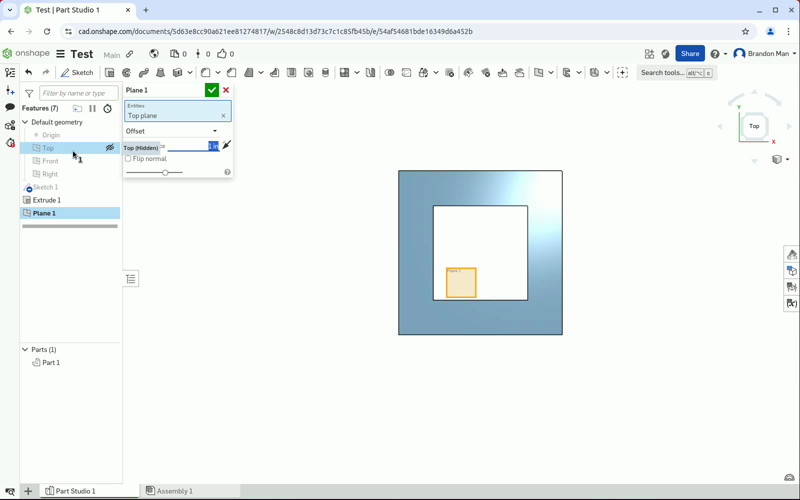
text(6.994)
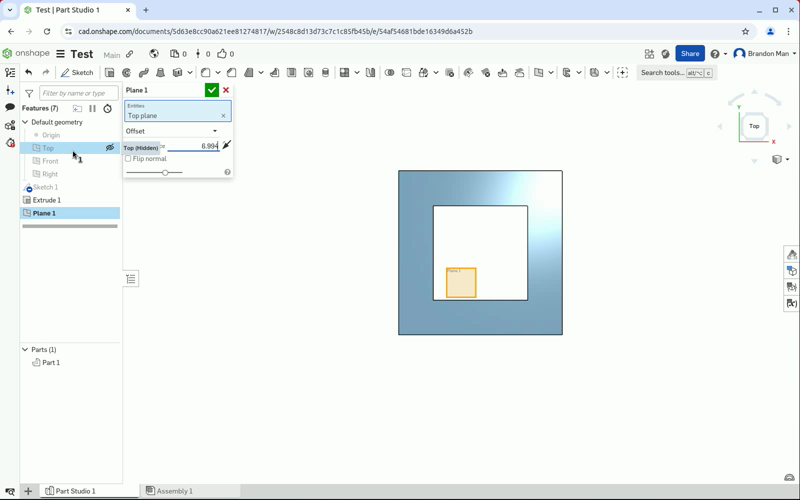
key(enter, 2)
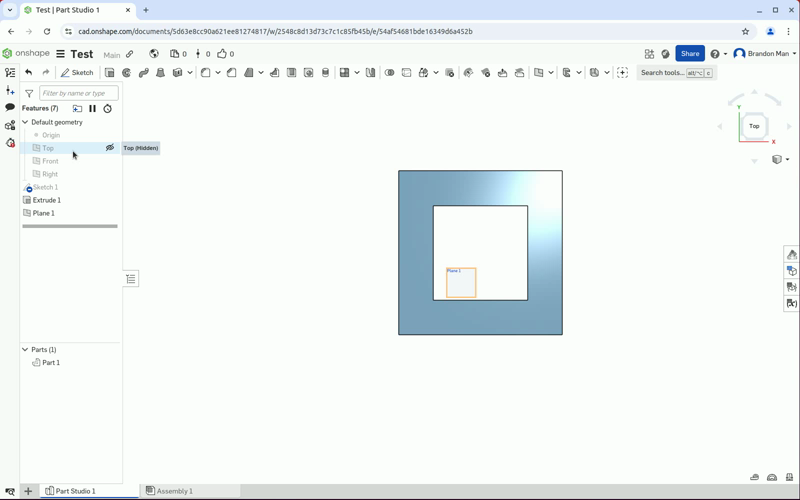
key(shift+s)
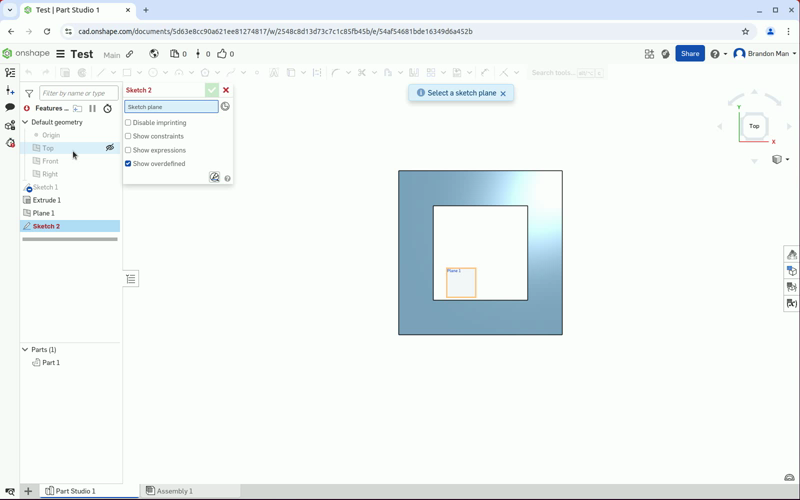
mouse_move(73, 215)
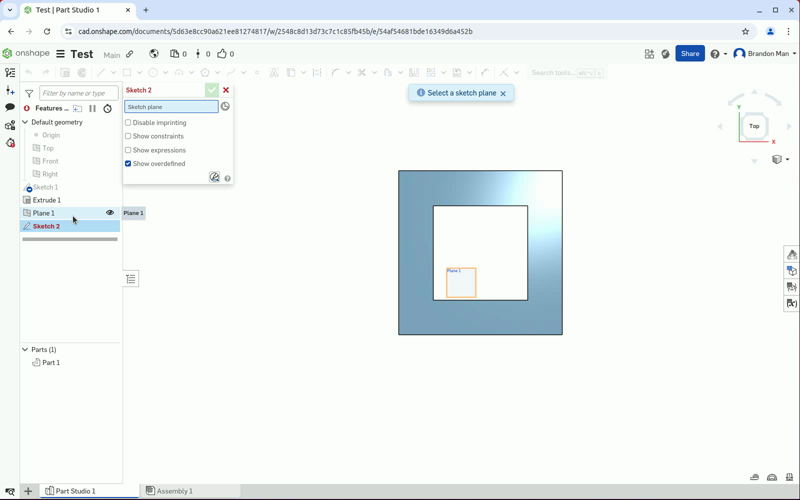
click(73, 215)
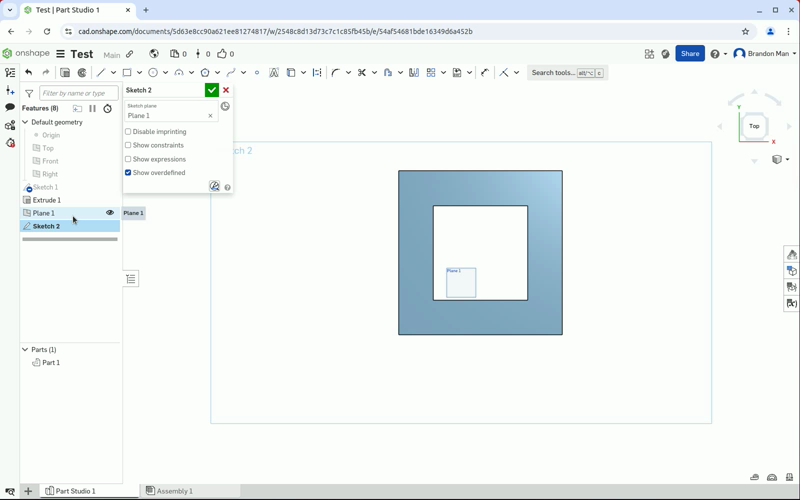
mouse_move(73, 352)
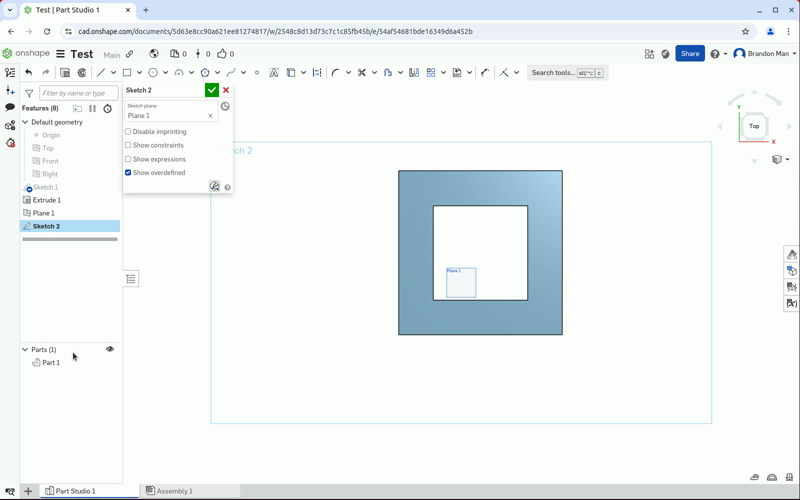
key(y)
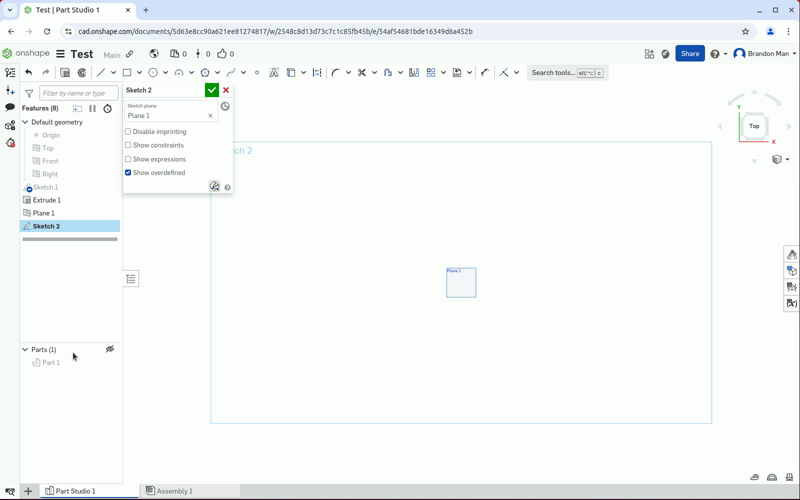
key(c)
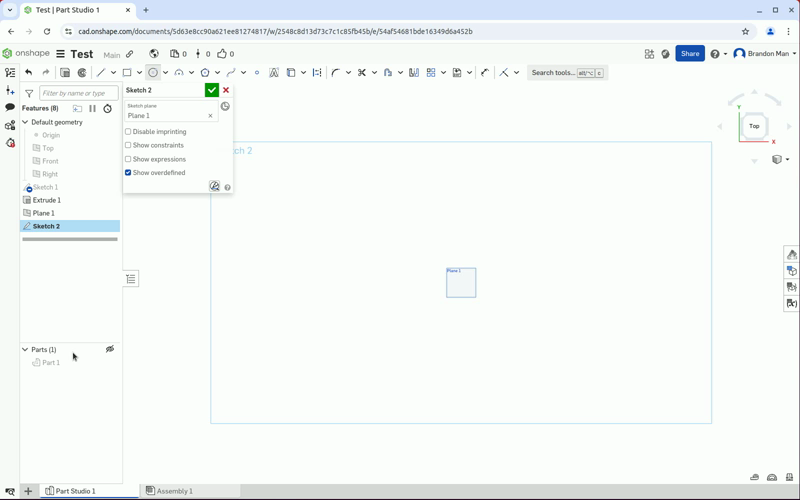
key_down(shift)
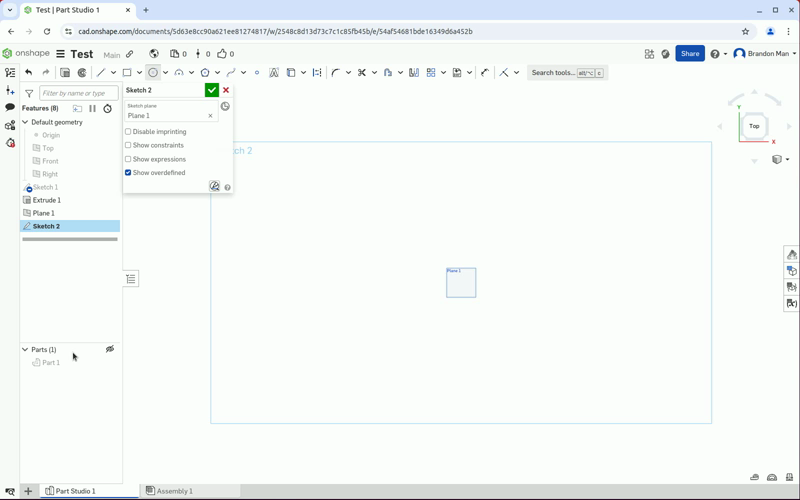
mouse_move(416, 187)
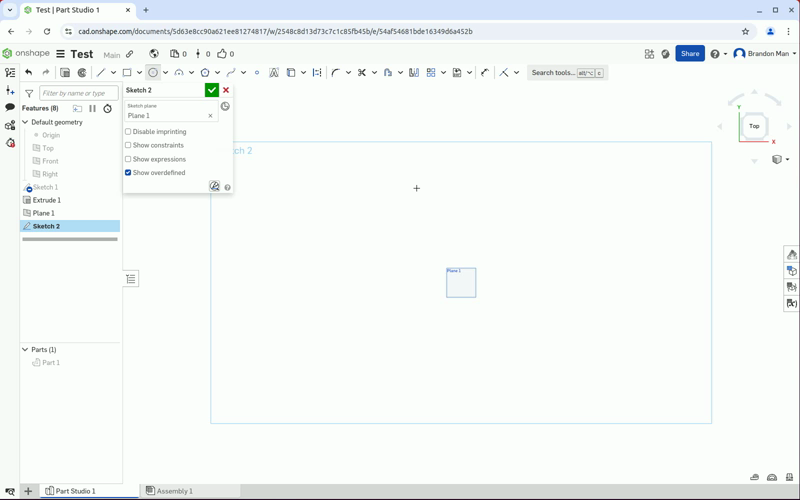
click(416, 187)
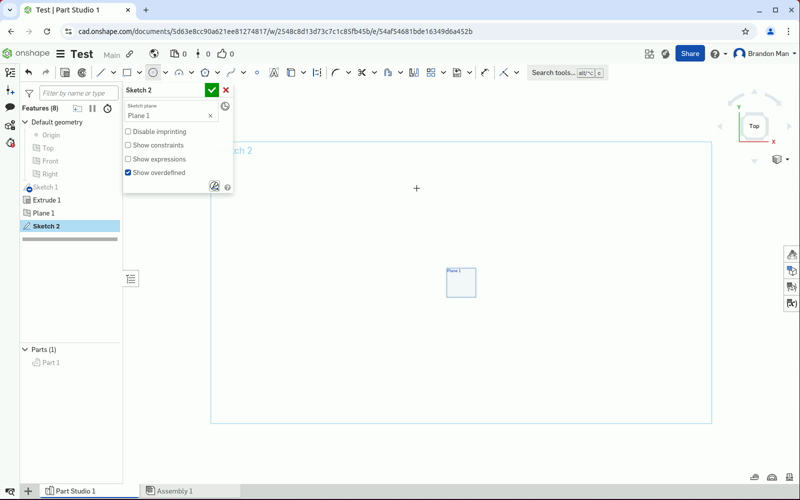
key_up(shift)
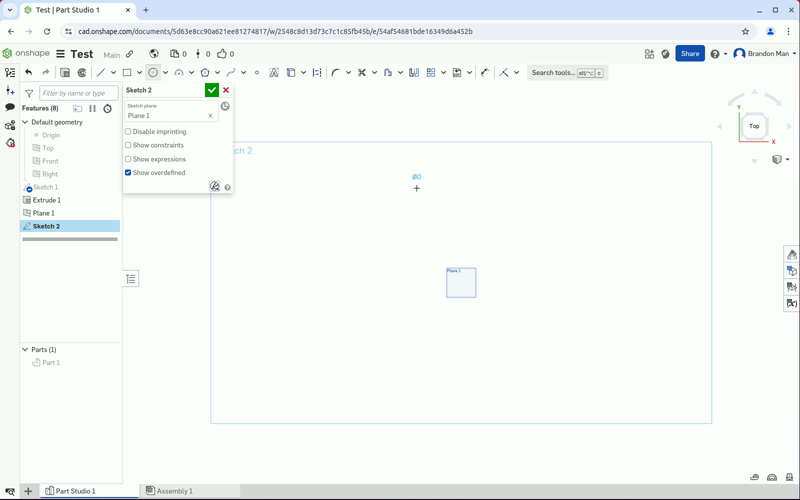
mouse_move(424, 187)
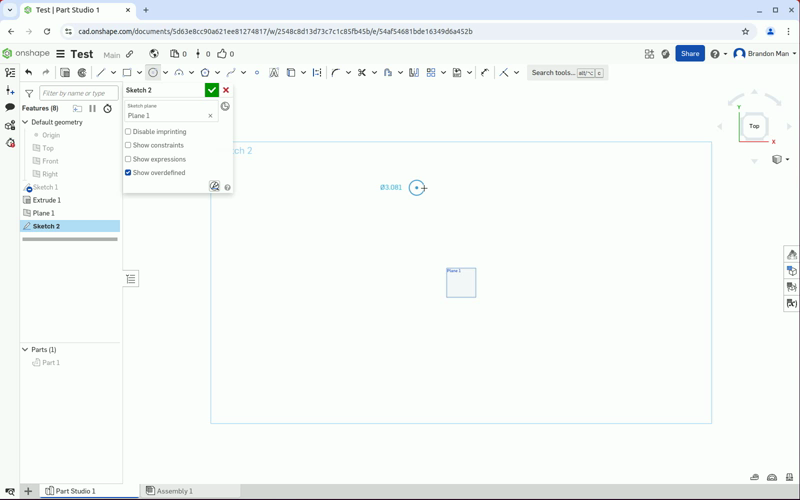
click(424, 187)
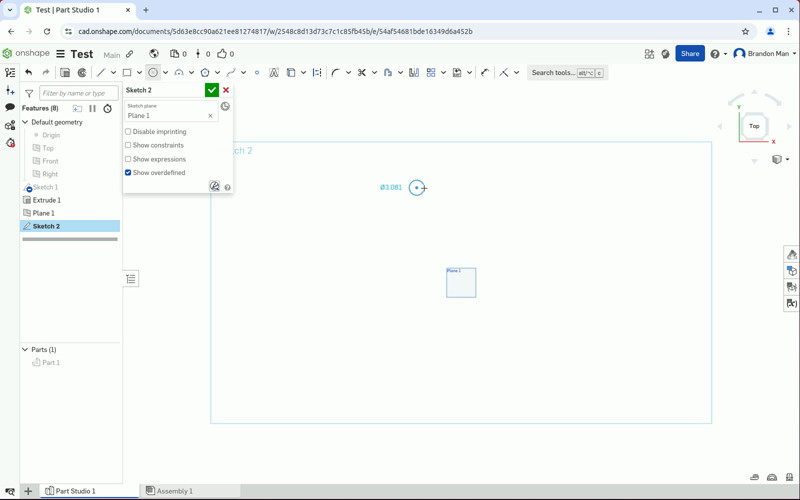
key(esc)
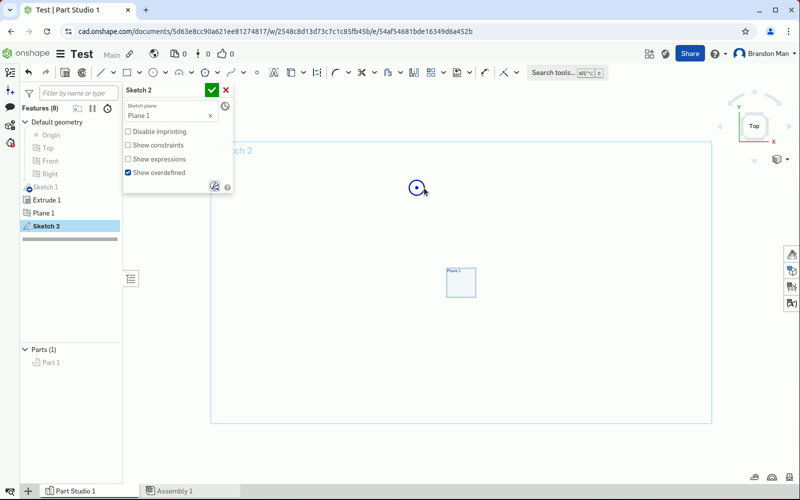
mouse_move(417, 188)
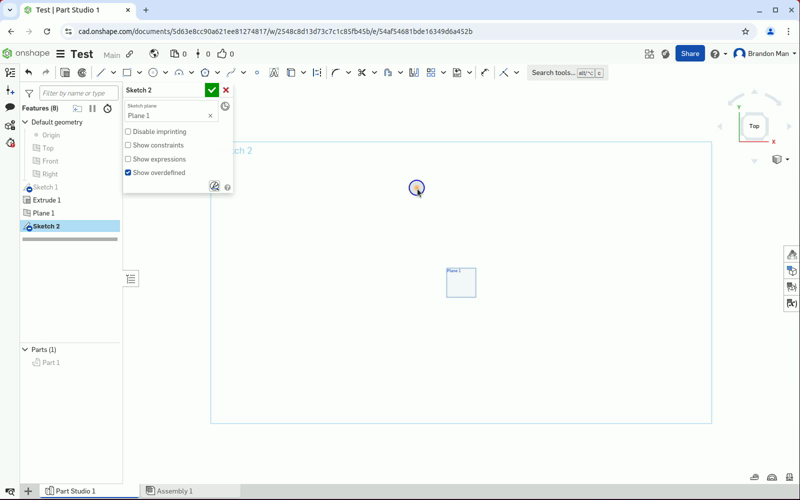
scroll(6)
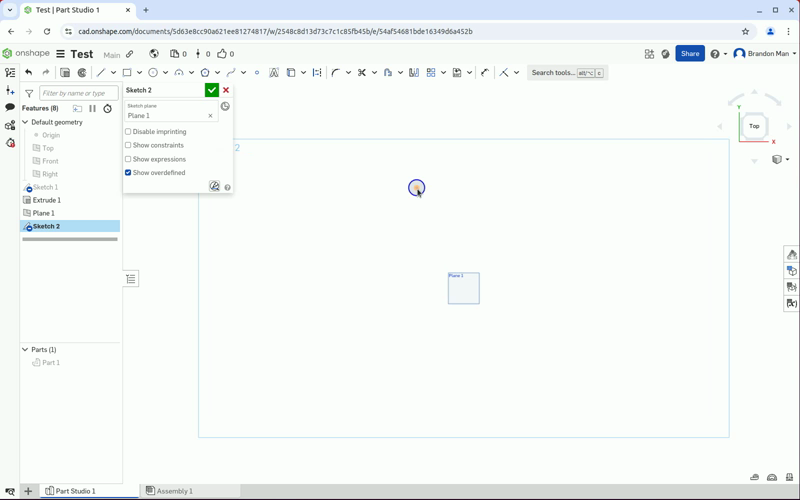
scroll(6)
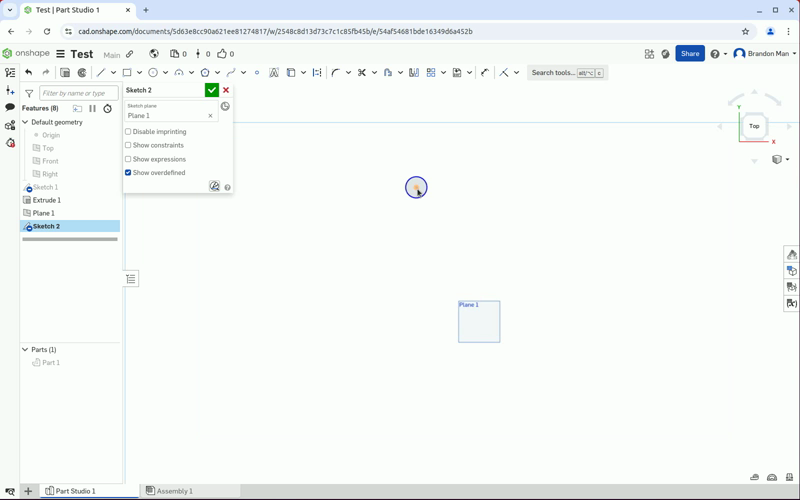
scroll(6)
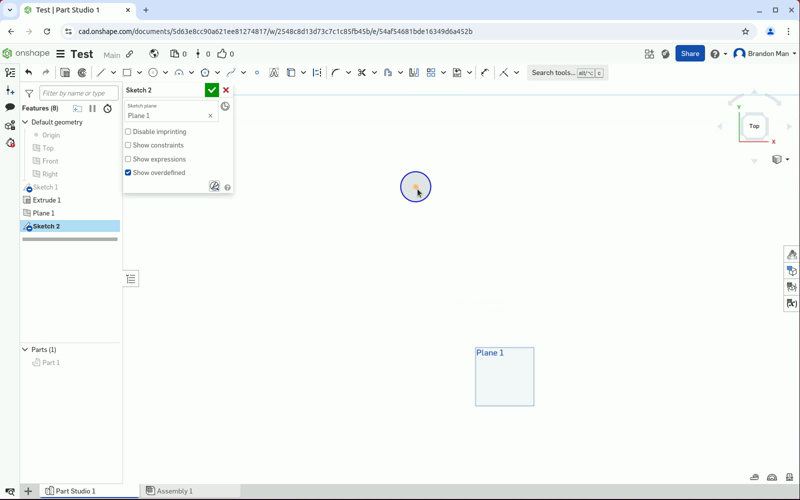
scroll(6)
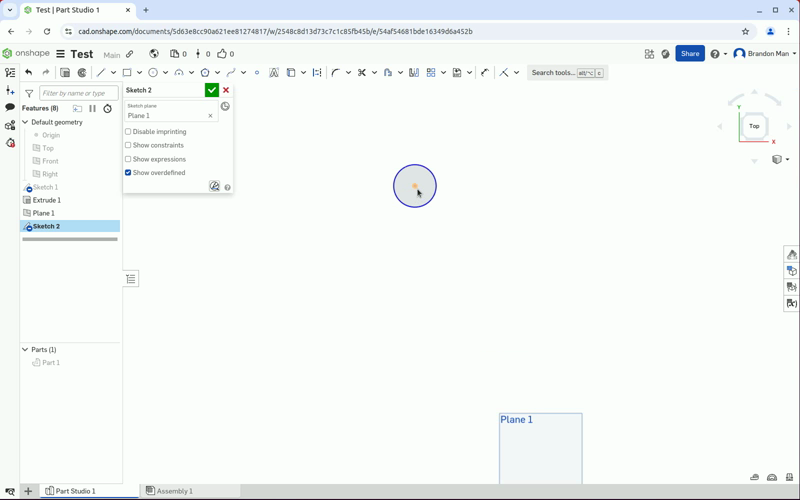
scroll(6)
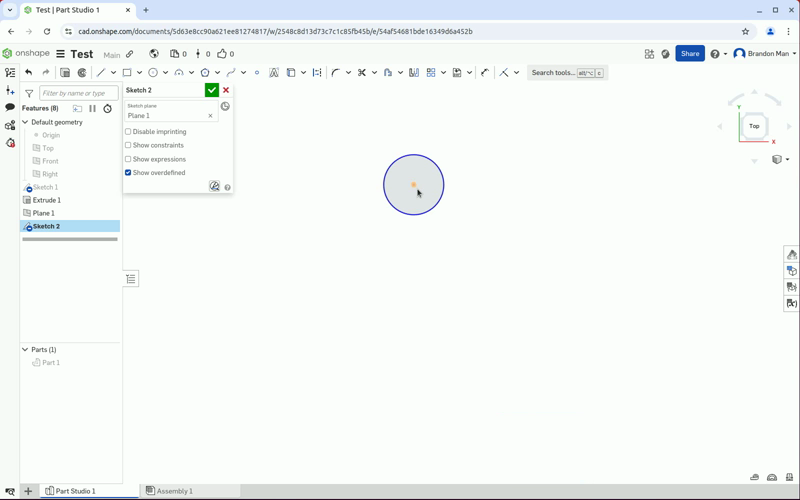
scroll(6)
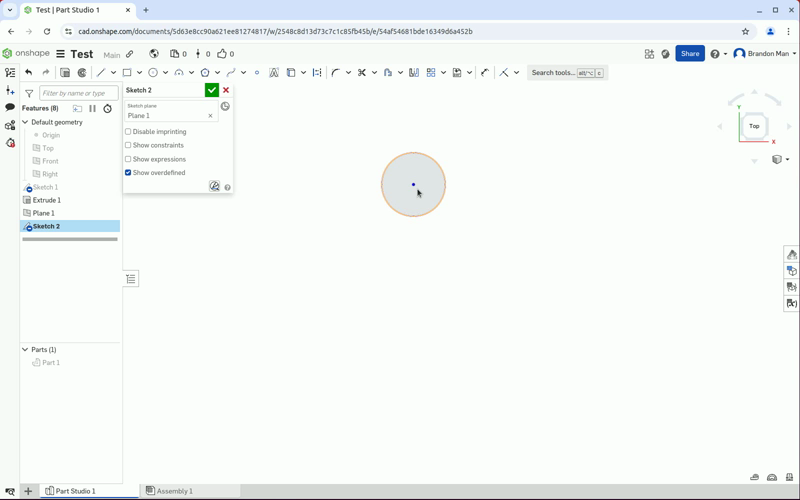
scroll(6)
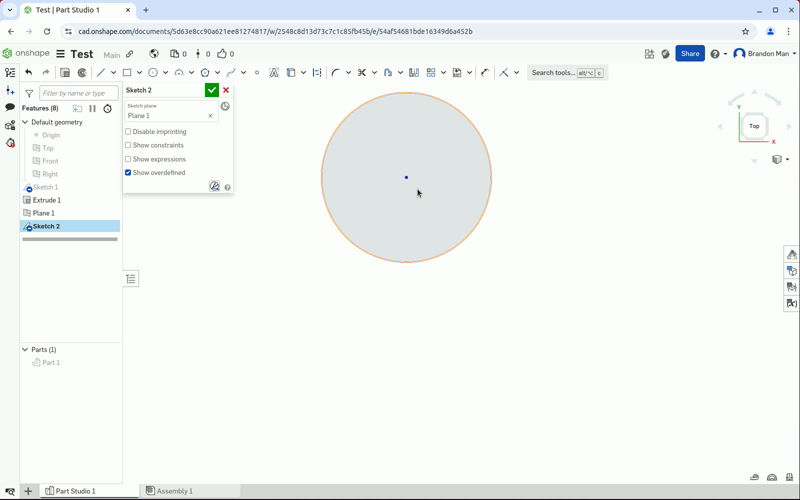
click(417, 188)
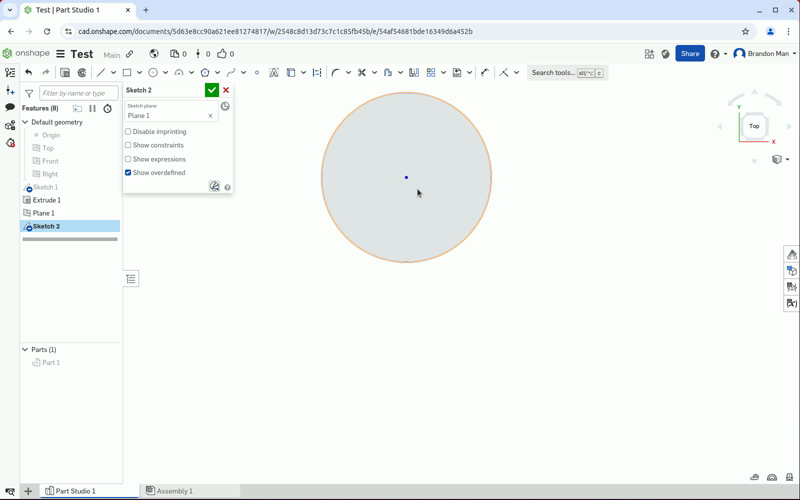
scroll(-6)
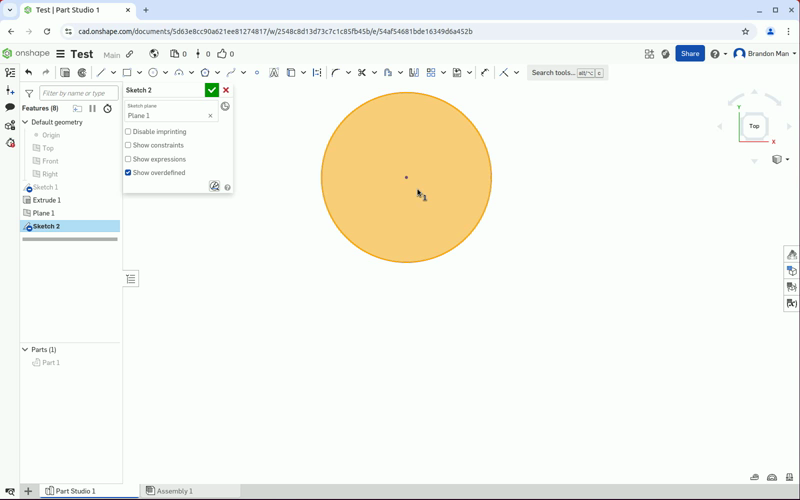
scroll(-6)
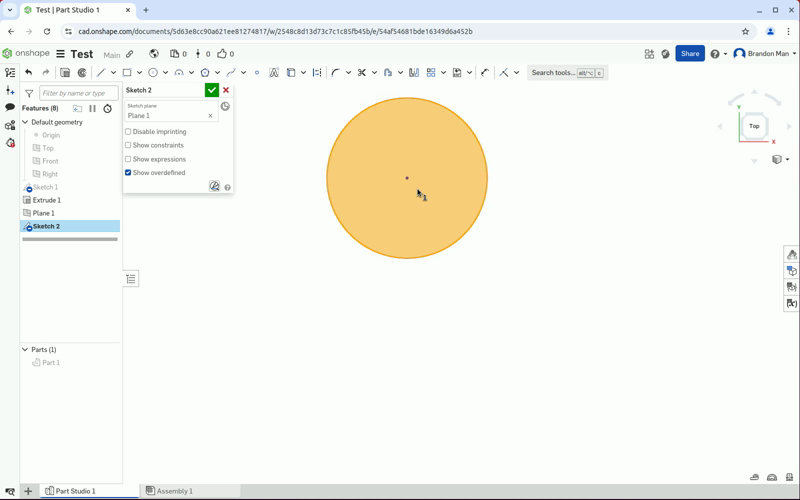
scroll(-6)
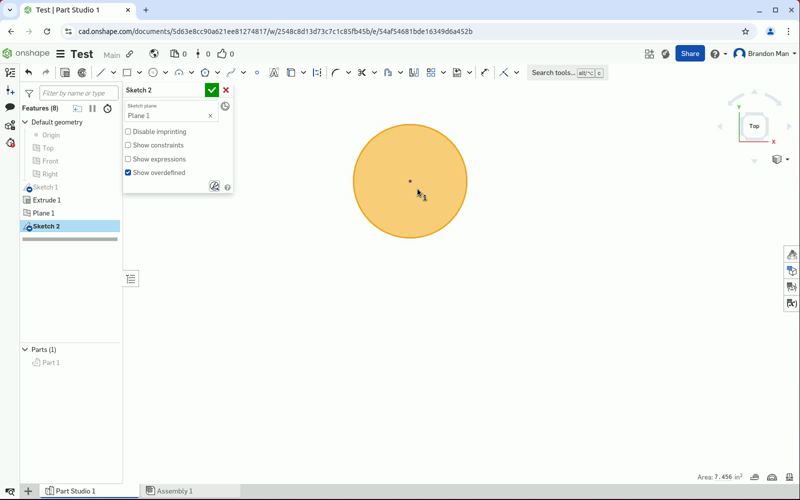
scroll(-6)
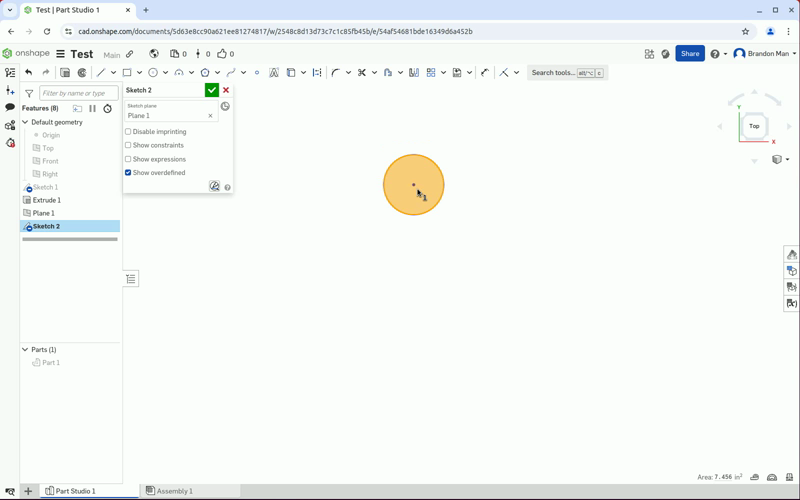
scroll(-6)
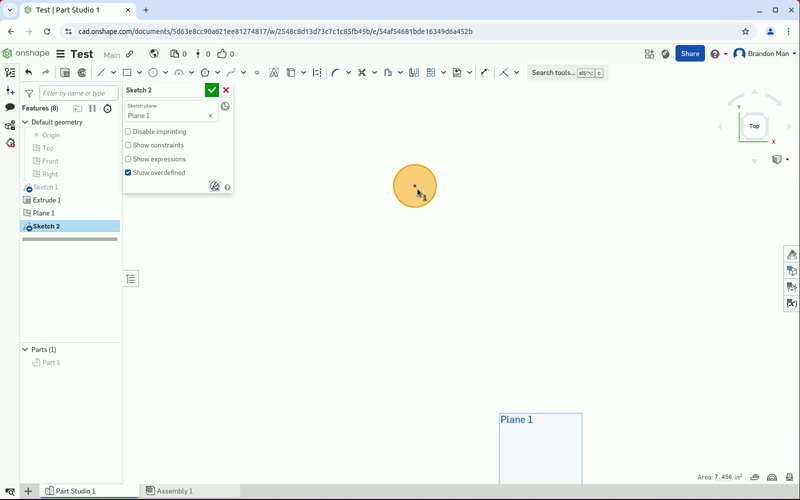
scroll(-6)
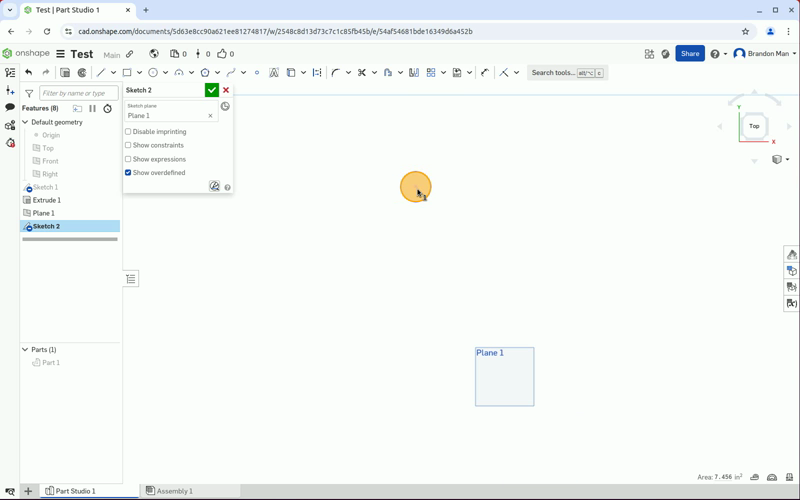
scroll(-6)
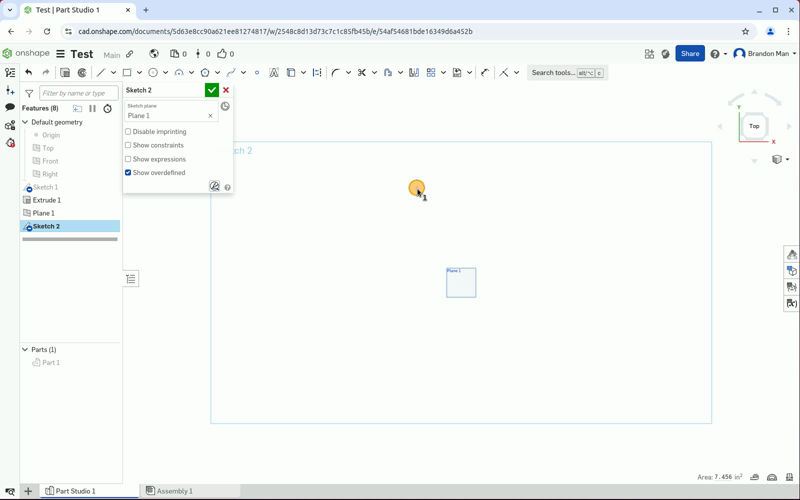
mouse_move(73, 352)
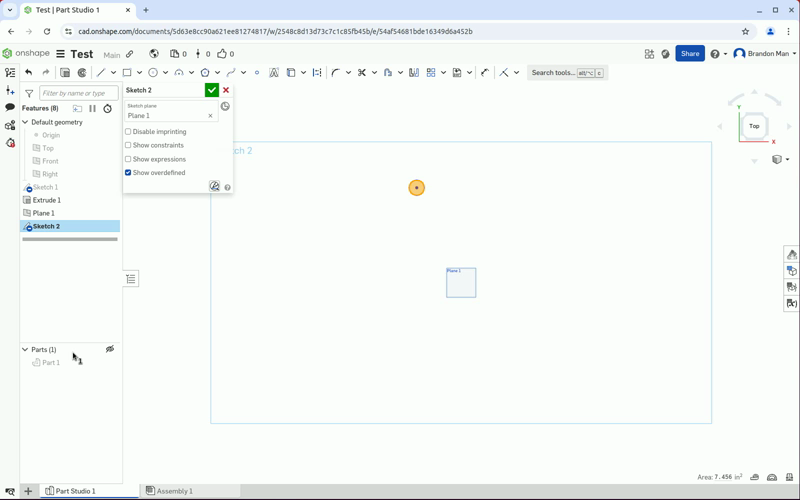
key(shift+y)
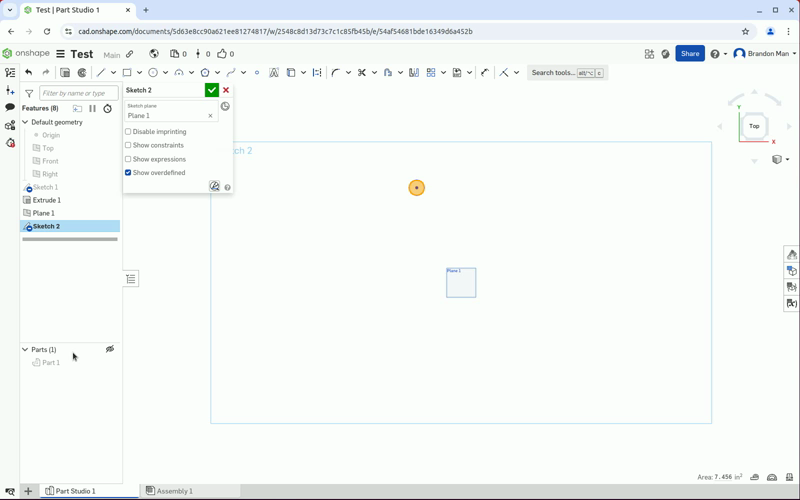
key(shift+e)
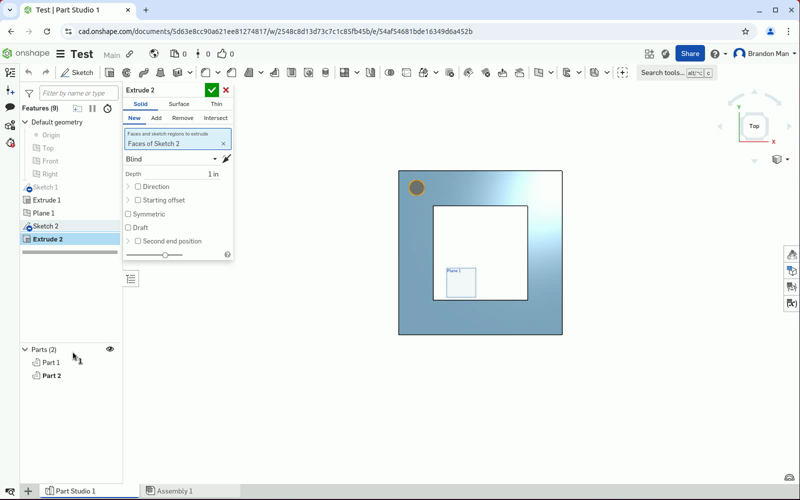
mouse_move(143, 106)
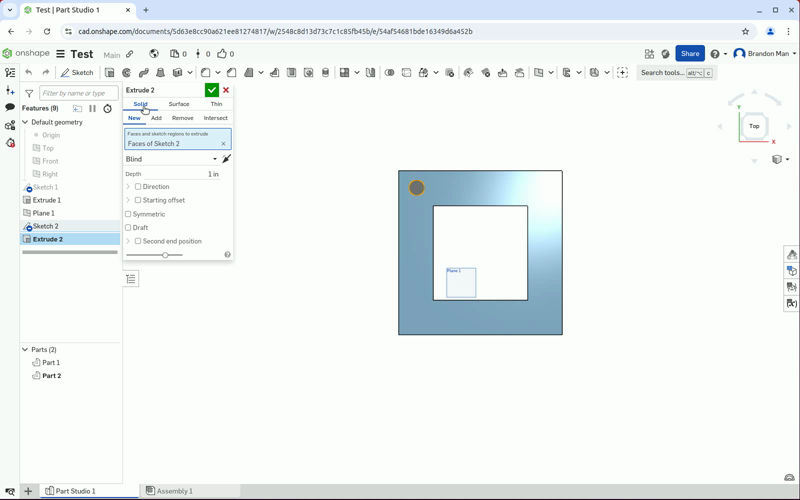
click(143, 106)
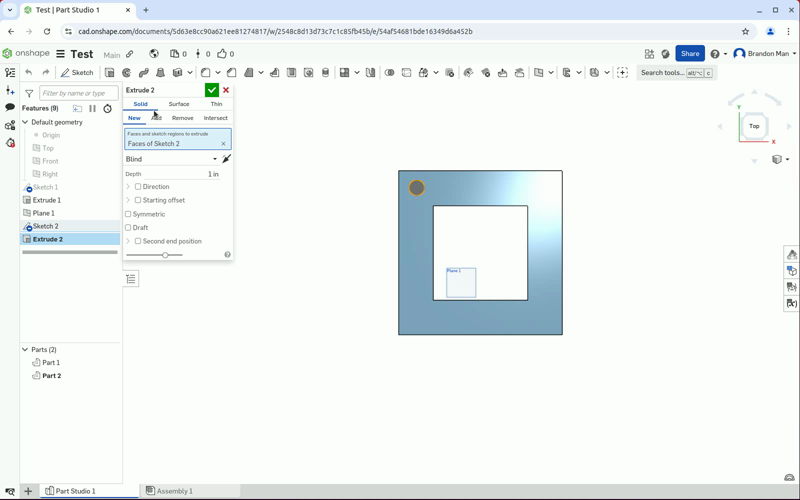
mouse_move(186, 120)
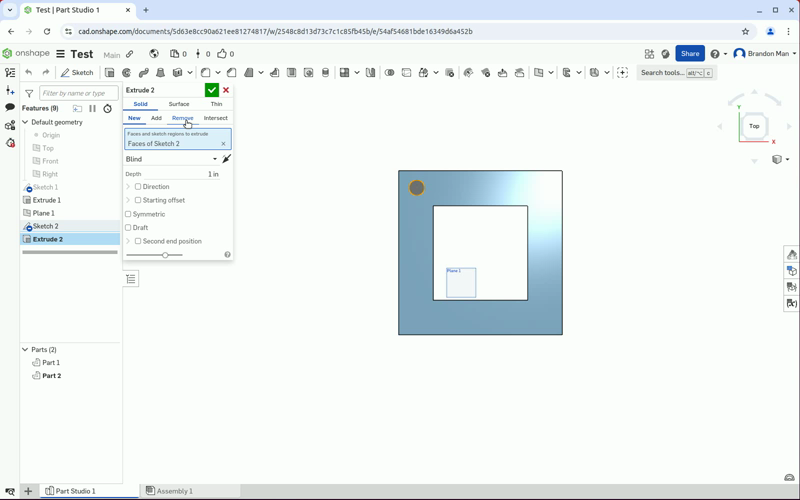
click(186, 120)
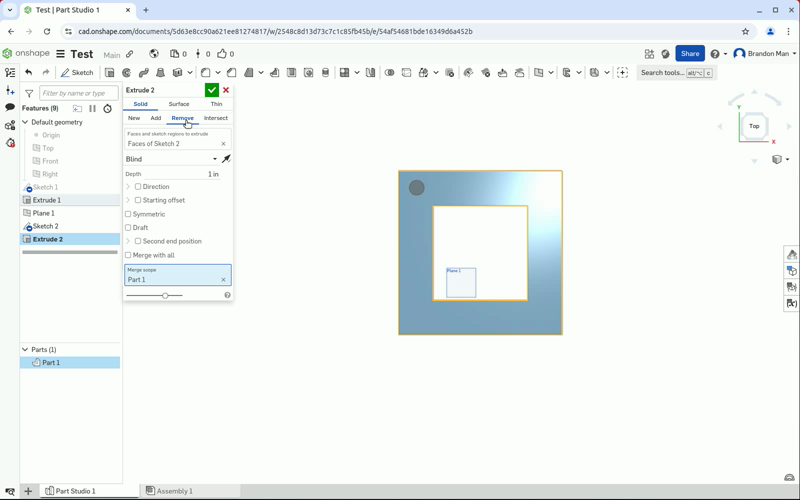
key(tab, 4)
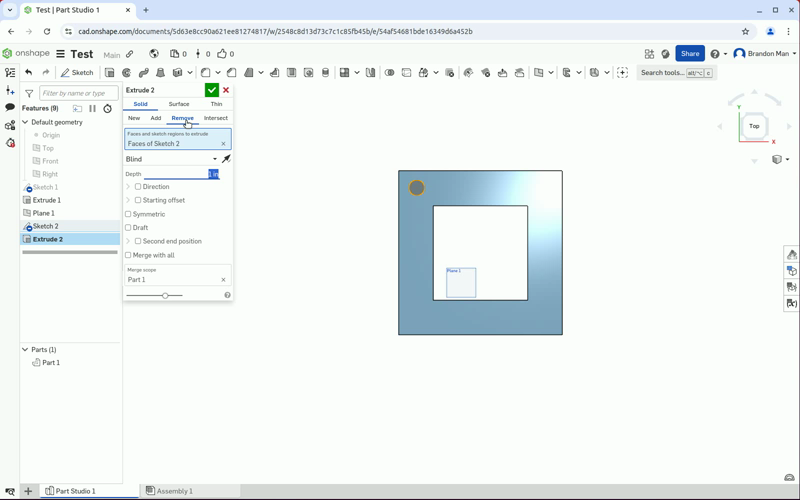
text(6.258)
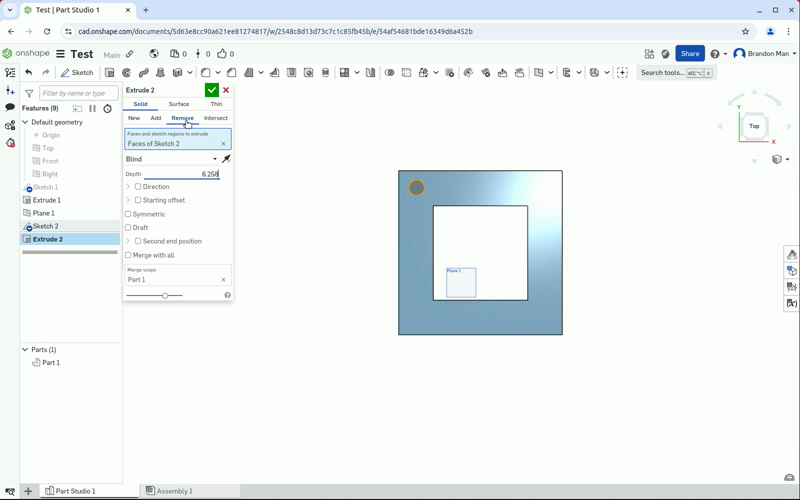
key(tab, 6)
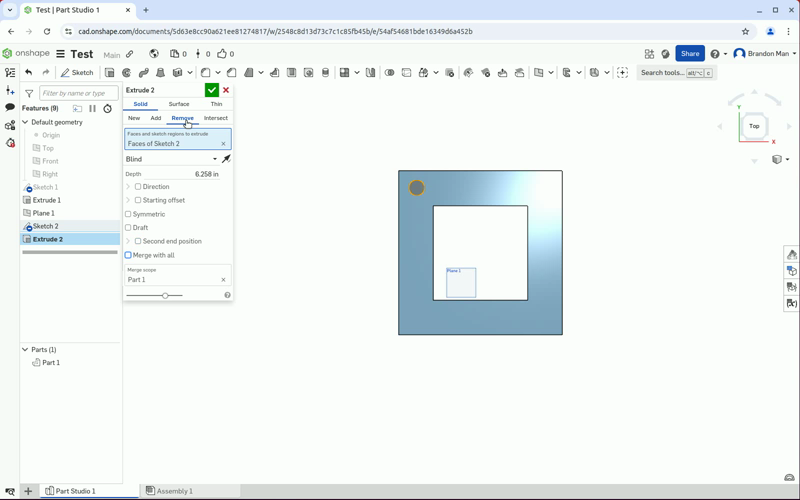
key(space)
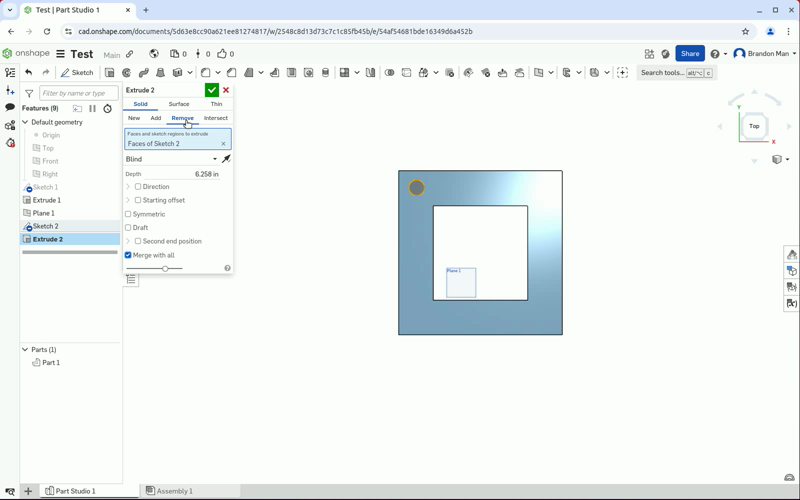
key(enter)
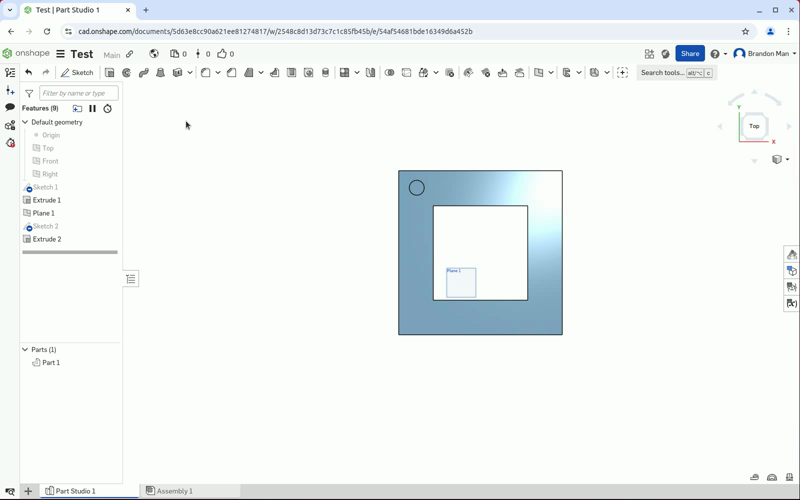
key(shift+h)
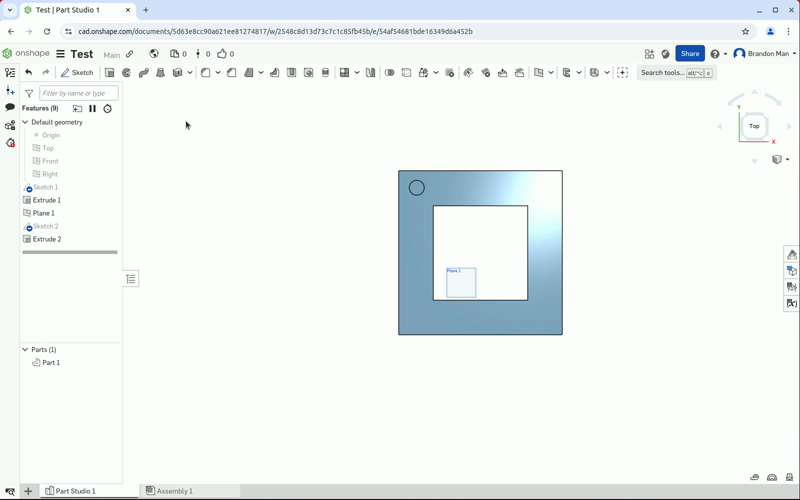
key(shift+h)
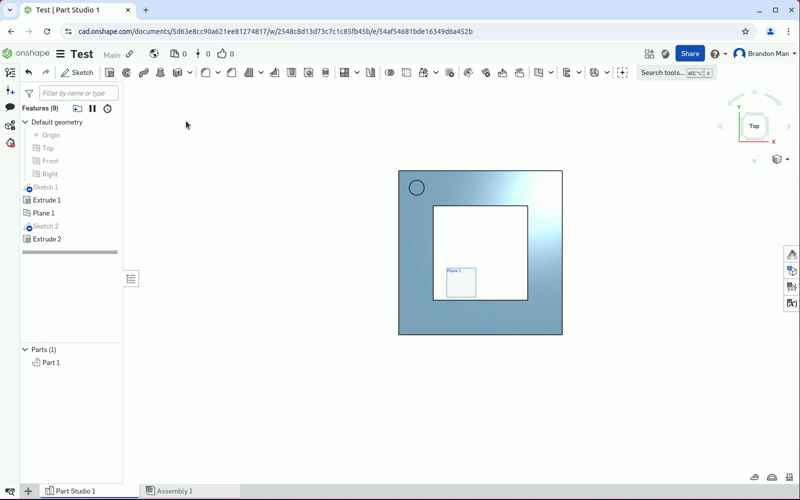
mouse_move(73, 189)
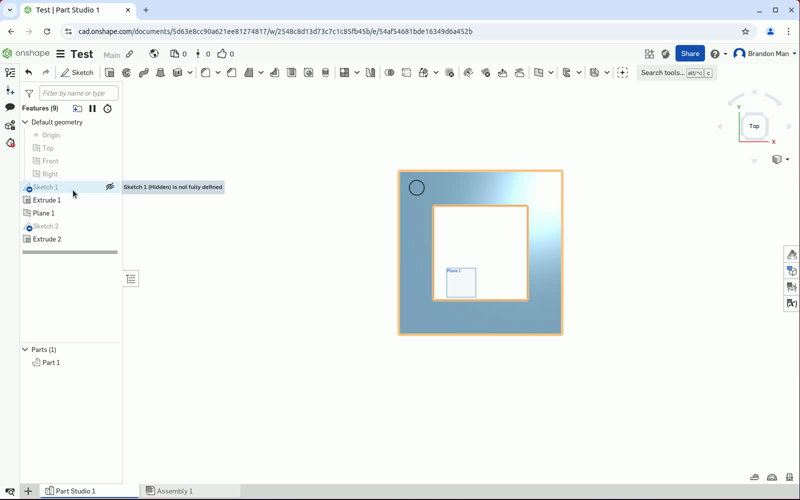
click(73, 189)
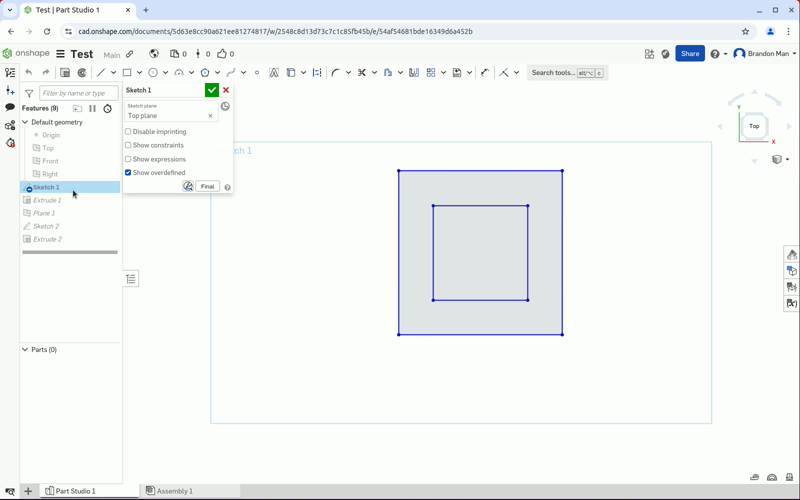
mouse_move(229, 92)
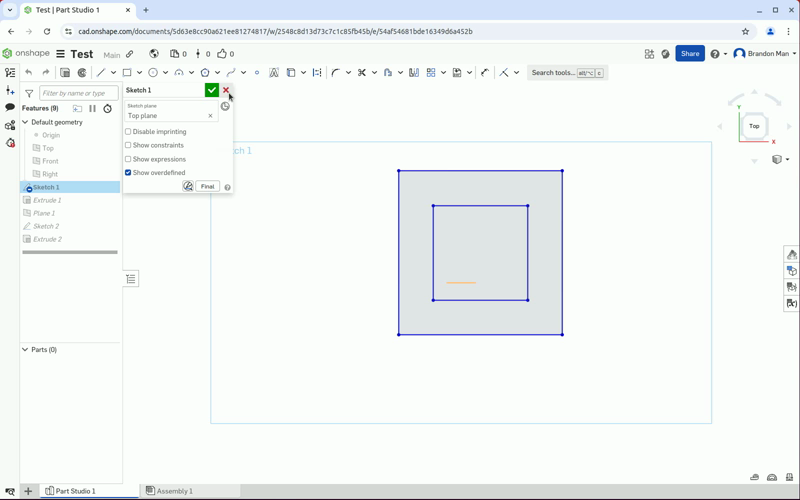
click(229, 92)
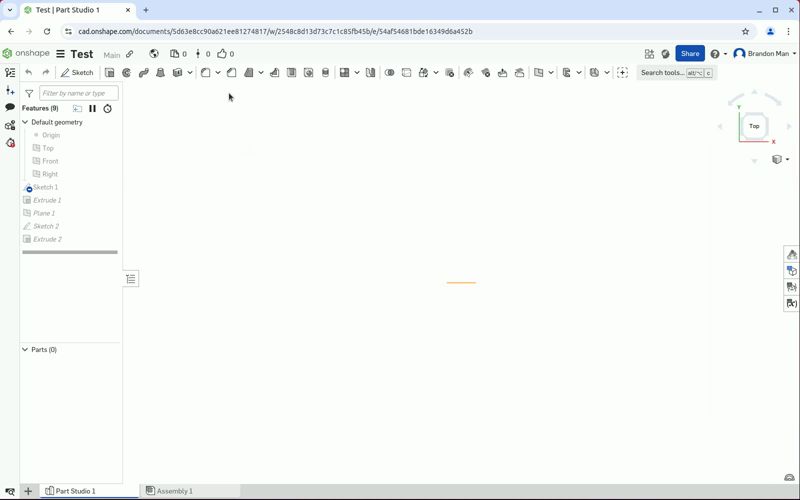
key(shift+s)
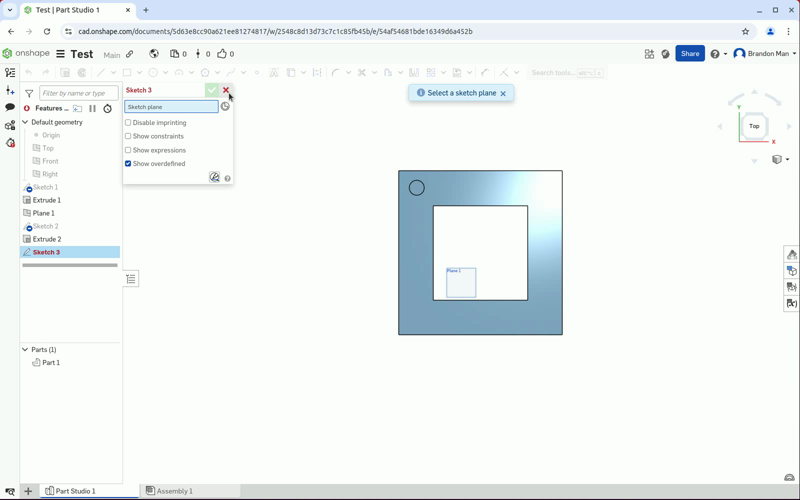
mouse_move(73, 215)
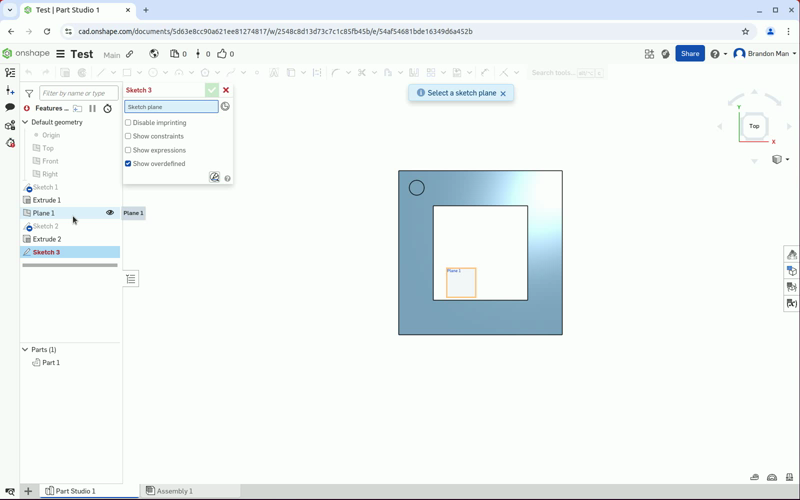
click(73, 215)
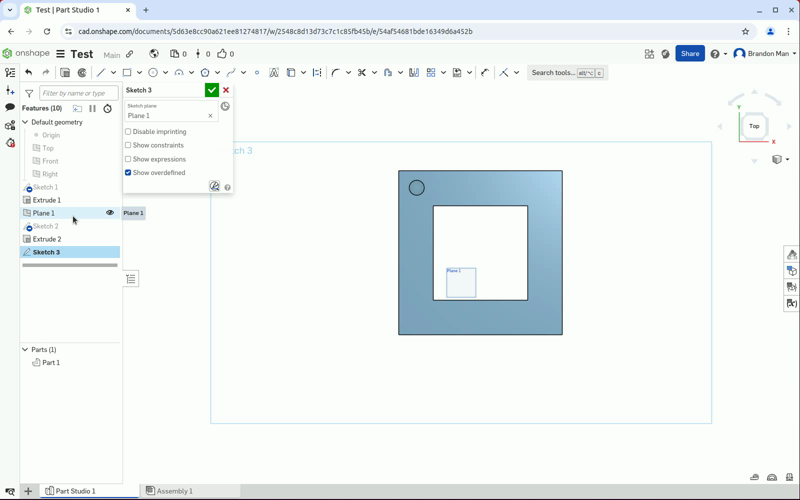
mouse_move(73, 352)
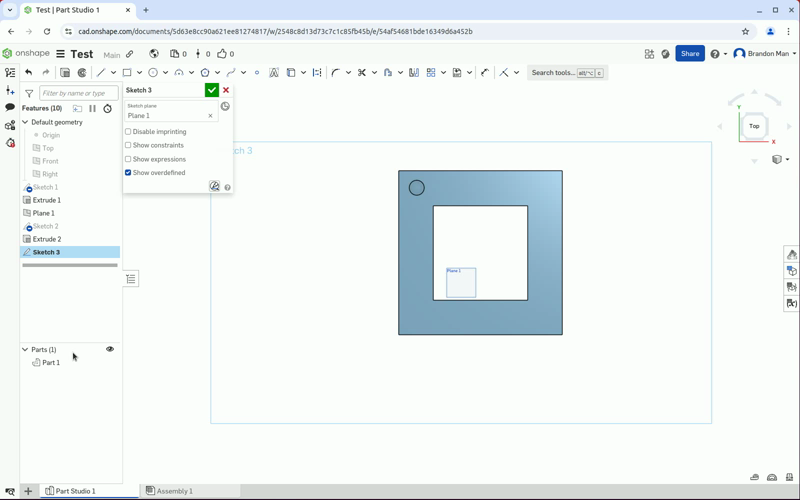
key(y)
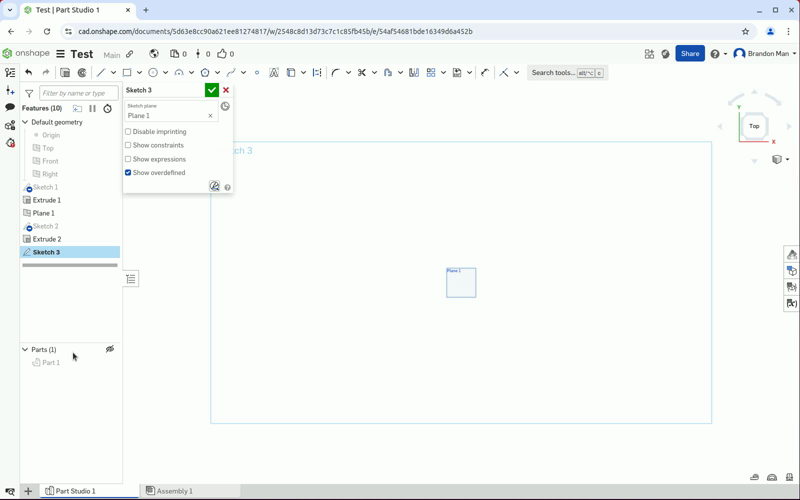
key(c)
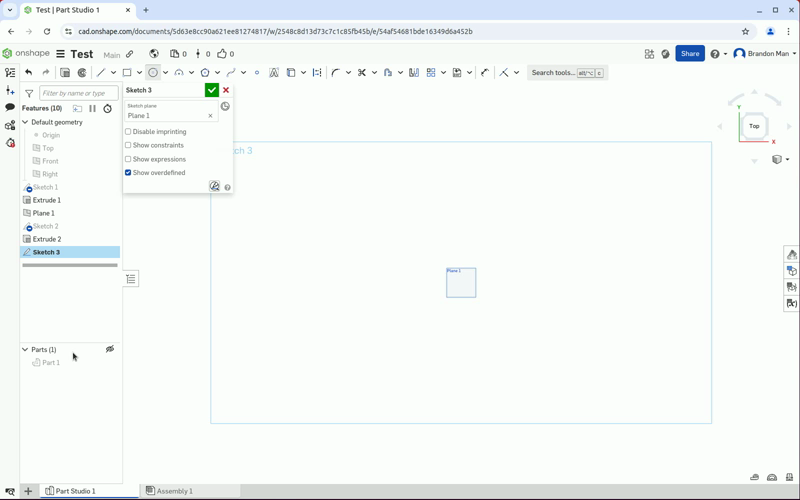
key_down(shift)
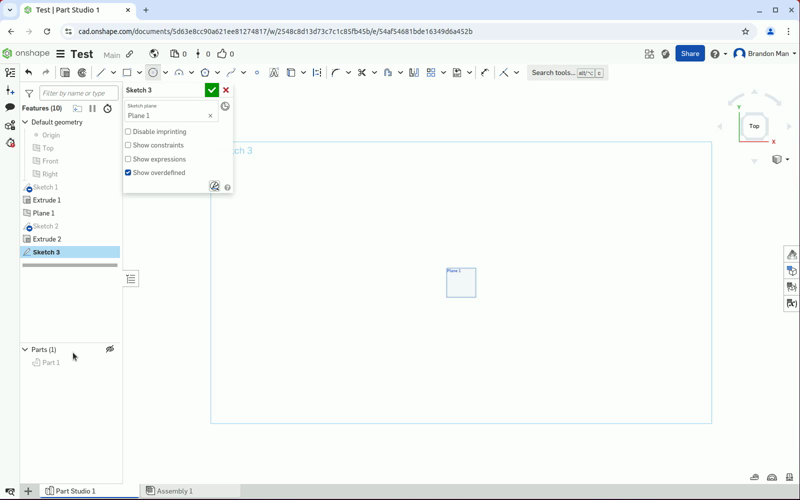
mouse_move(548, 187)
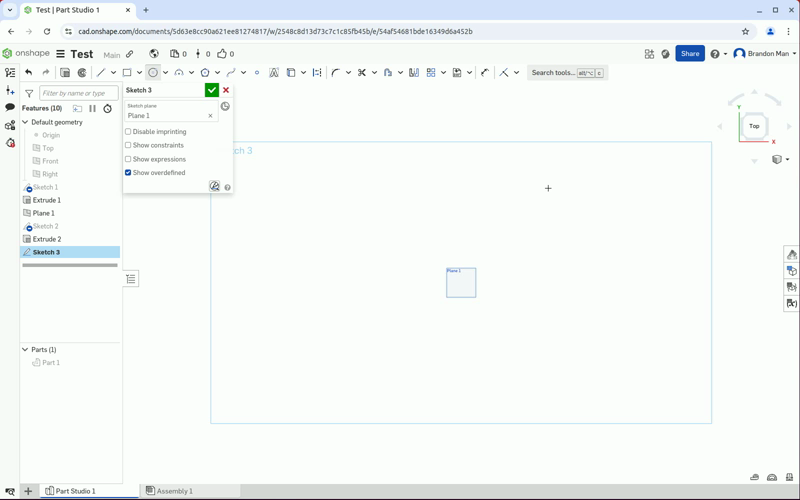
click(548, 187)
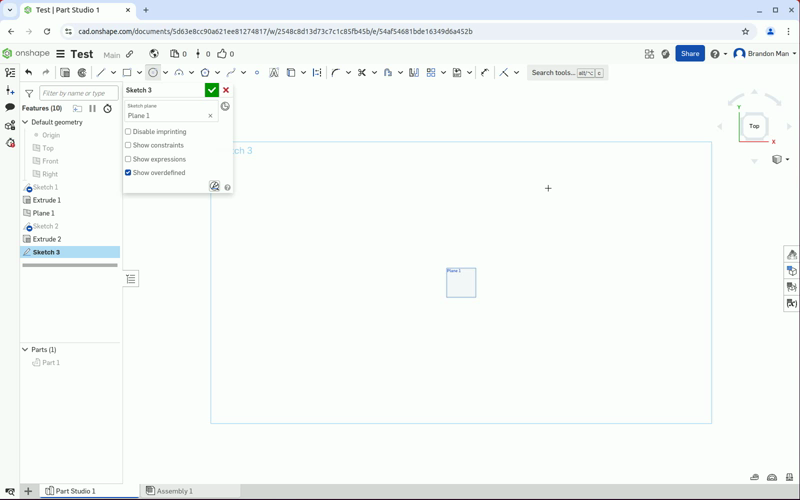
key_up(shift)
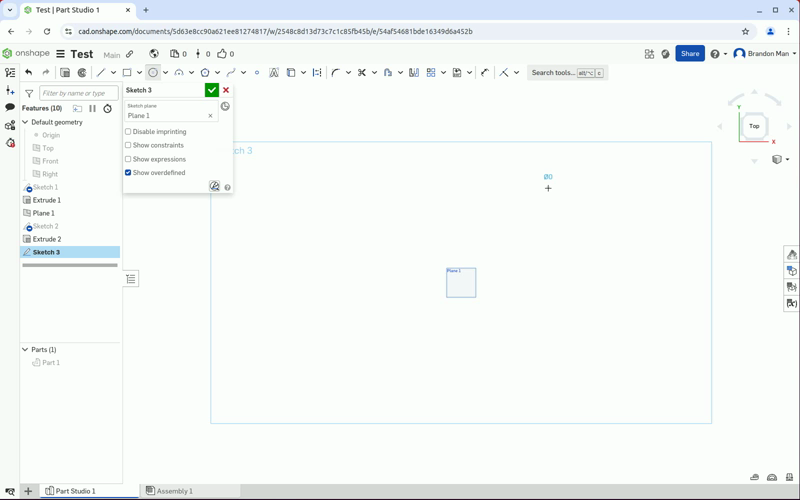
mouse_move(555, 187)
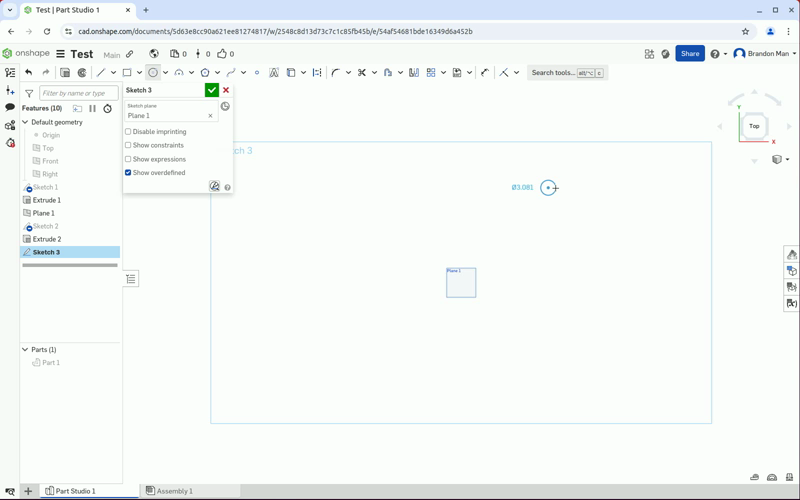
click(555, 187)
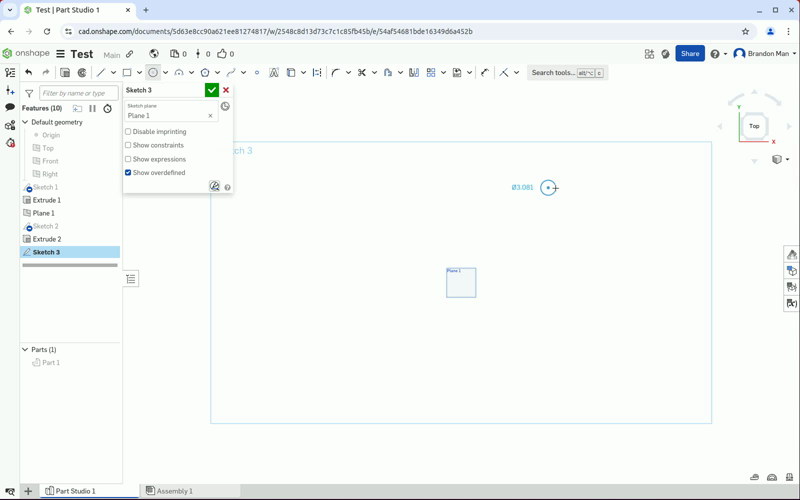
key(esc)
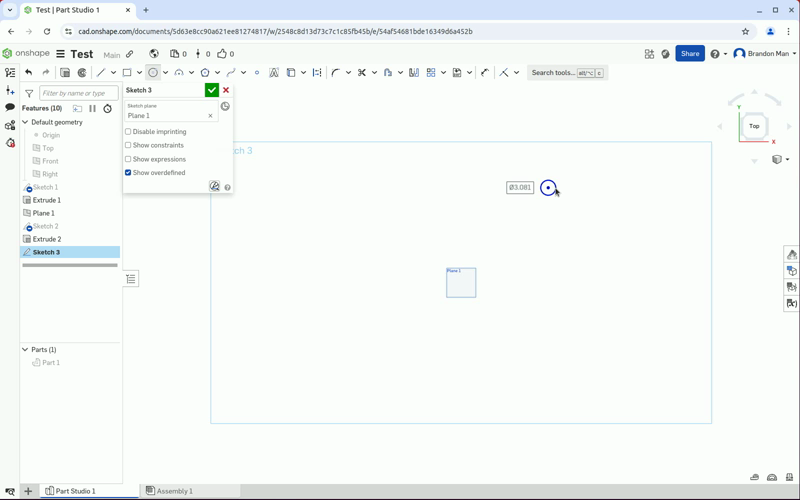
mouse_move(550, 185)
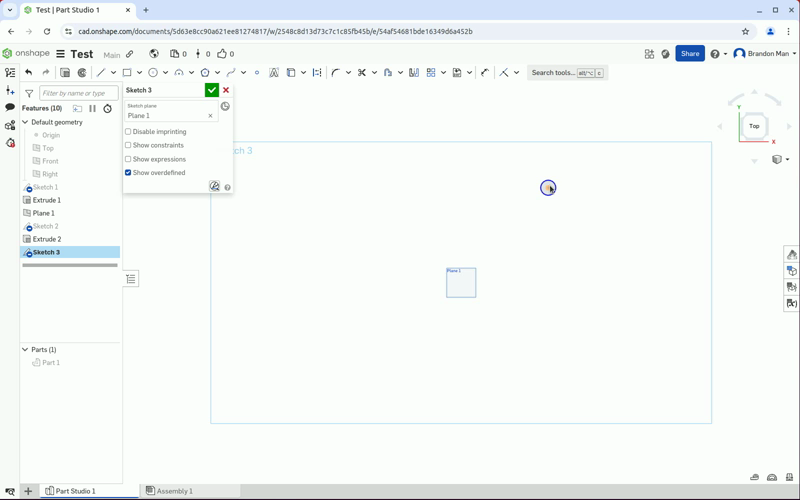
scroll(6)
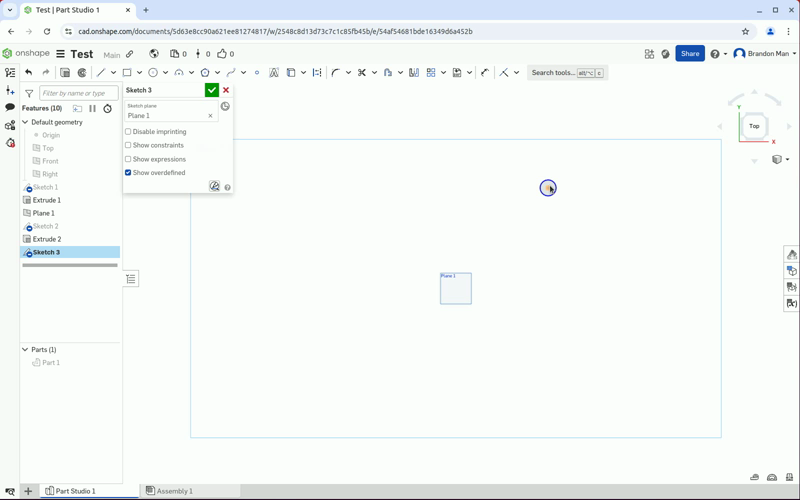
scroll(6)
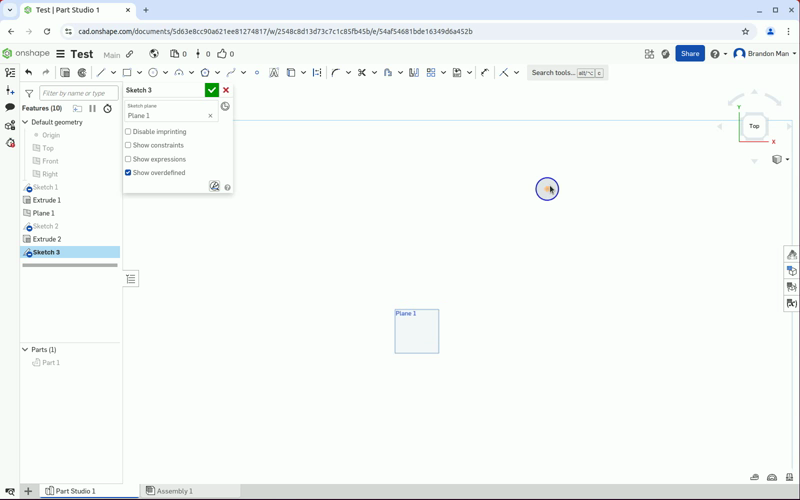
scroll(6)
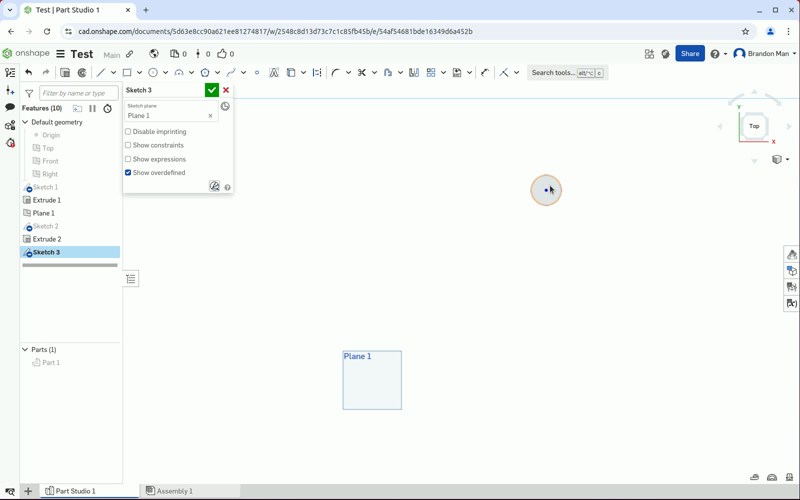
scroll(6)
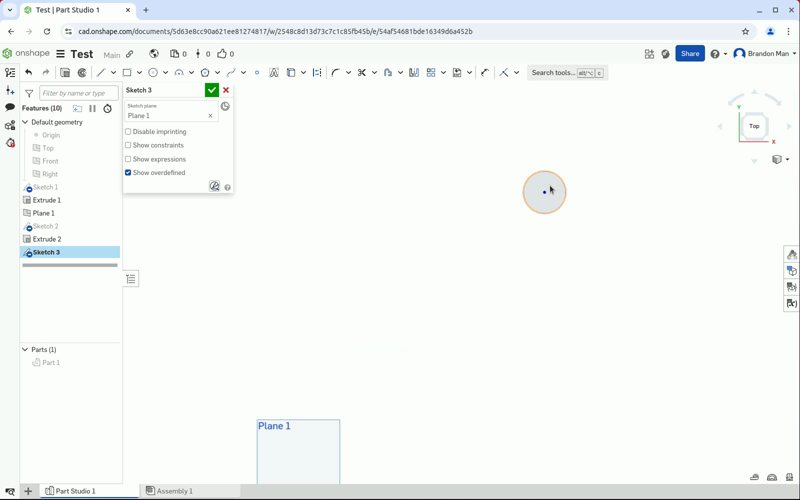
scroll(6)
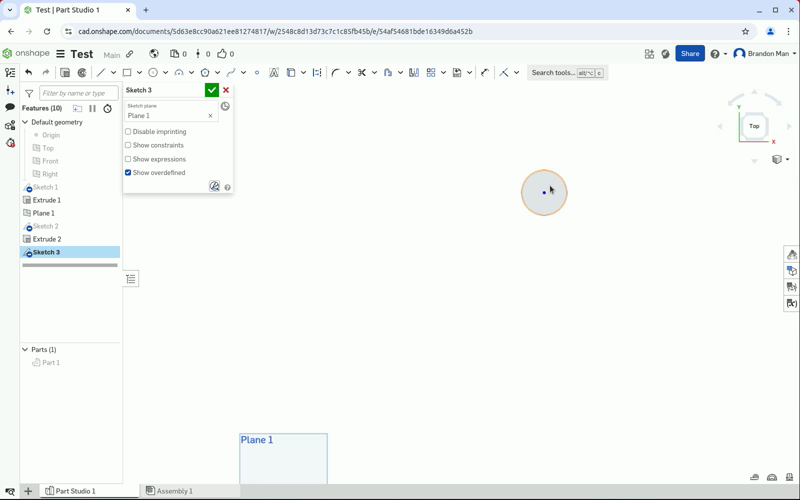
scroll(6)
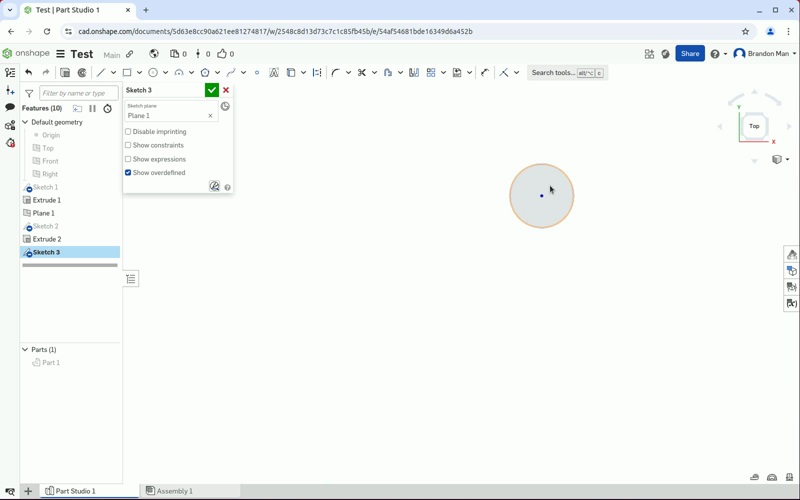
scroll(6)
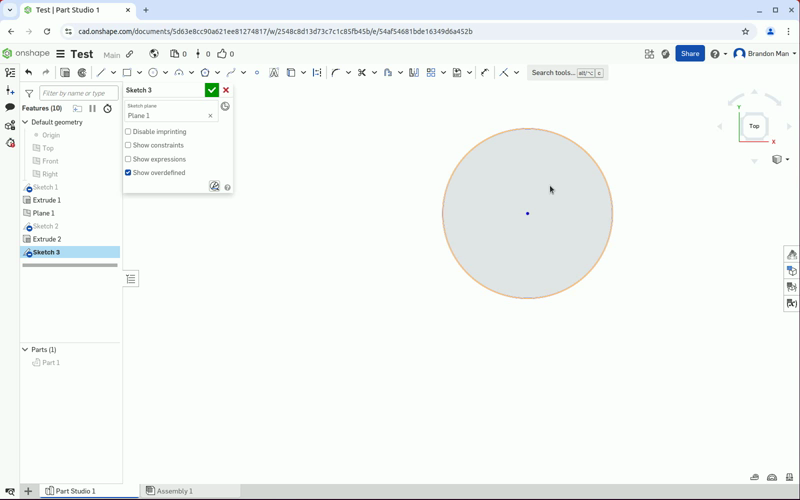
click(550, 185)
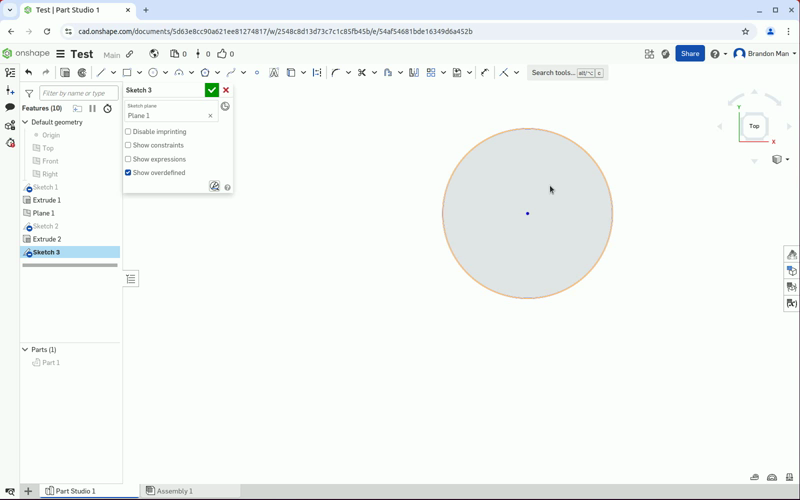
scroll(-6)
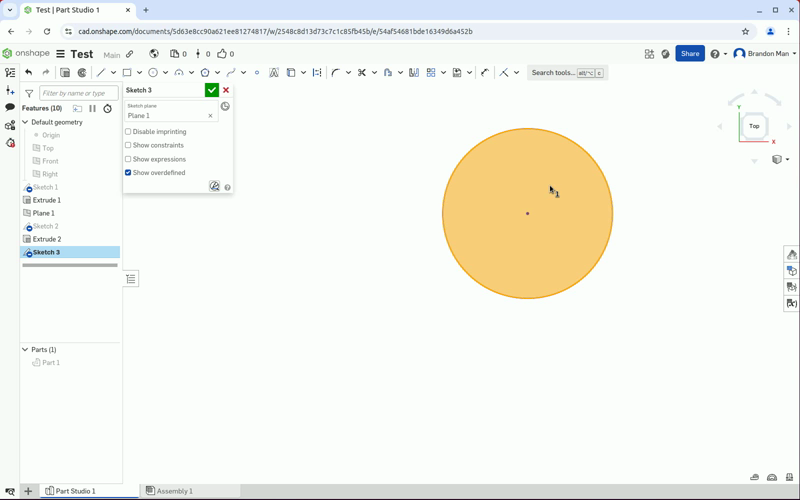
scroll(-6)
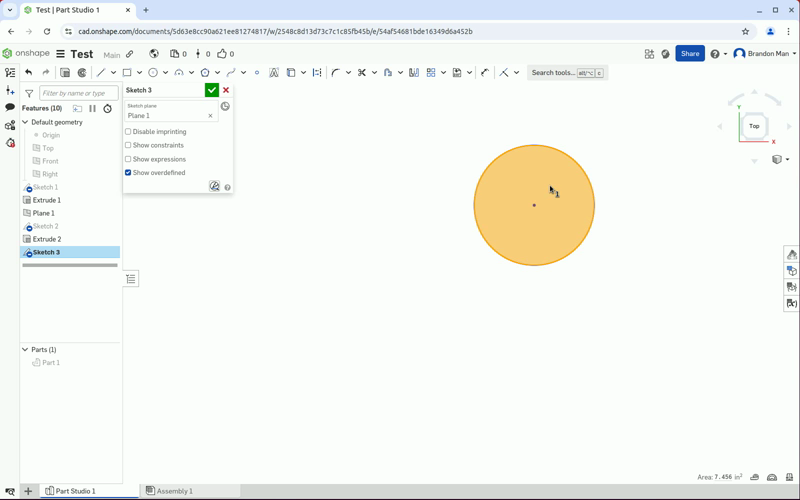
scroll(-6)
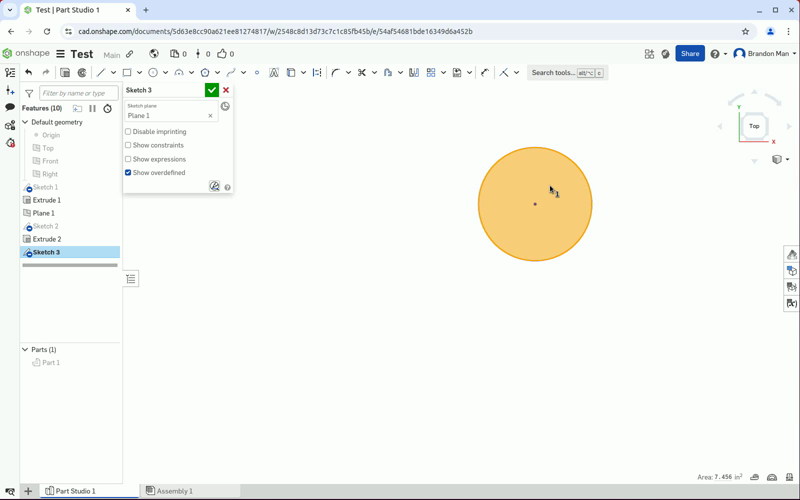
scroll(-6)
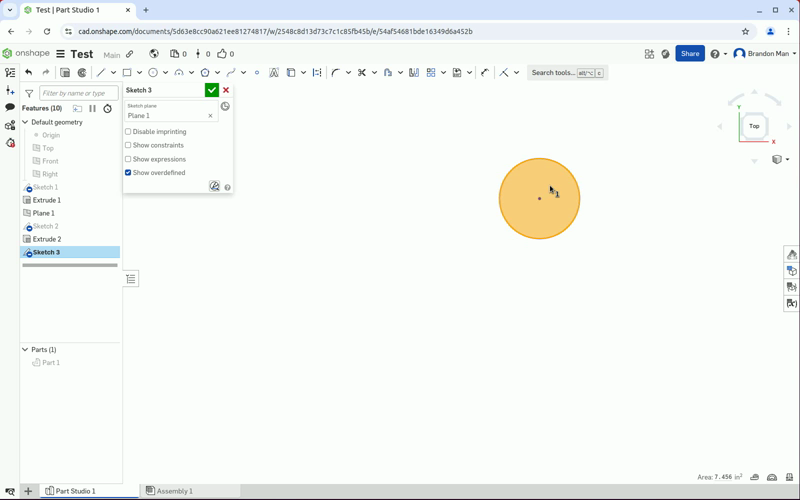
scroll(-6)
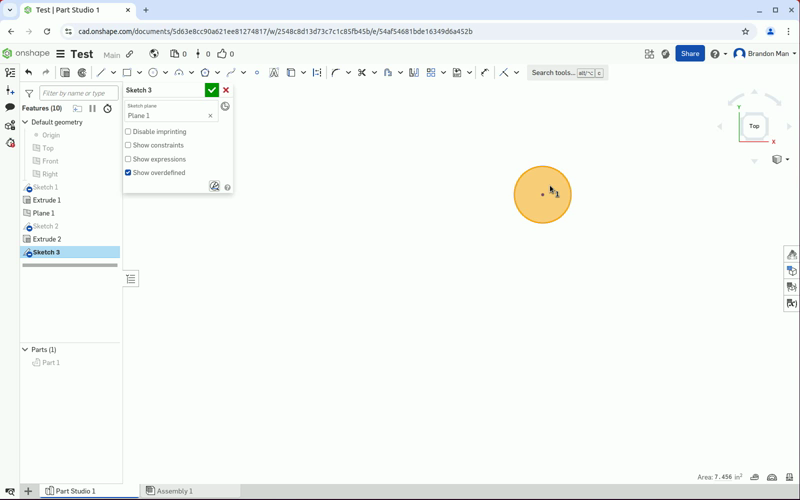
scroll(-6)
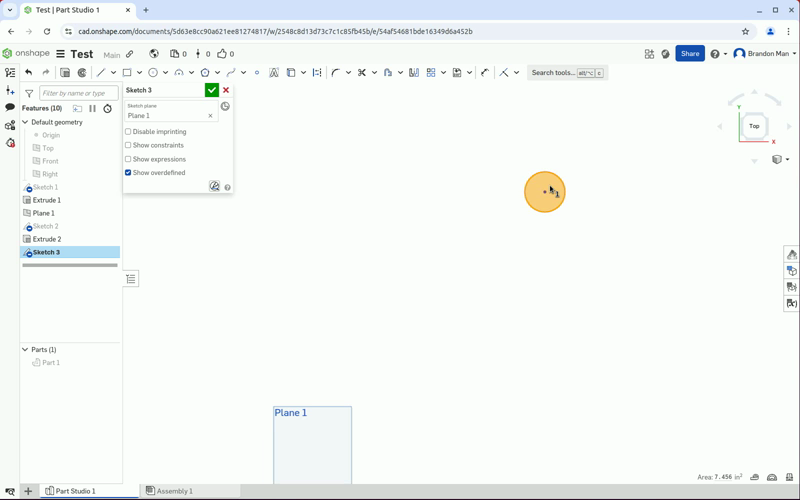
scroll(-6)
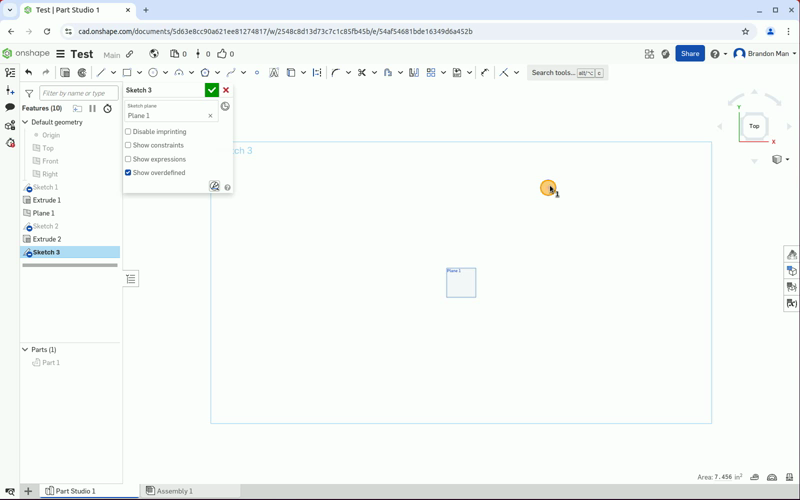
mouse_move(73, 352)
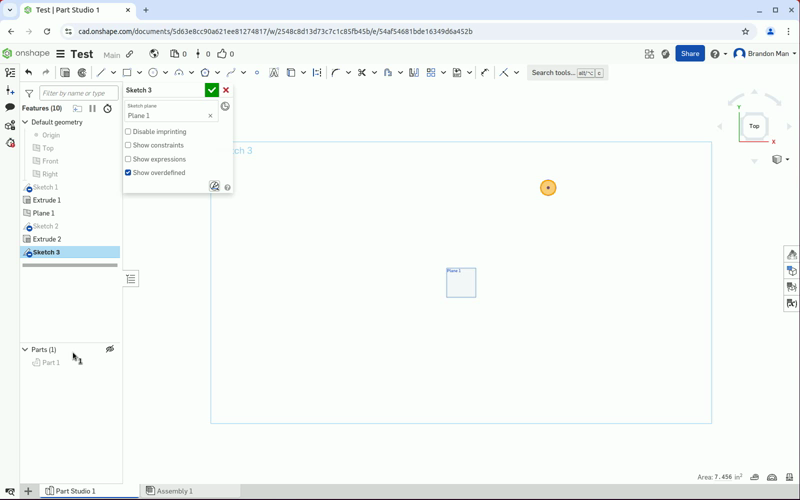
key(shift+y)
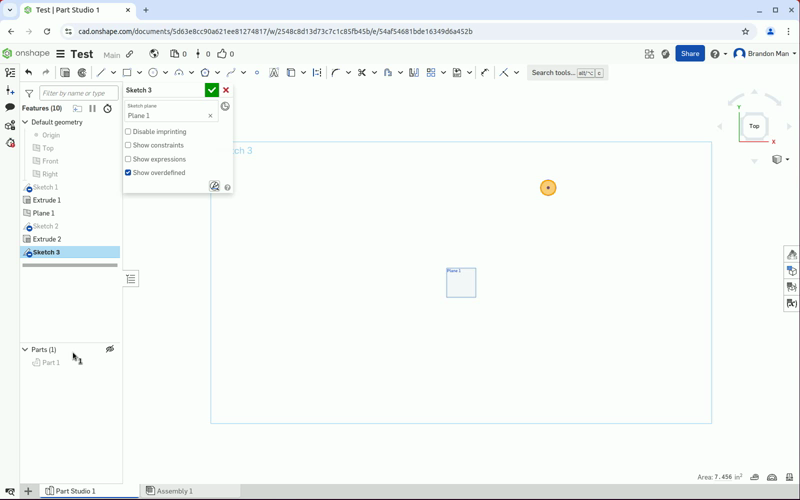
key(shift+e)
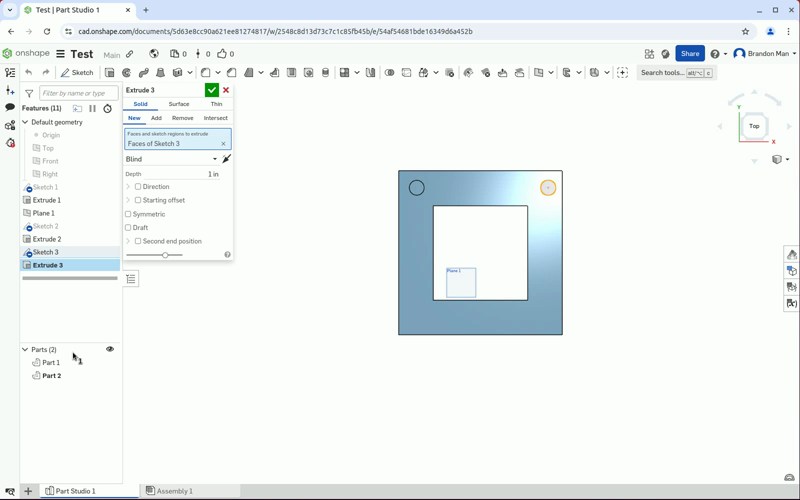
mouse_move(143, 106)
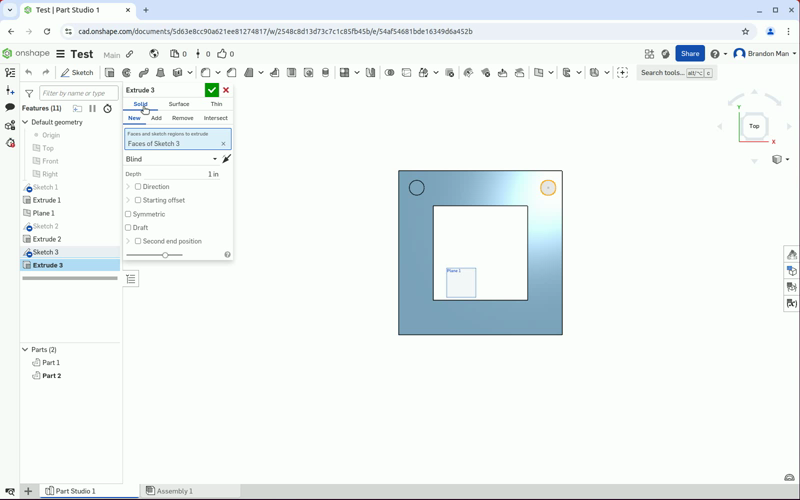
click(143, 106)
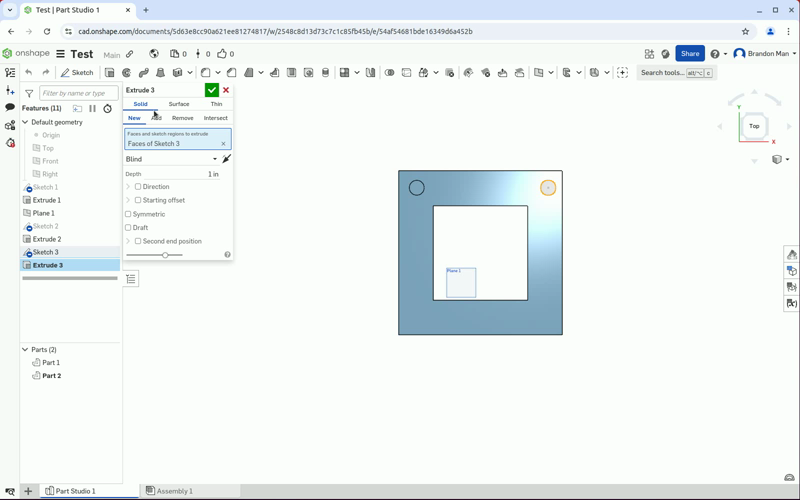
mouse_move(186, 120)
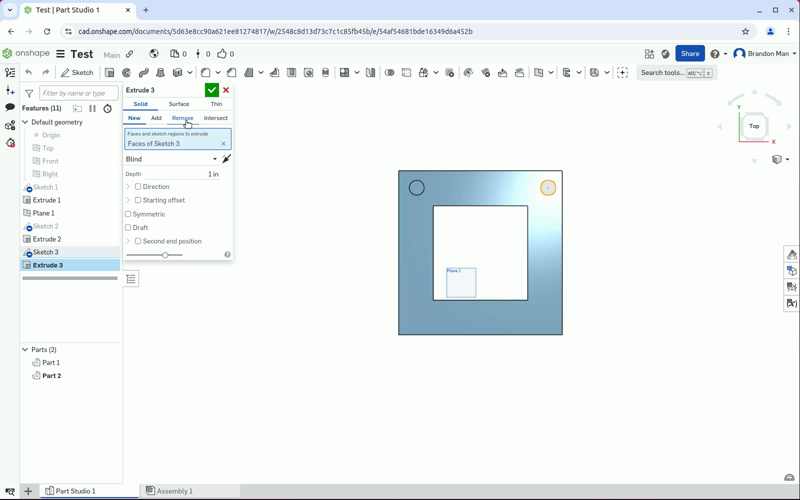
click(186, 120)
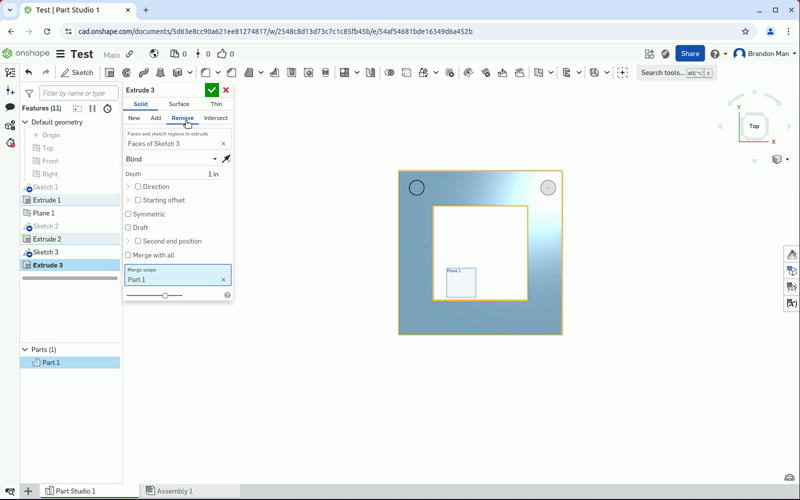
key(tab, 4)
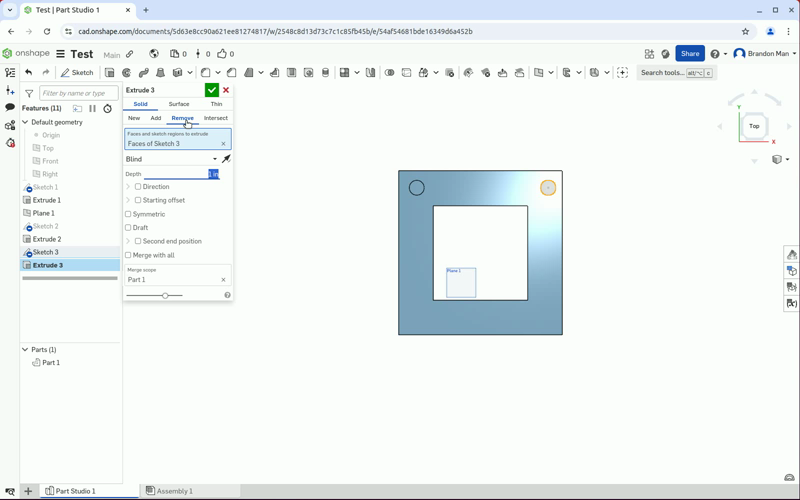
text(6.258)
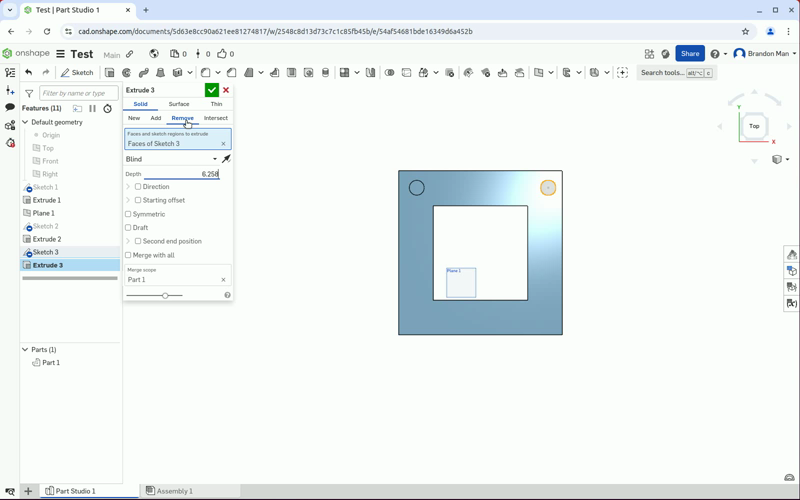
key(tab, 6)
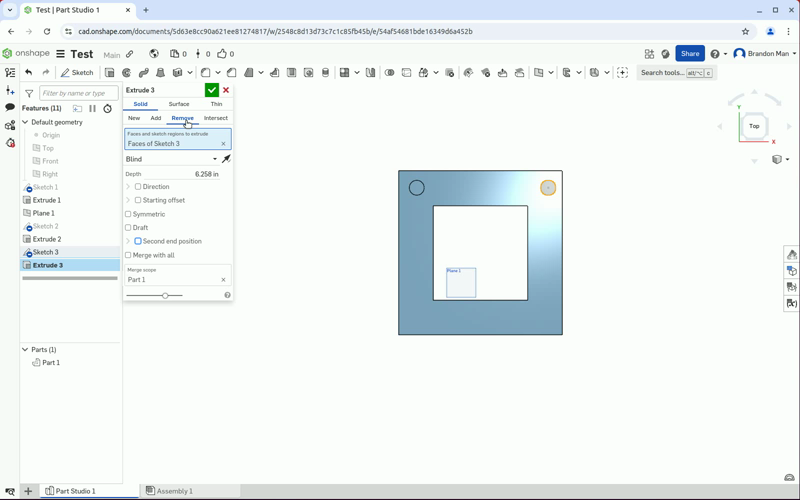
key(space)
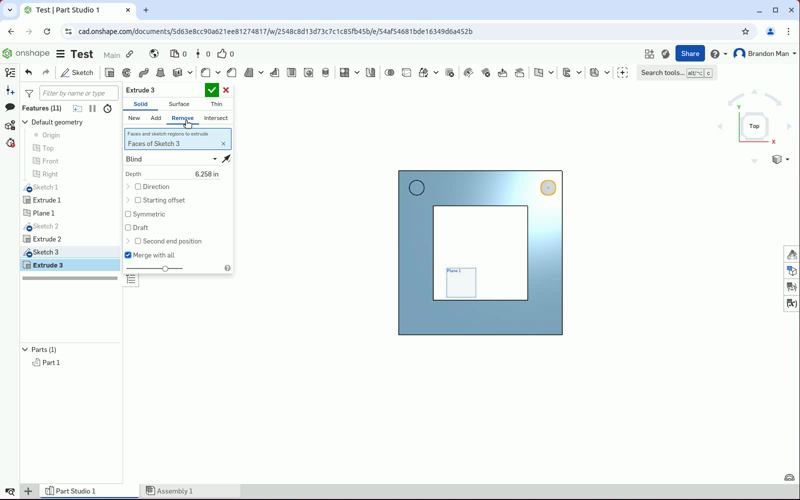
key(enter)
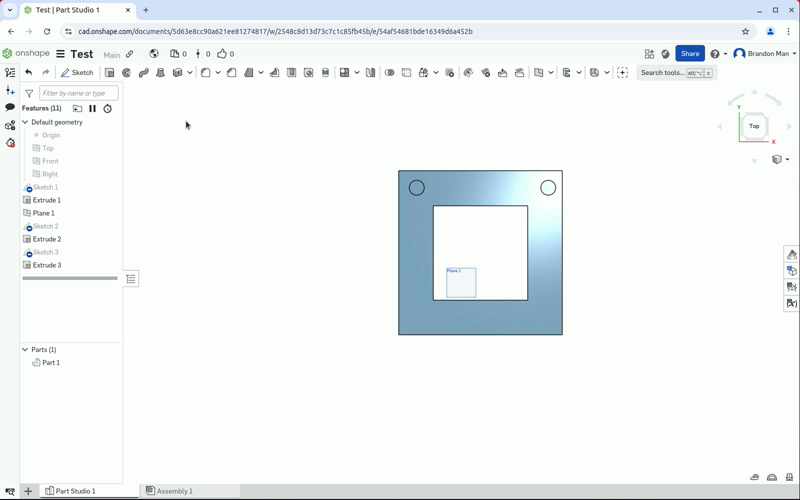
key(shift+h)
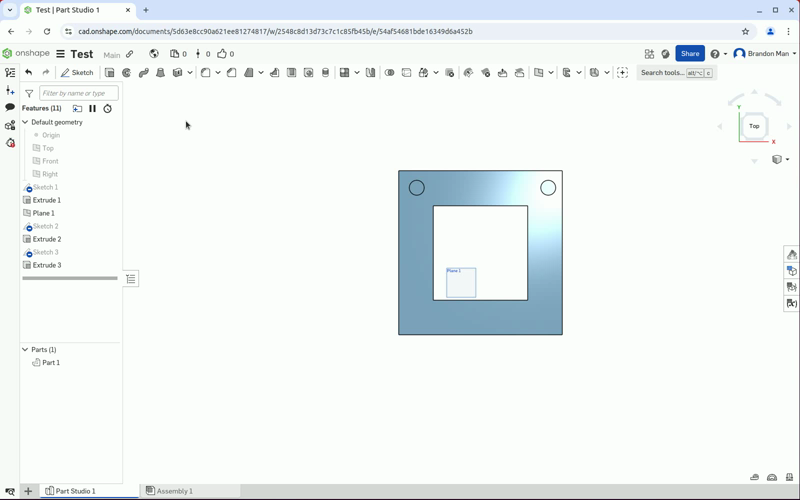
key(shift+h)
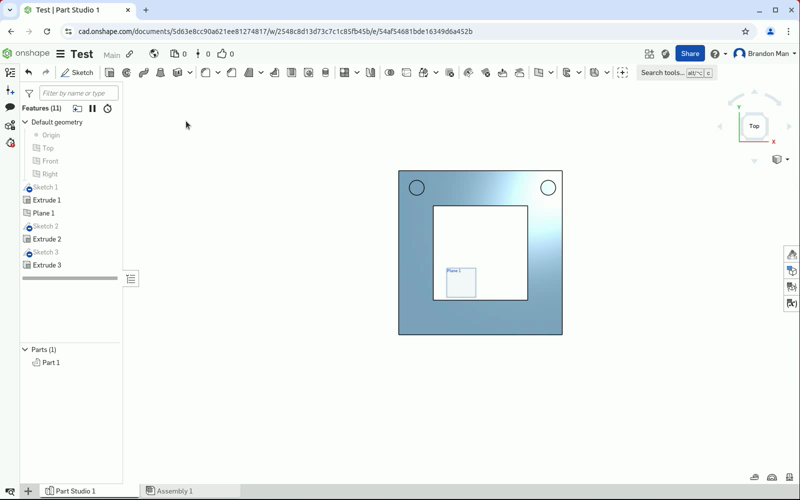
mouse_move(73, 189)
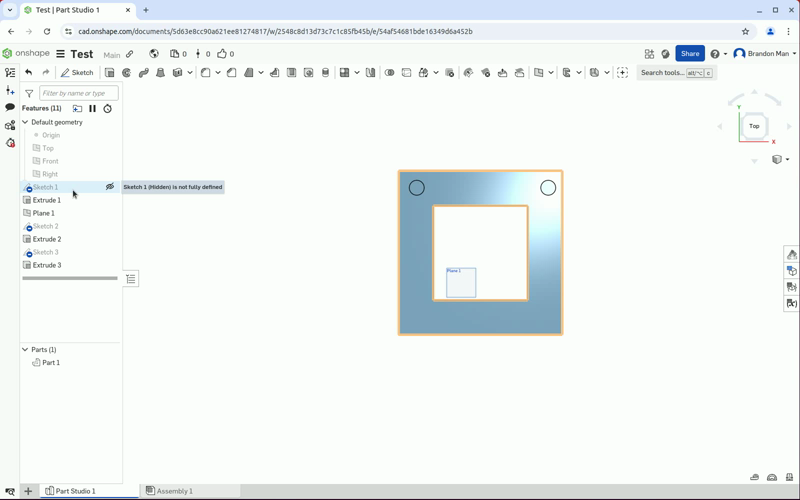
click(73, 189)
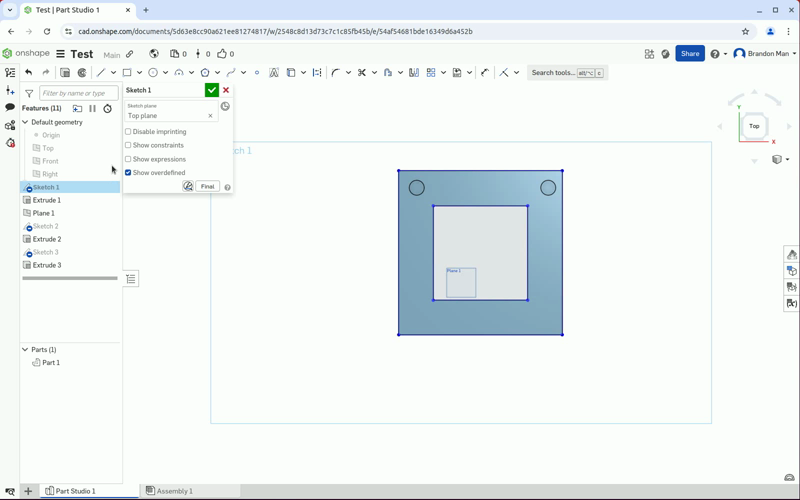
mouse_move(229, 92)
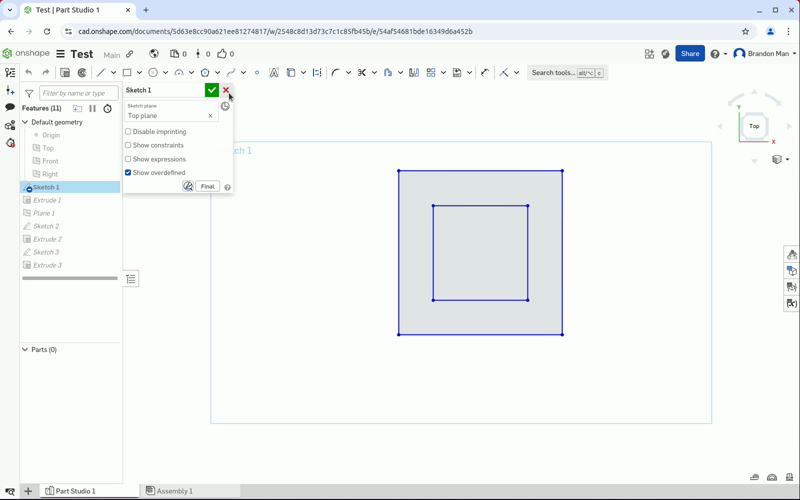
click(229, 92)
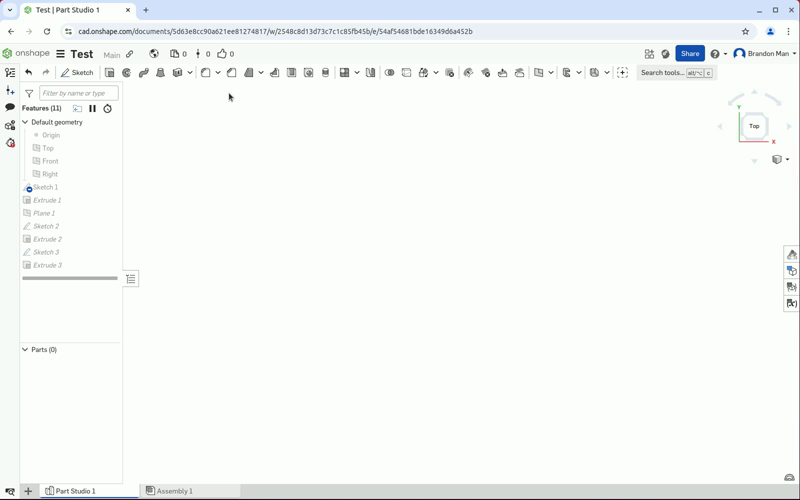
key(shift+s)
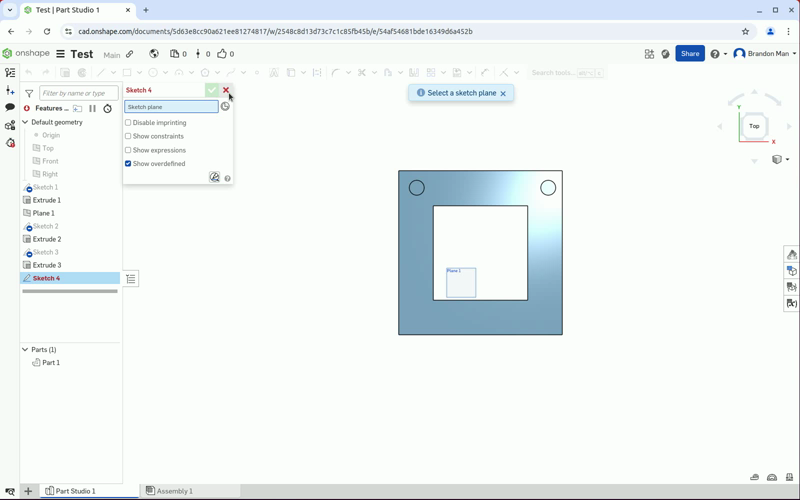
mouse_move(73, 215)
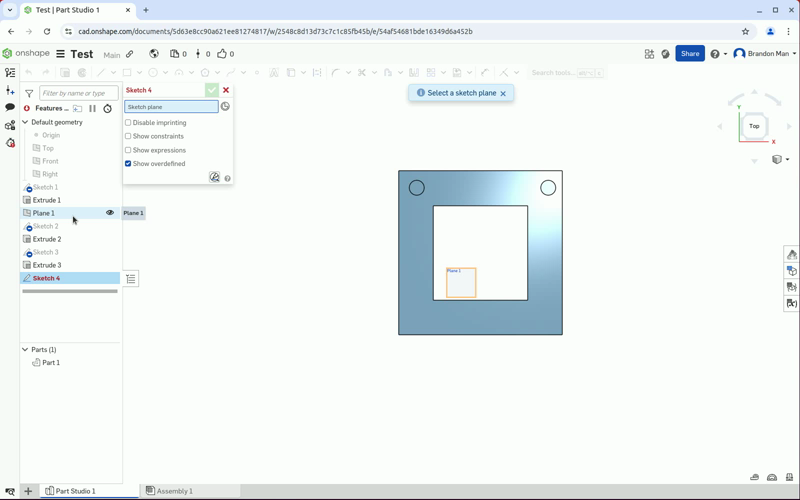
click(73, 215)
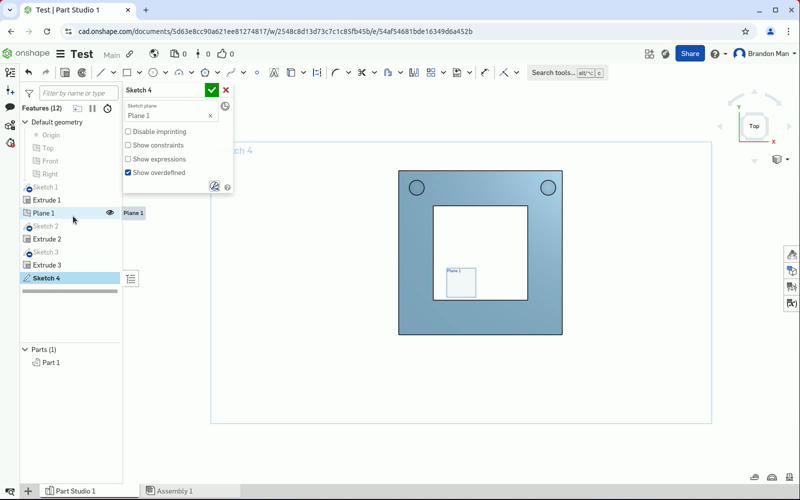
mouse_move(73, 352)
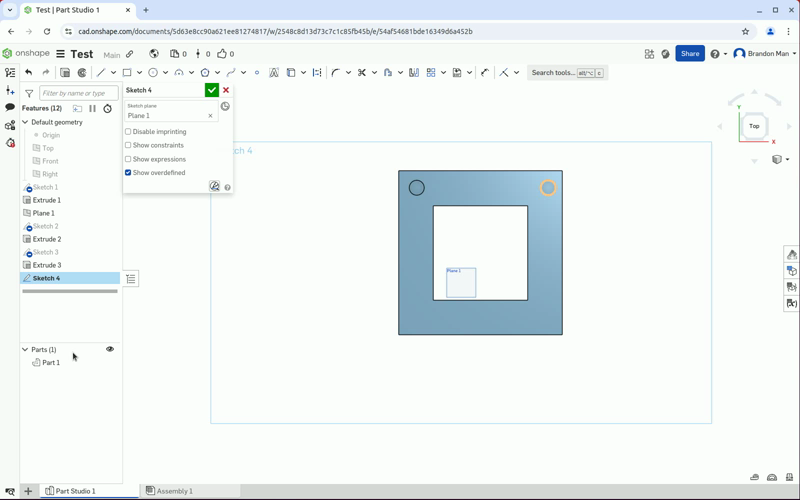
key(y)
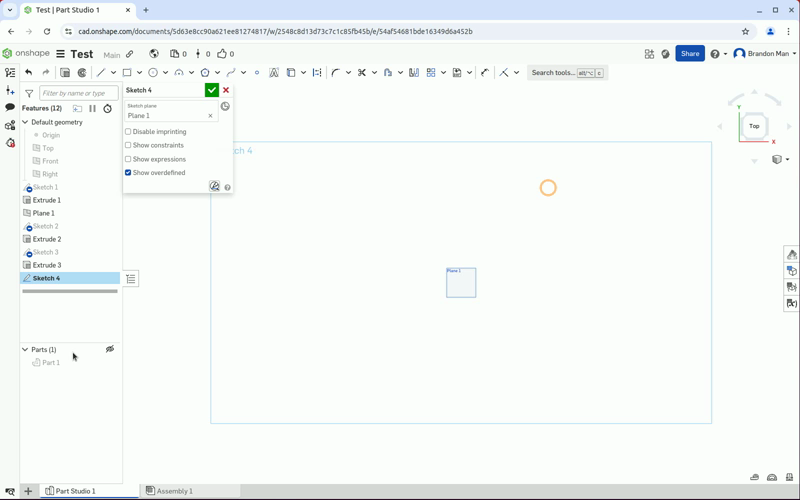
key(c)
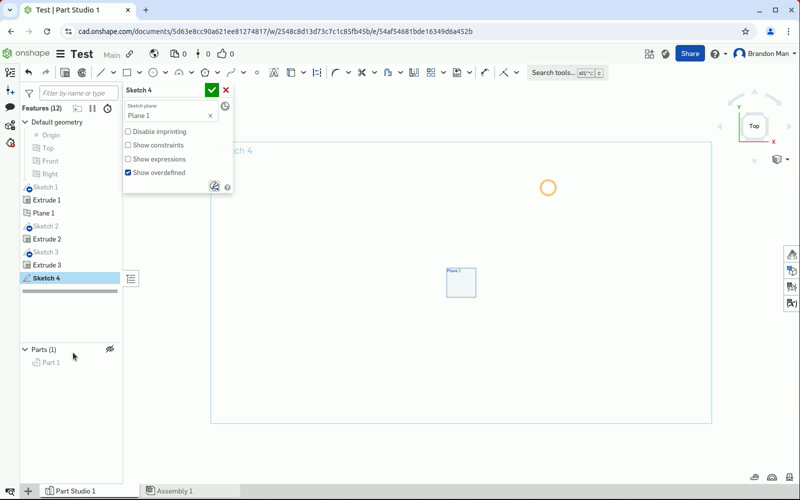
key_down(shift)
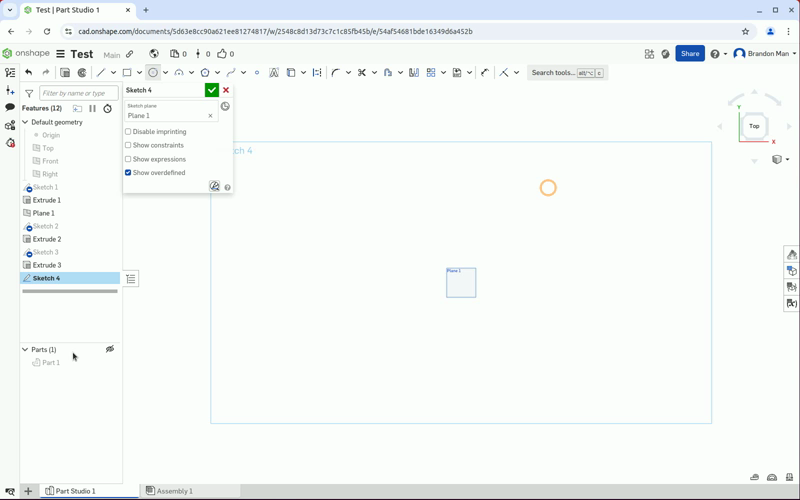
mouse_move(548, 318)
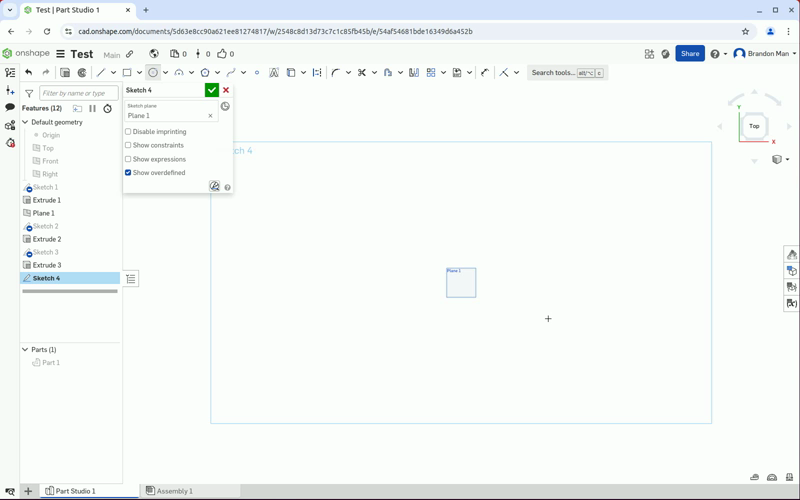
click(548, 318)
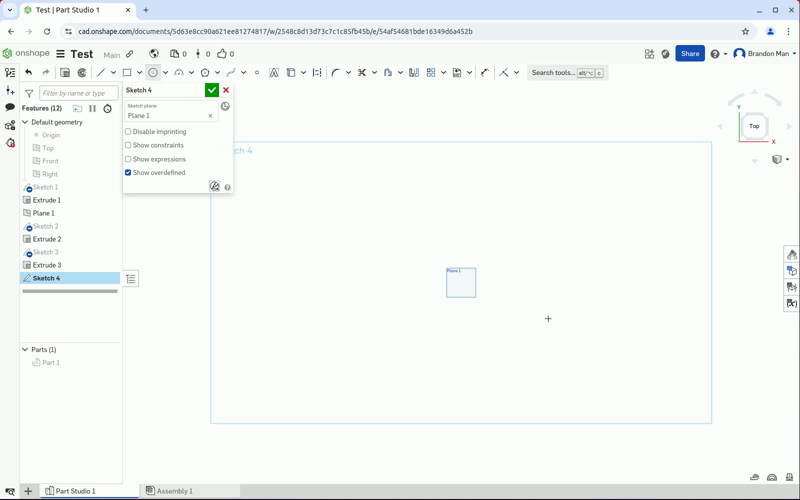
key_up(shift)
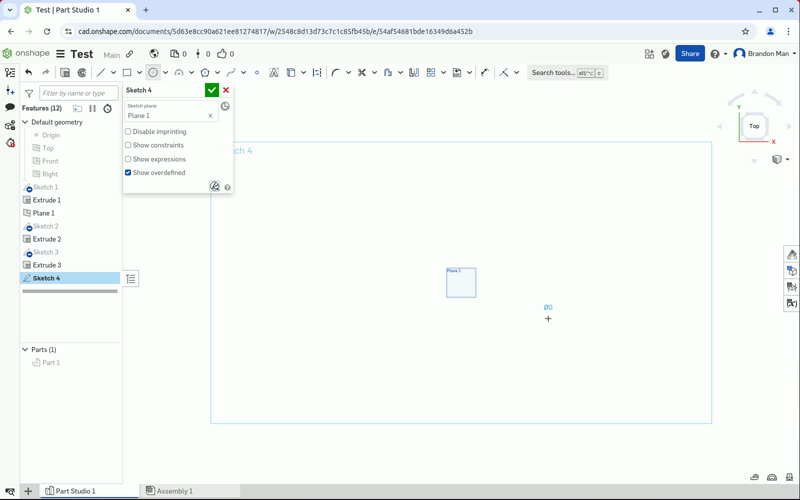
mouse_move(555, 318)
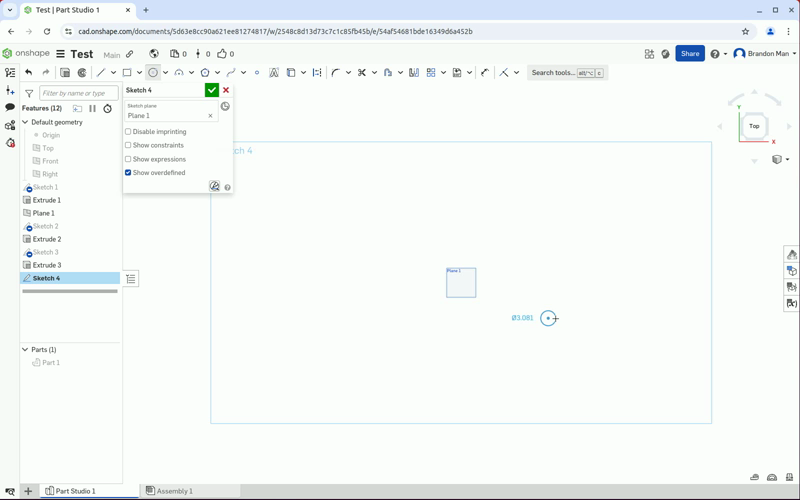
click(555, 318)
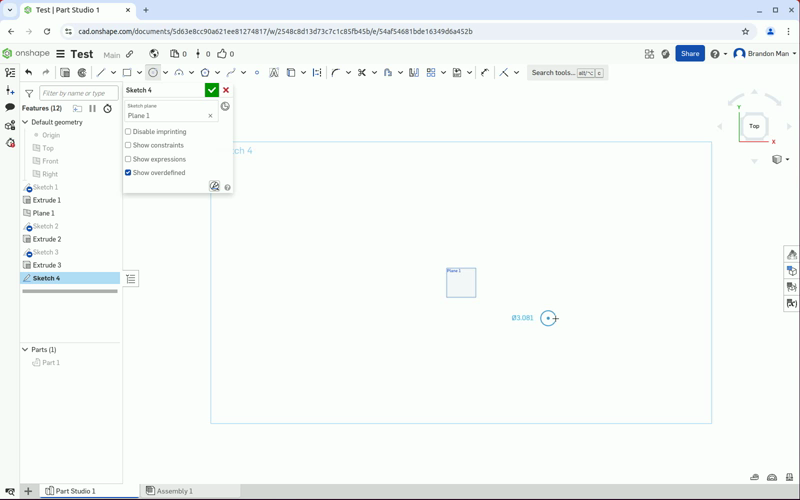
key(esc)
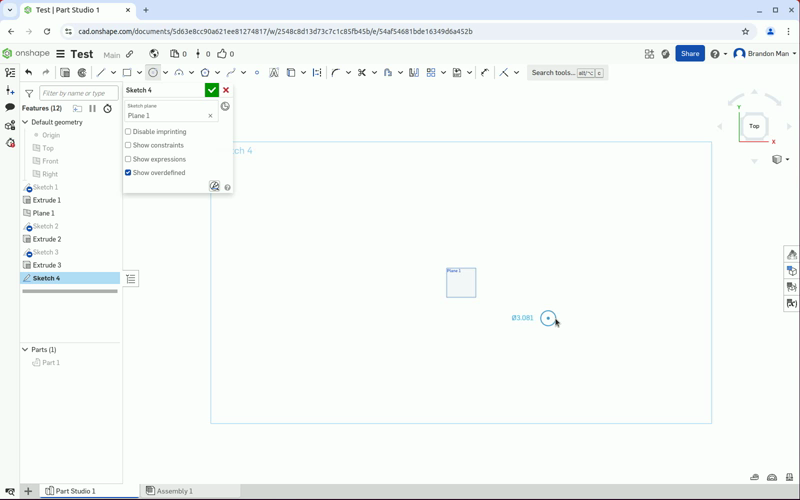
mouse_move(550, 315)
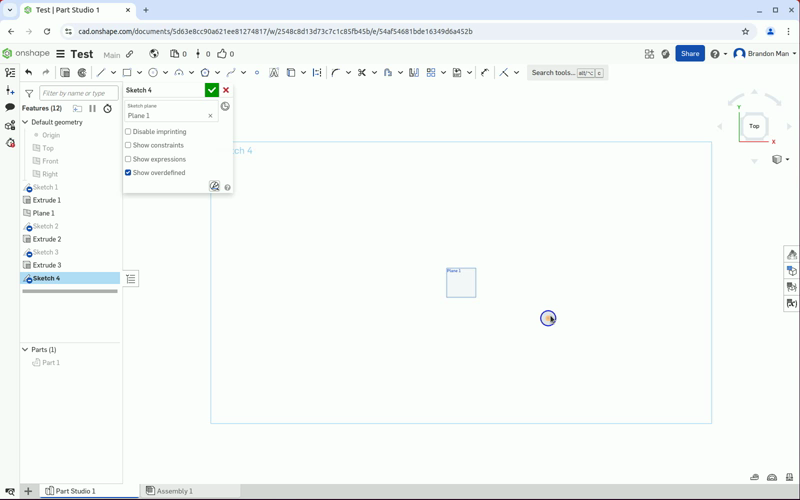
scroll(6)
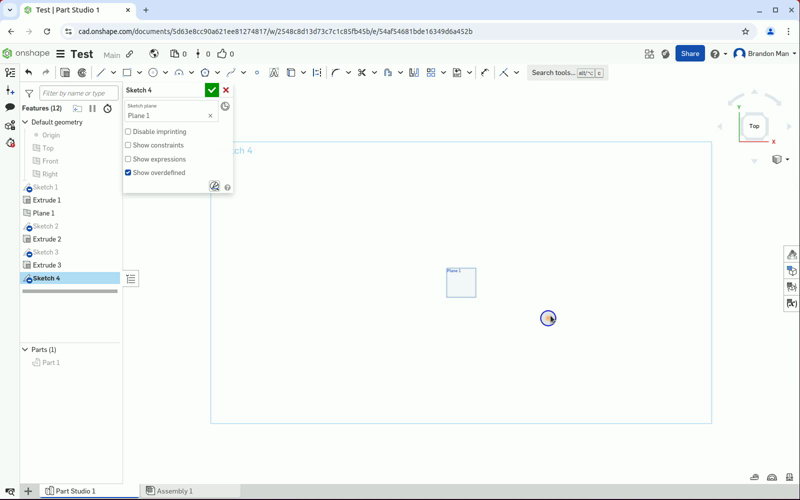
scroll(6)
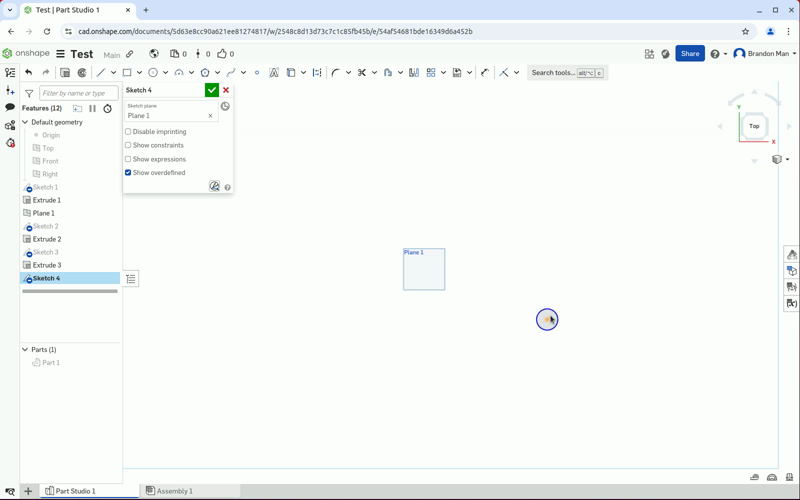
scroll(6)
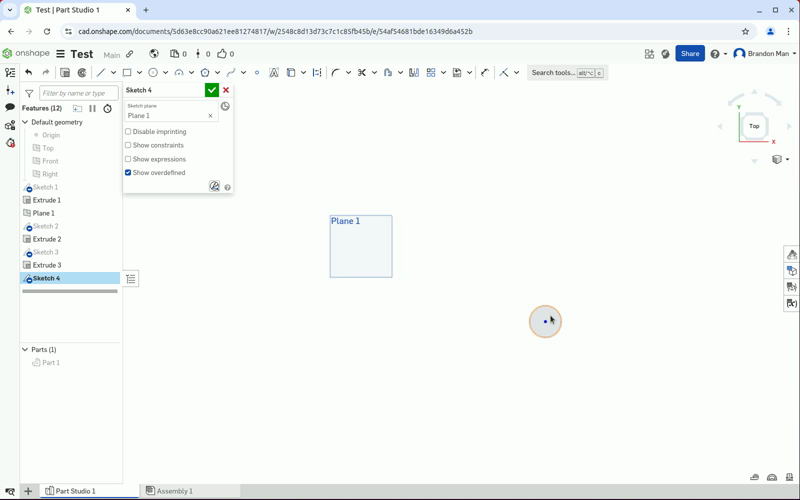
scroll(6)
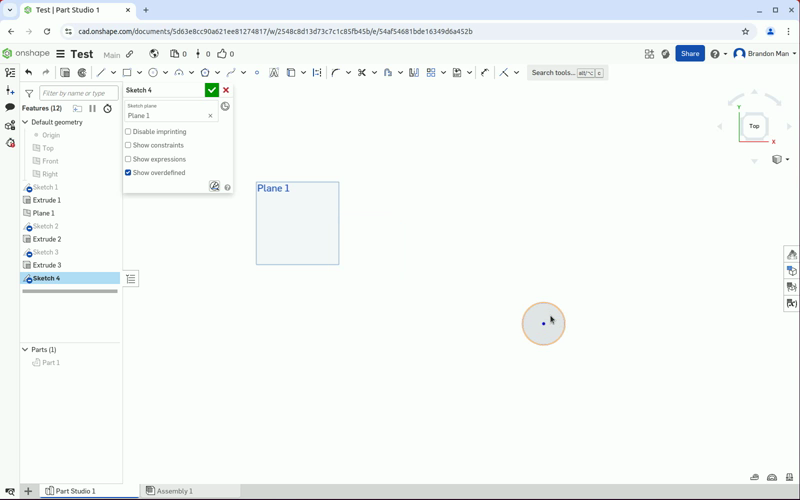
scroll(6)
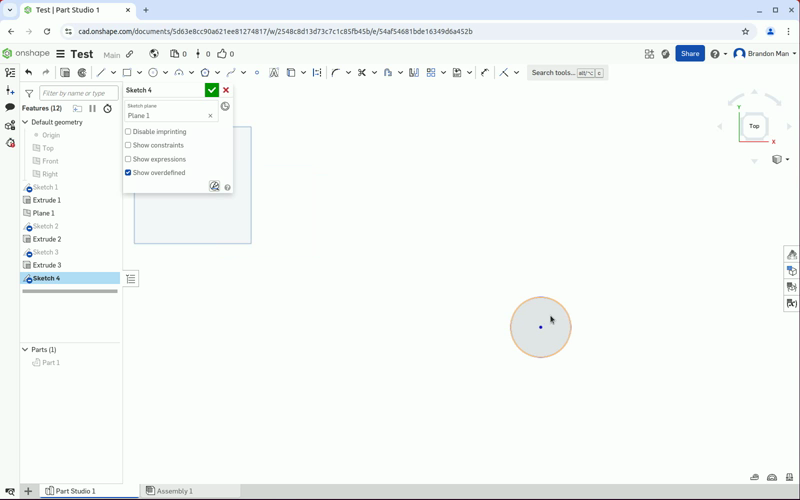
scroll(6)
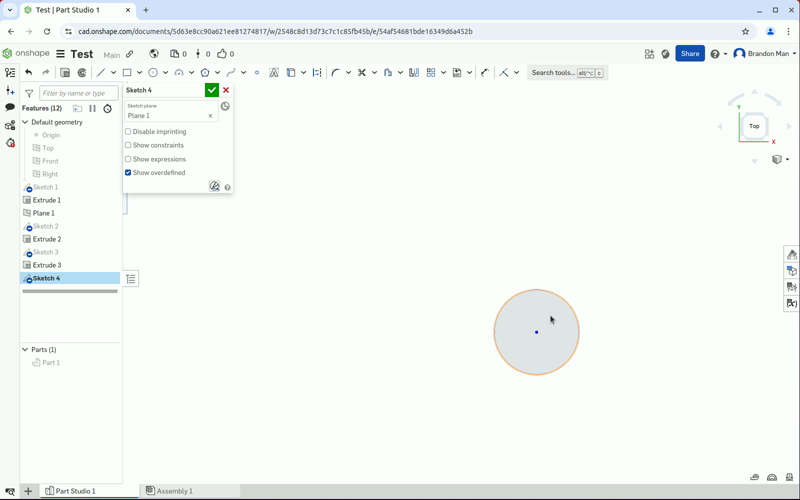
scroll(6)
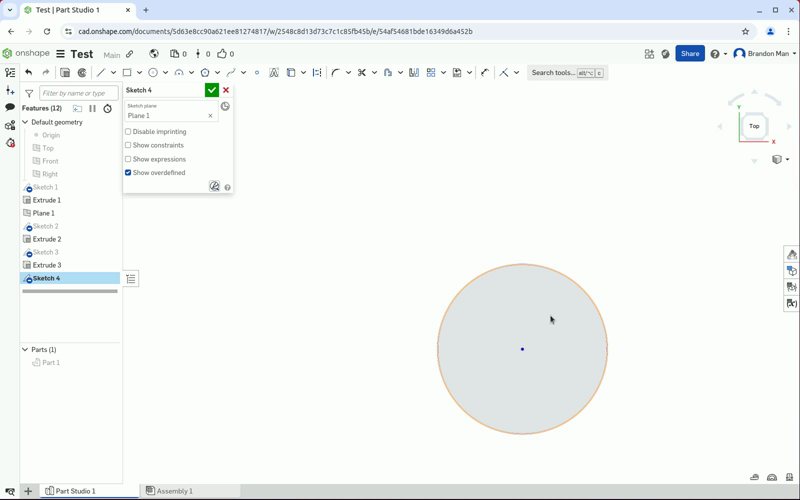
click(550, 315)
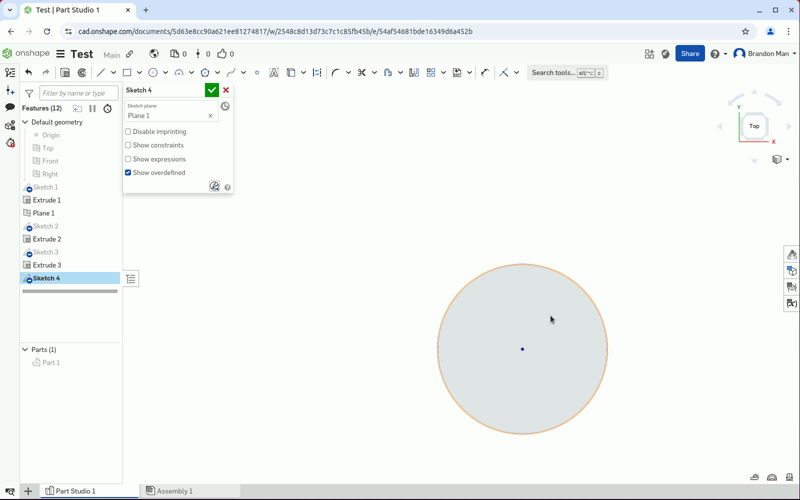
scroll(-6)
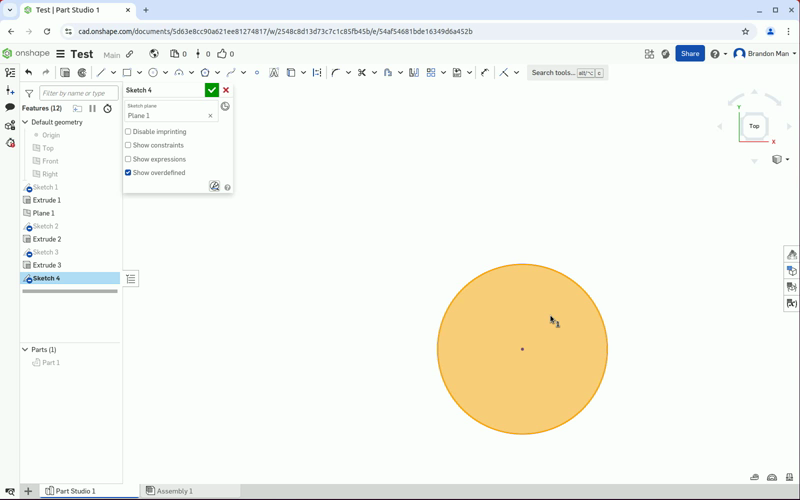
scroll(-6)
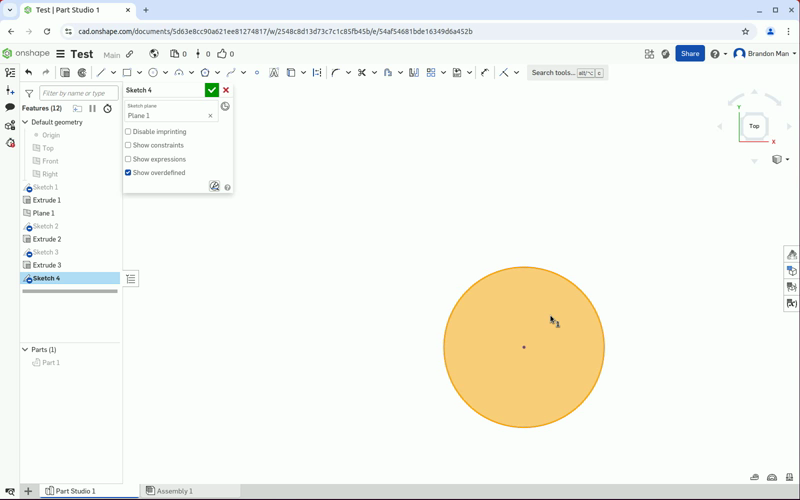
scroll(-6)
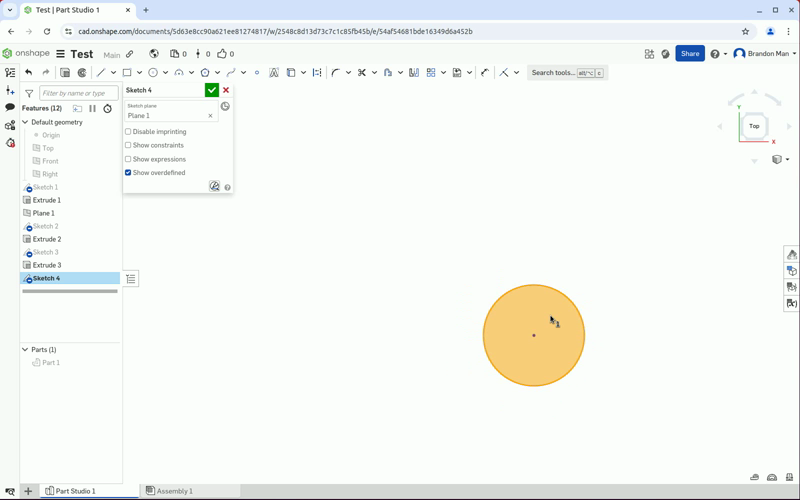
scroll(-6)
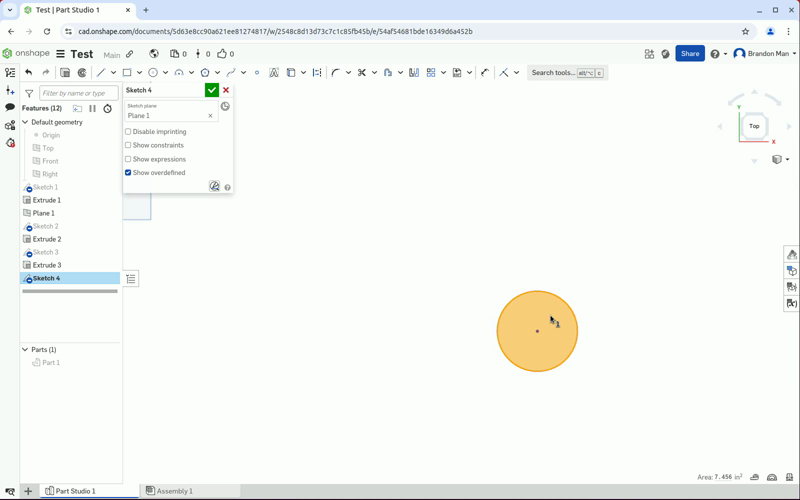
scroll(-6)
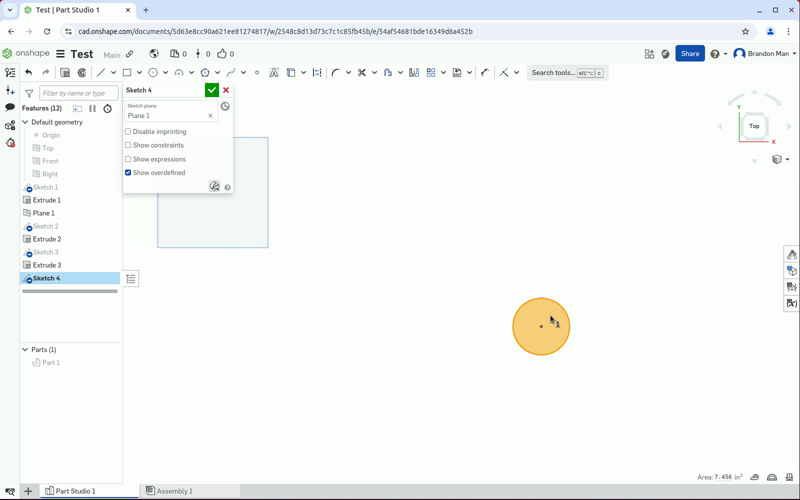
scroll(-6)
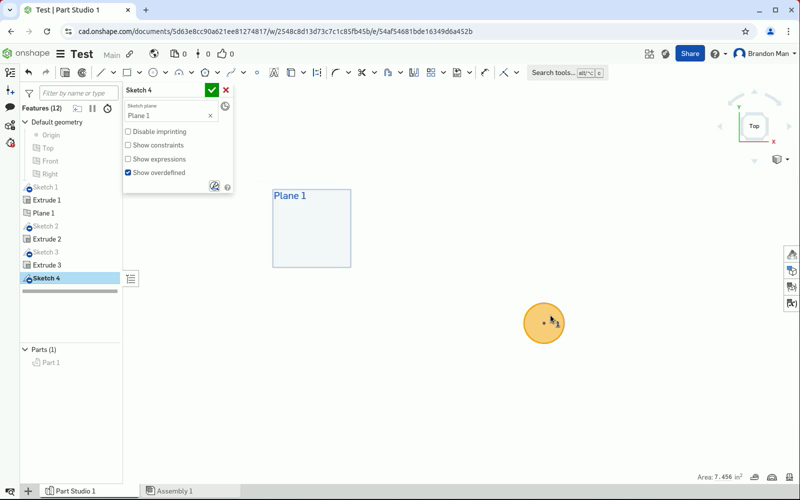
scroll(-6)
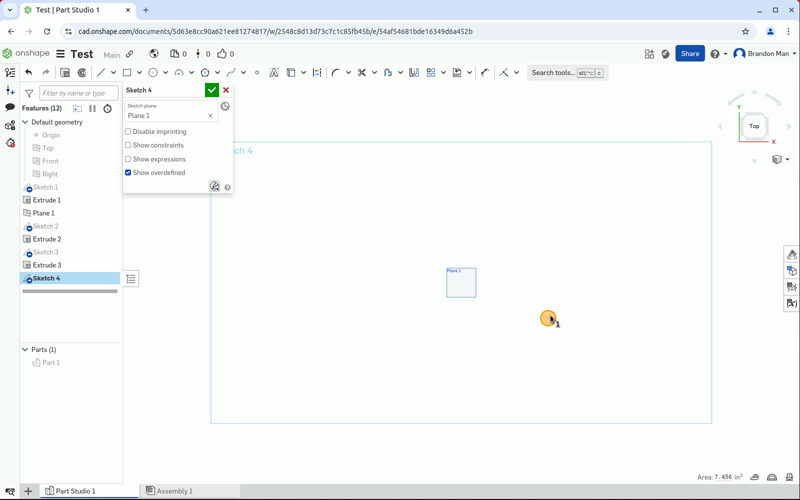
mouse_move(73, 352)
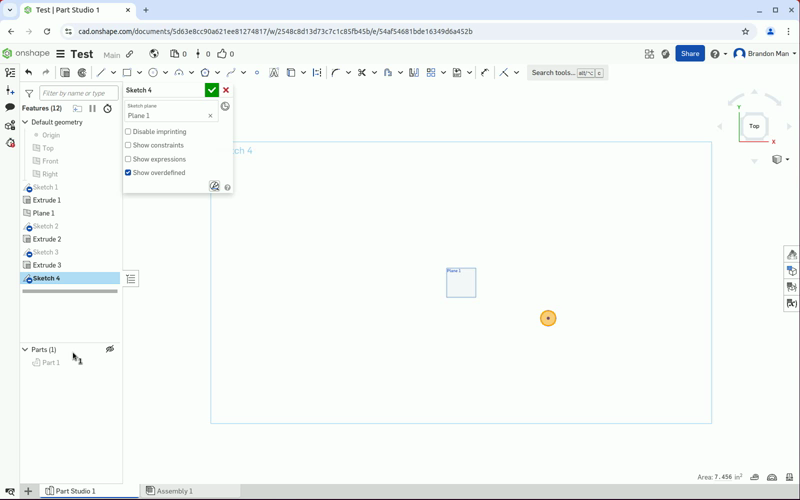
key(shift+y)
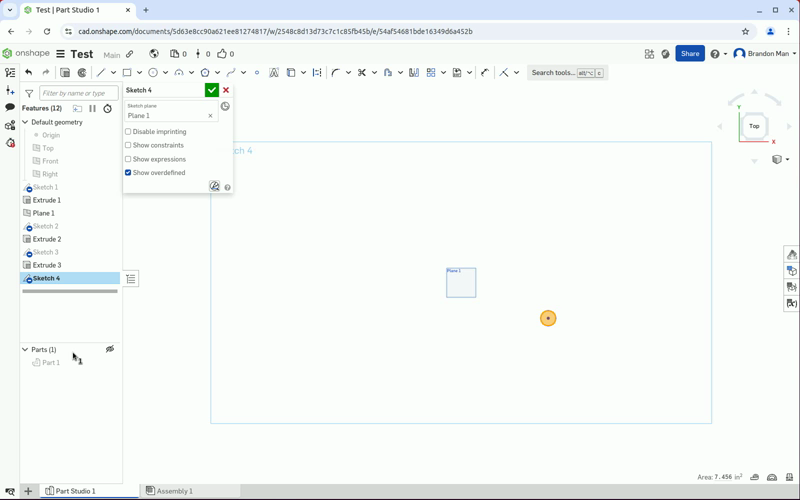
key(shift+e)
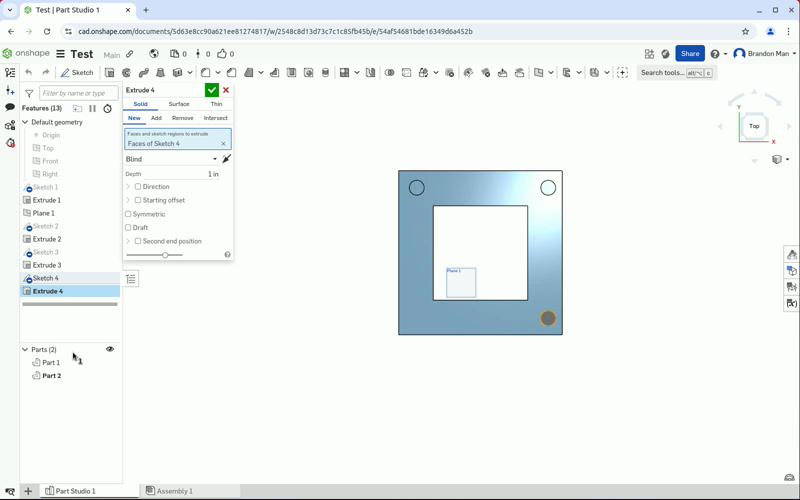
mouse_move(143, 106)
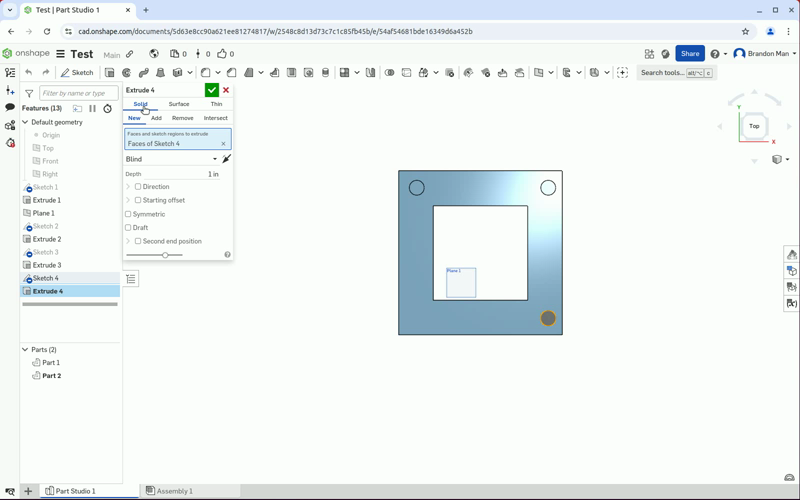
click(143, 106)
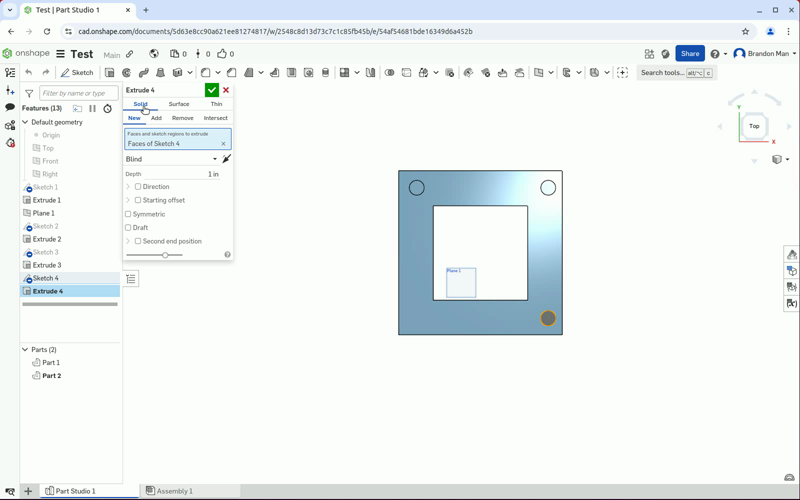
mouse_move(186, 120)
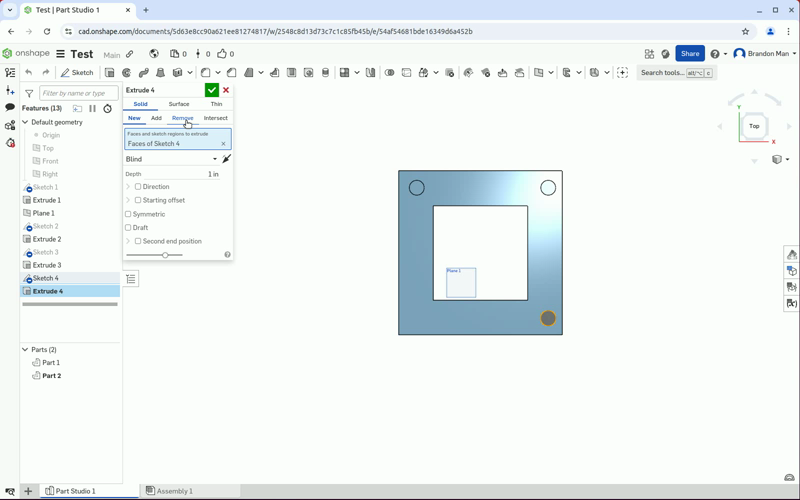
click(186, 120)
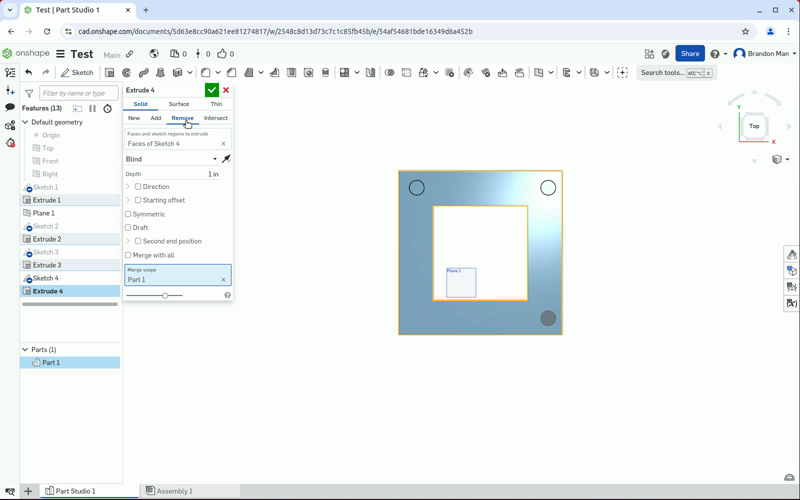
key(tab, 4)
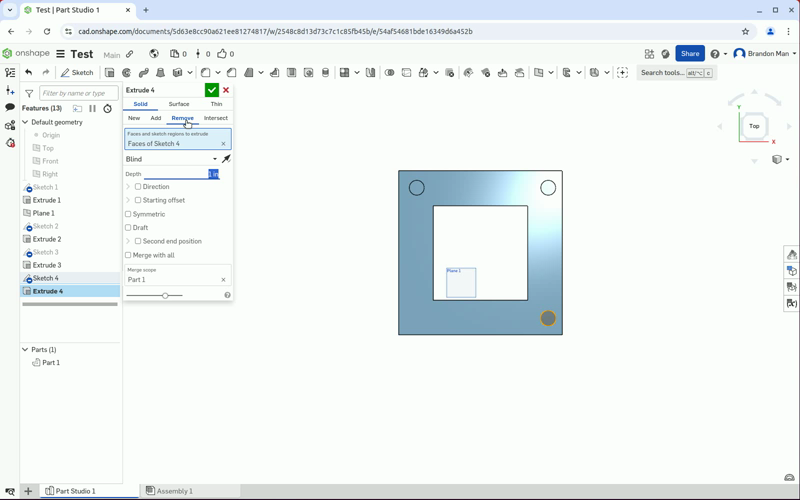
text(6.258)
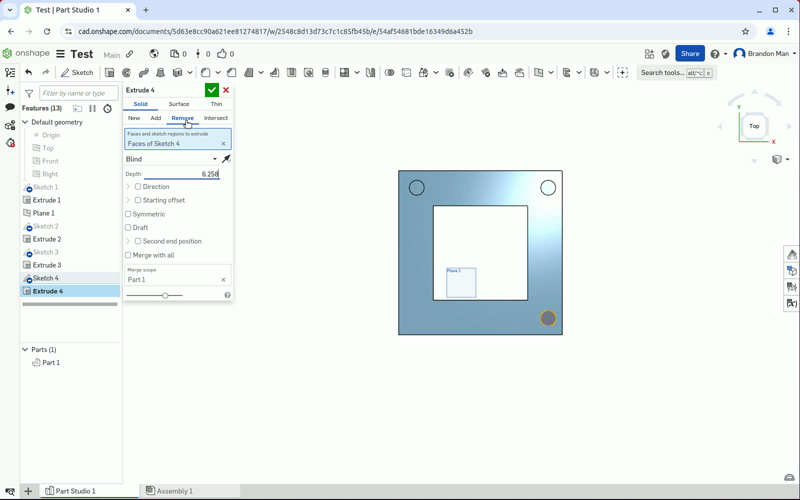
key(tab, 6)
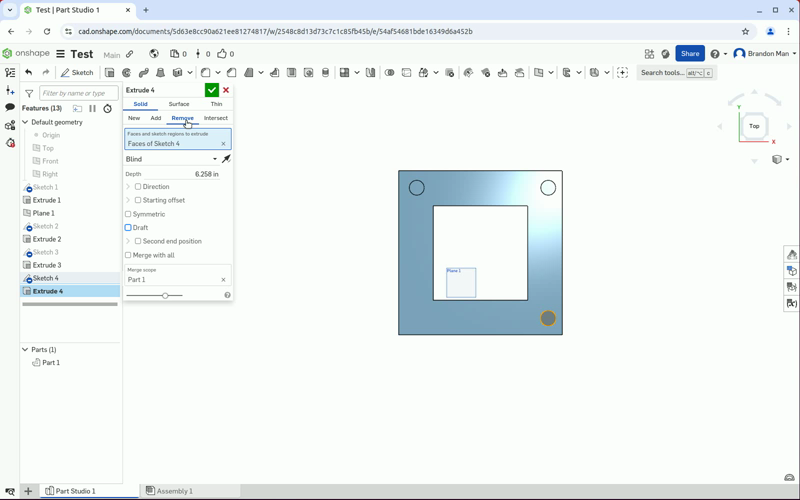
key(space)
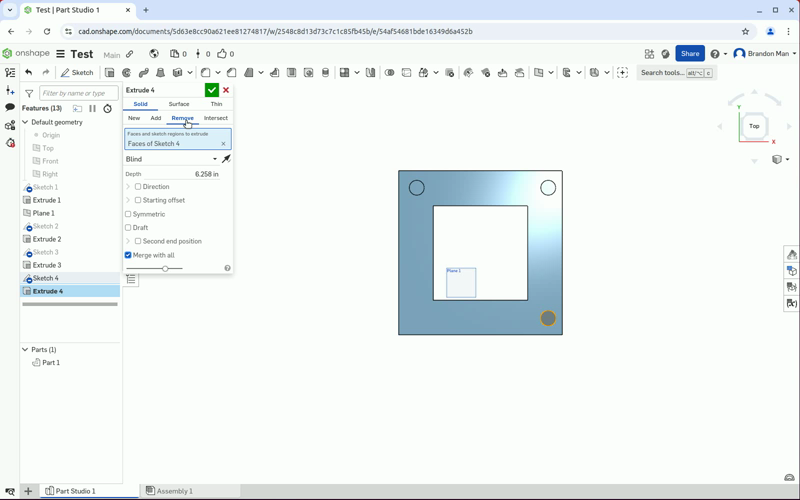
key(enter)
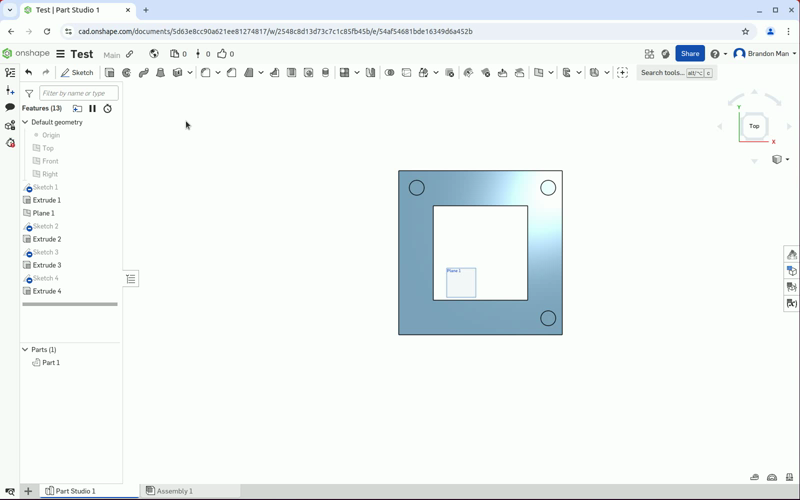
key(shift+h)
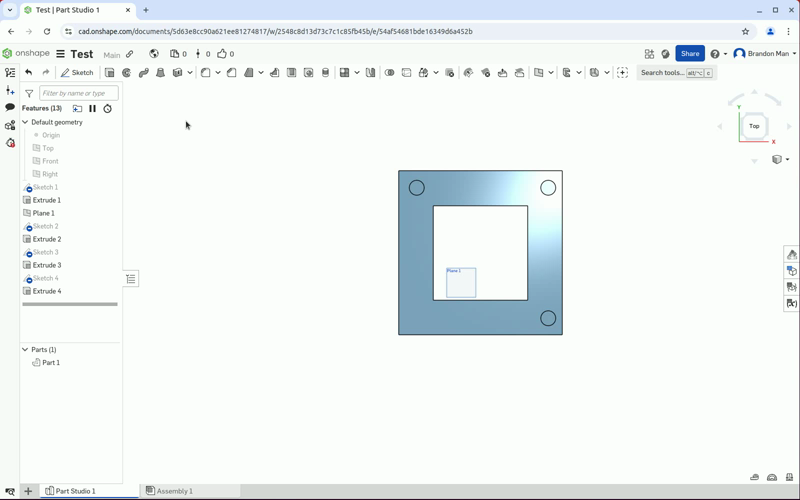
key(shift+h)
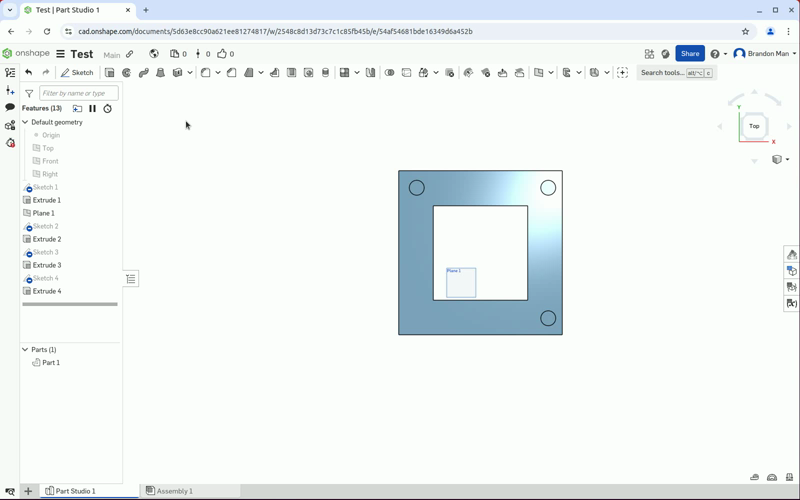
mouse_move(73, 189)
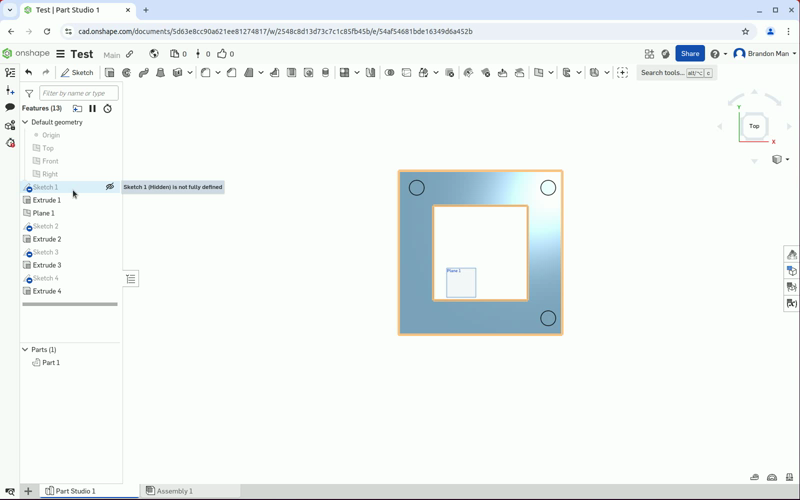
click(73, 189)
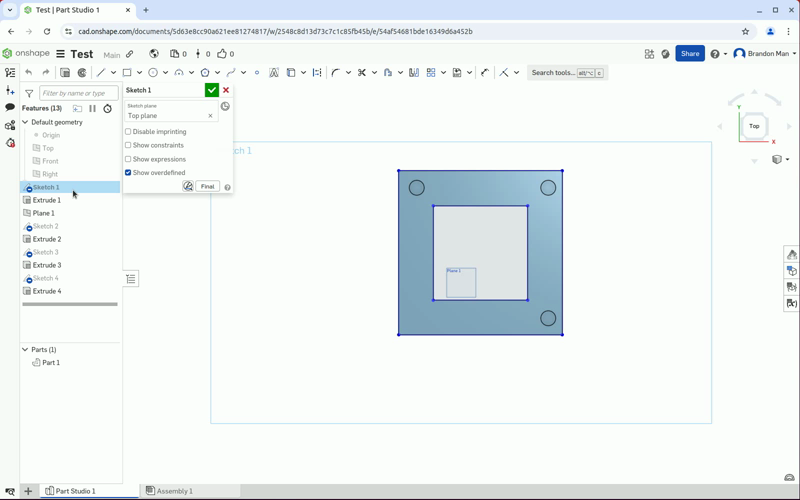
mouse_move(229, 92)
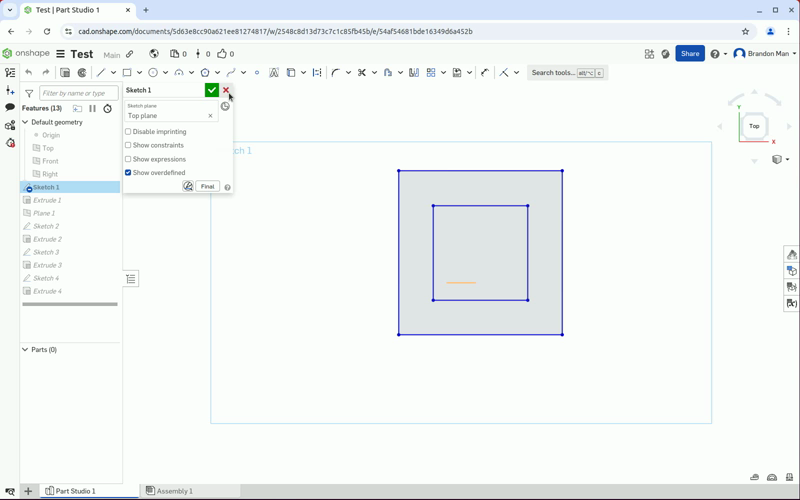
click(229, 92)
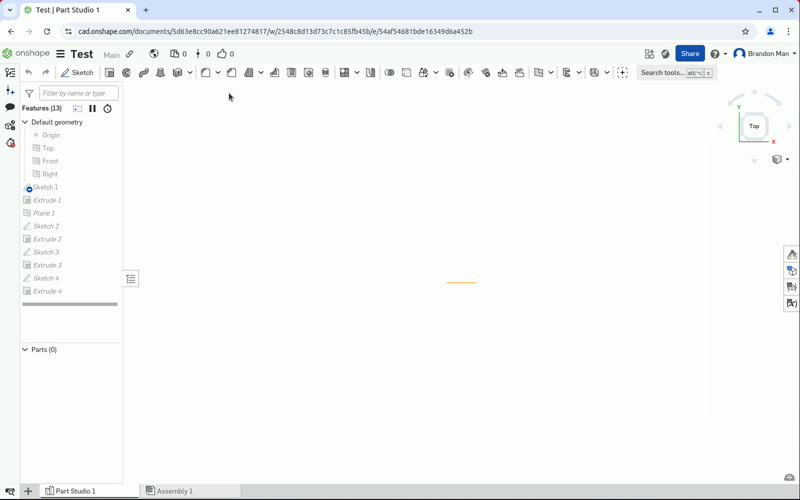
key(shift+s)
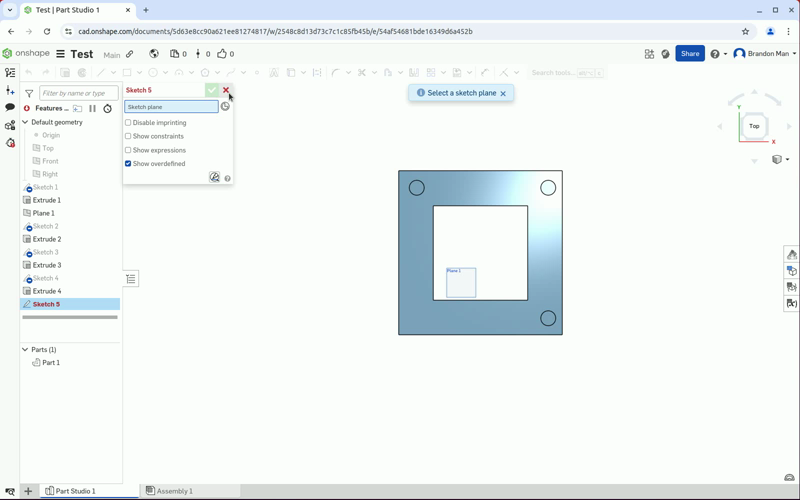
mouse_move(73, 215)
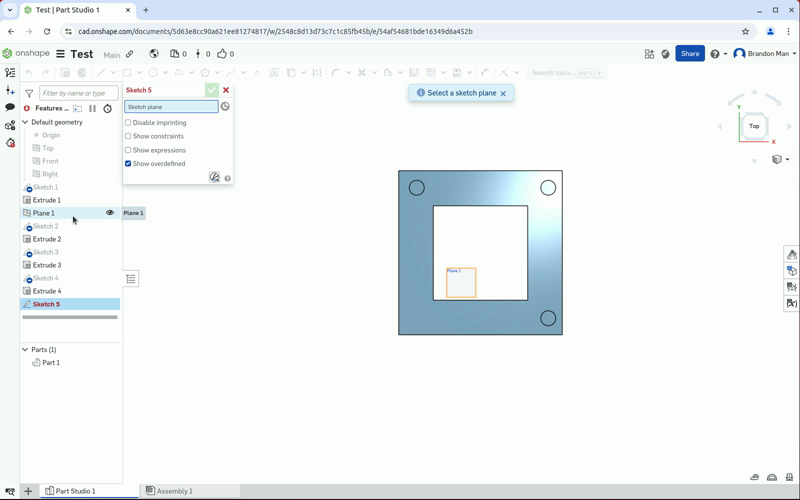
click(73, 215)
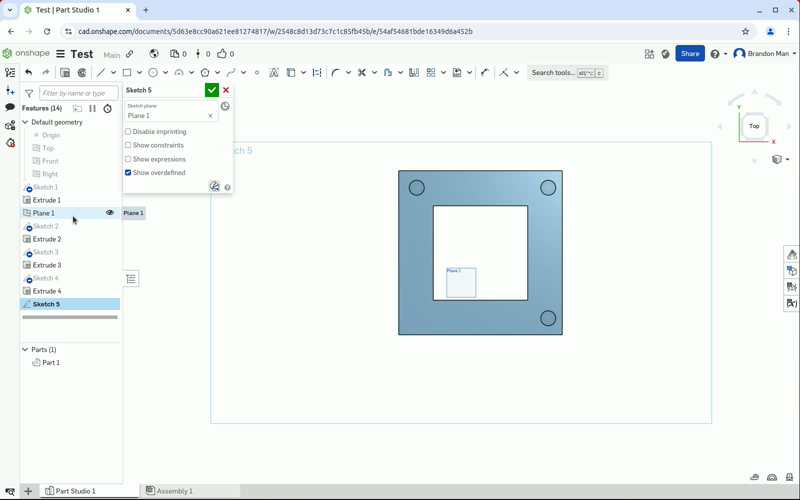
mouse_move(73, 352)
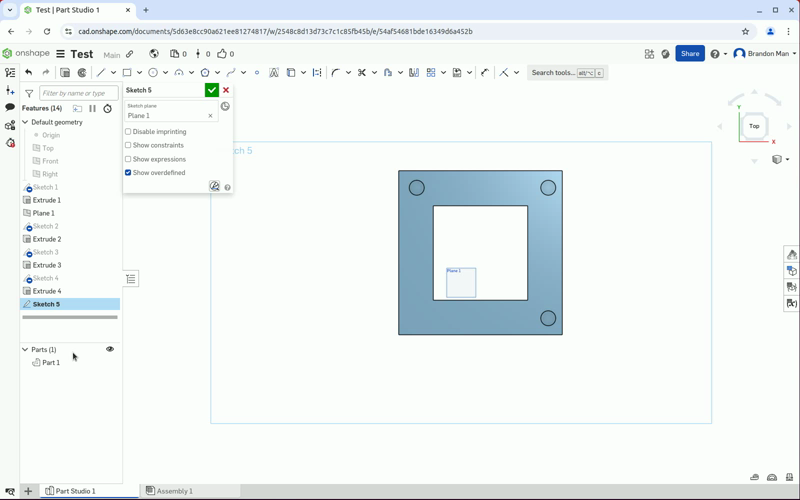
key(y)
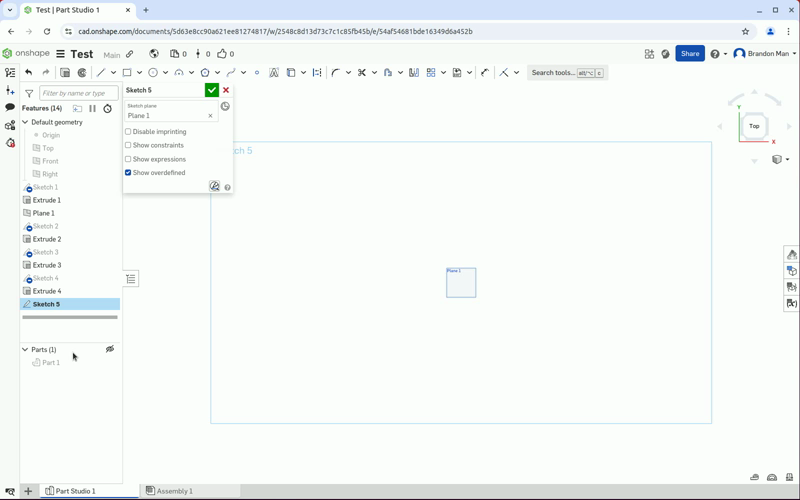
key(c)
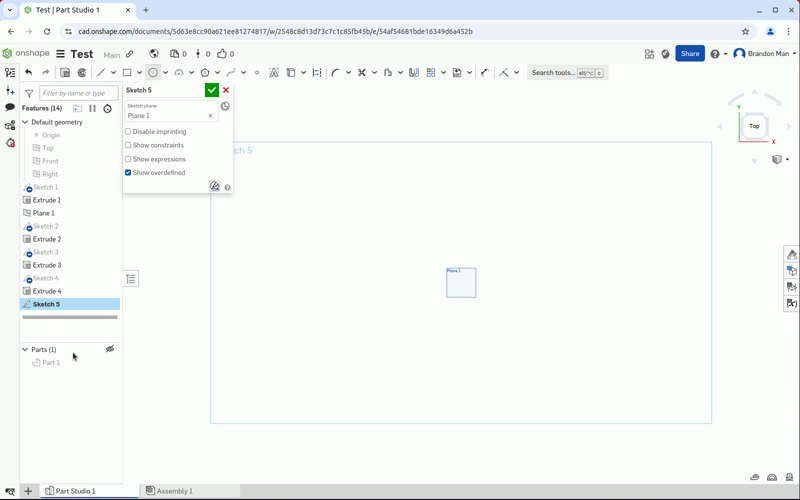
key_down(shift)
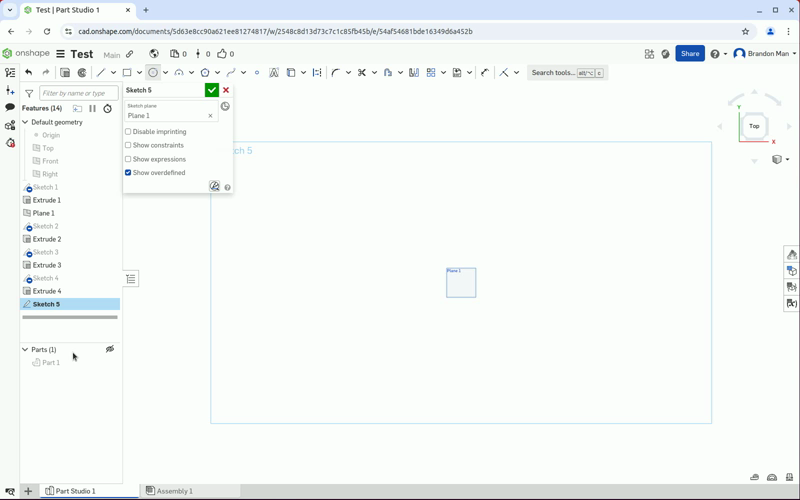
mouse_move(416, 318)
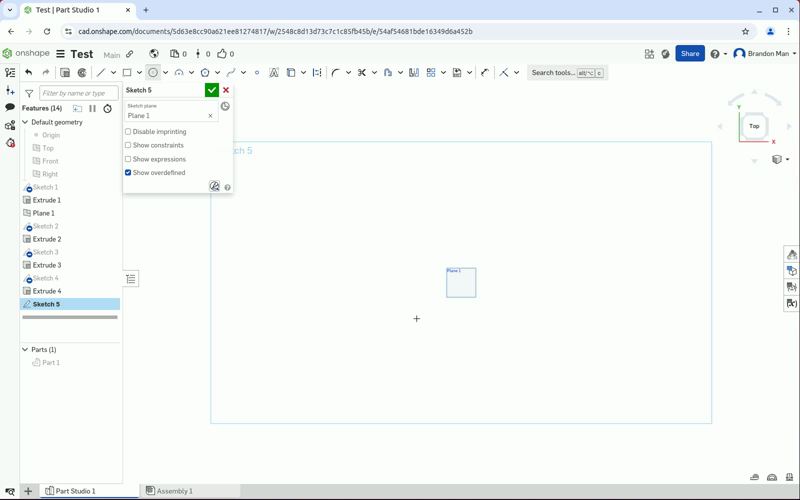
click(416, 318)
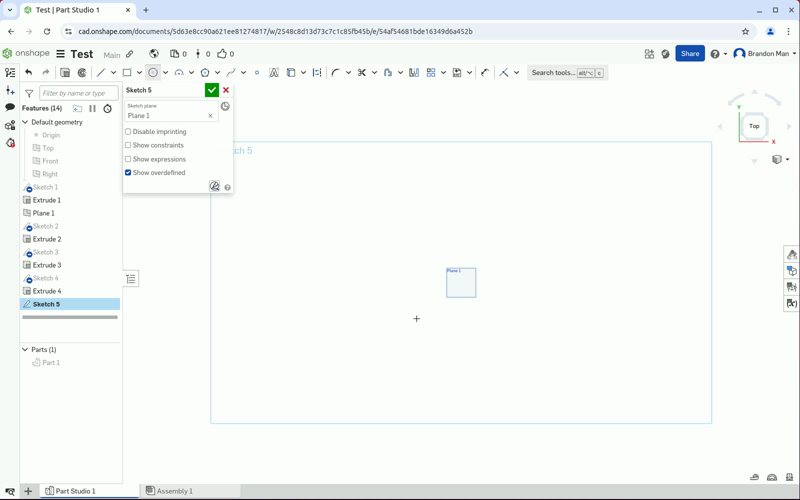
key_up(shift)
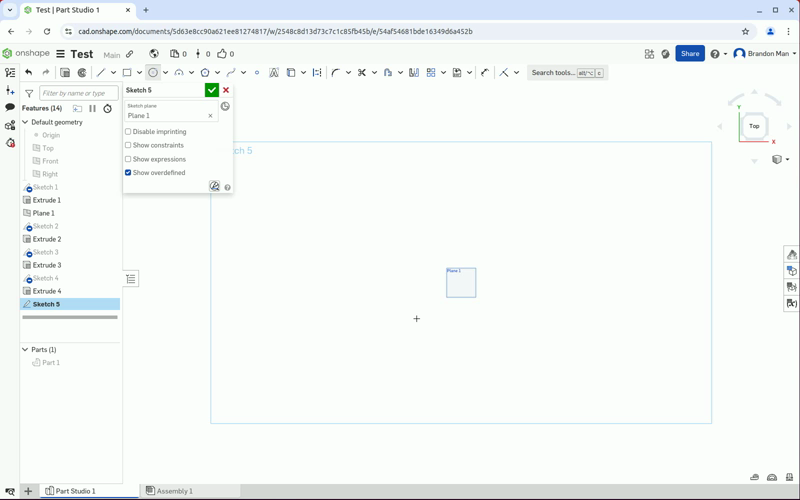
mouse_move(424, 318)
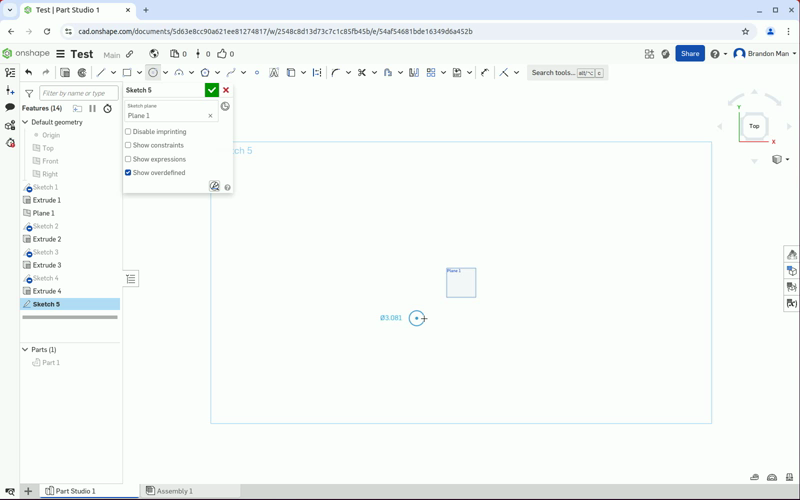
click(424, 318)
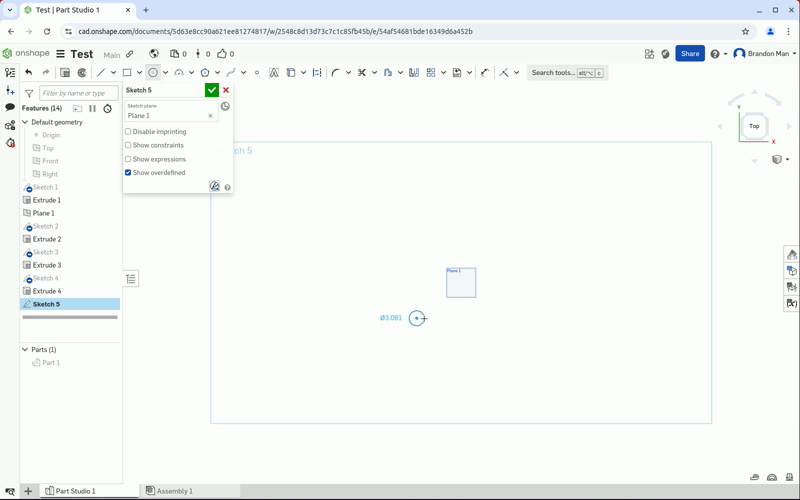
key(esc)
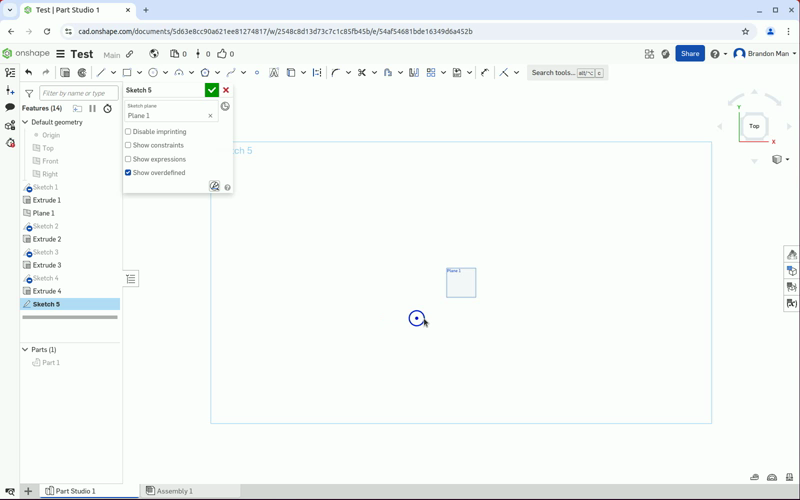
mouse_move(414, 316)
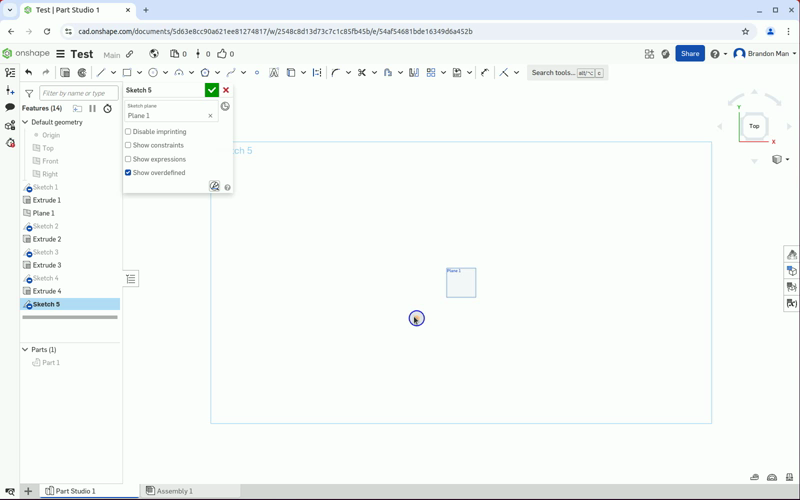
scroll(6)
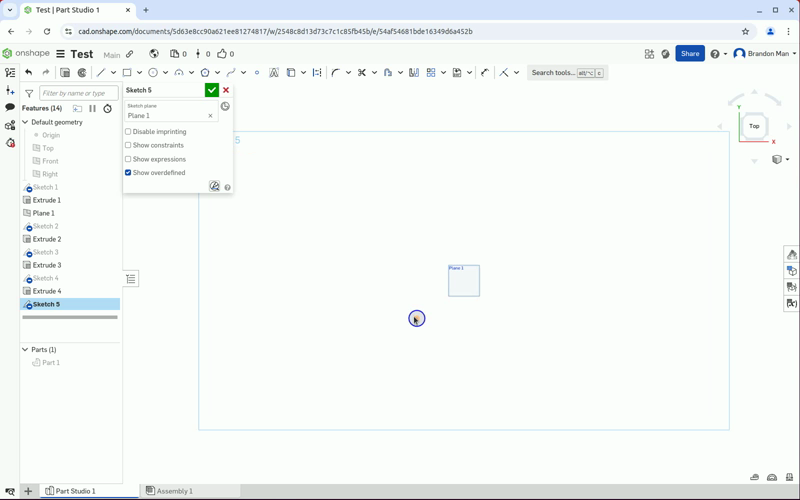
scroll(6)
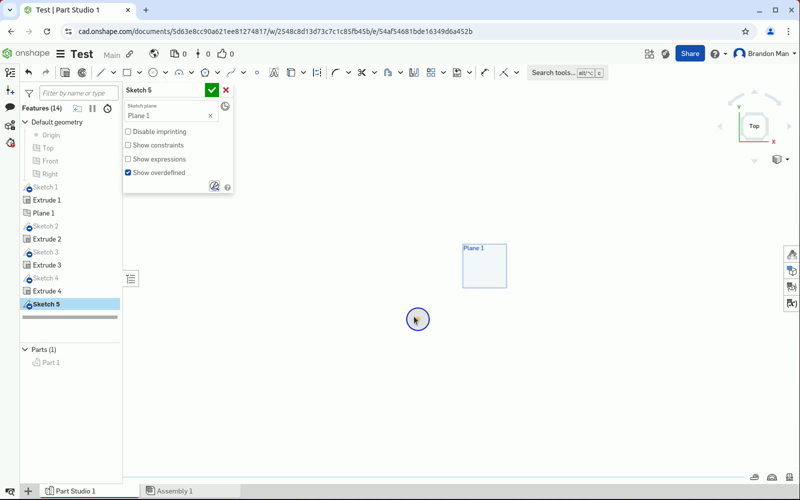
scroll(6)
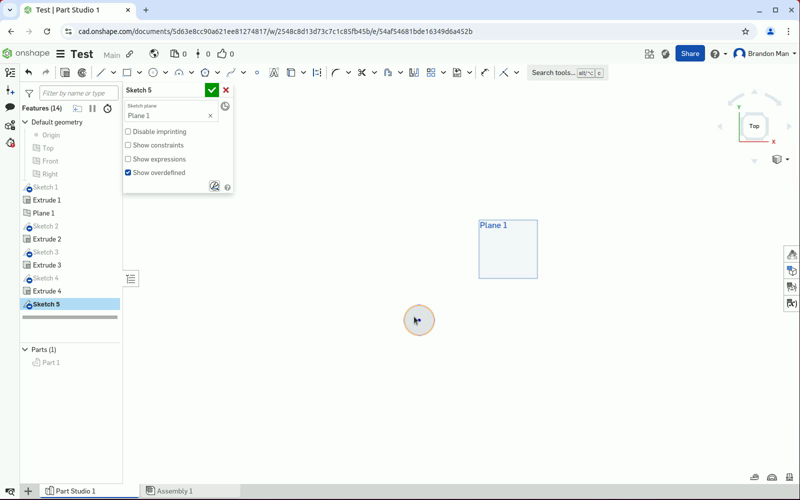
scroll(6)
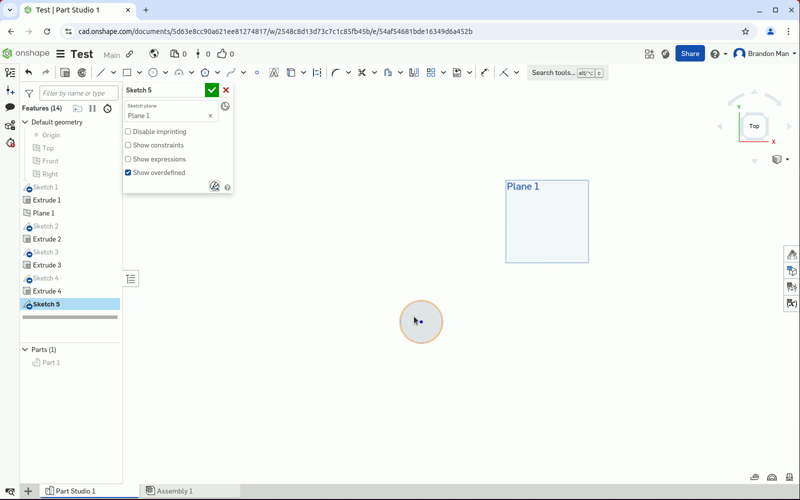
scroll(6)
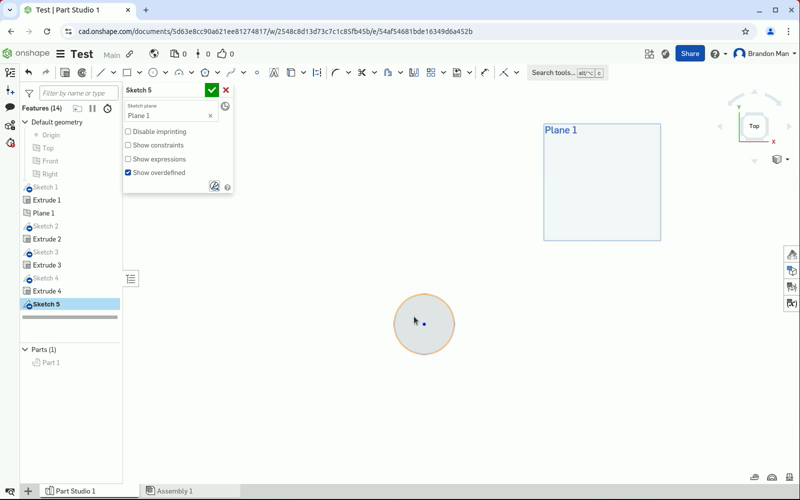
scroll(6)
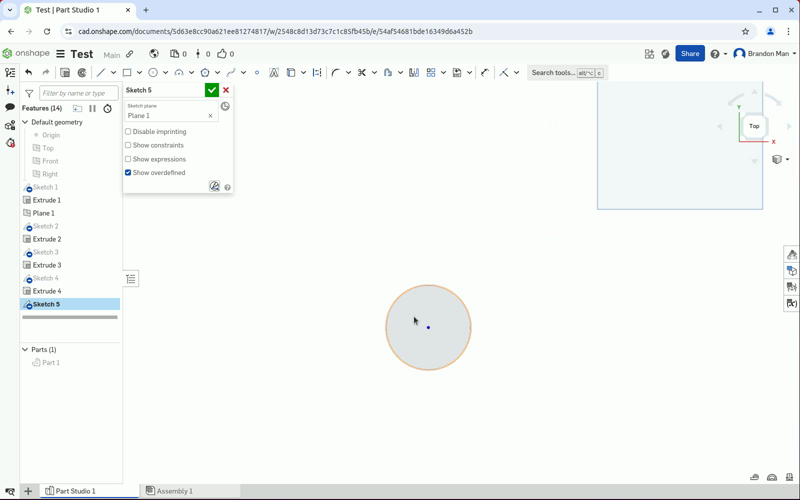
scroll(6)
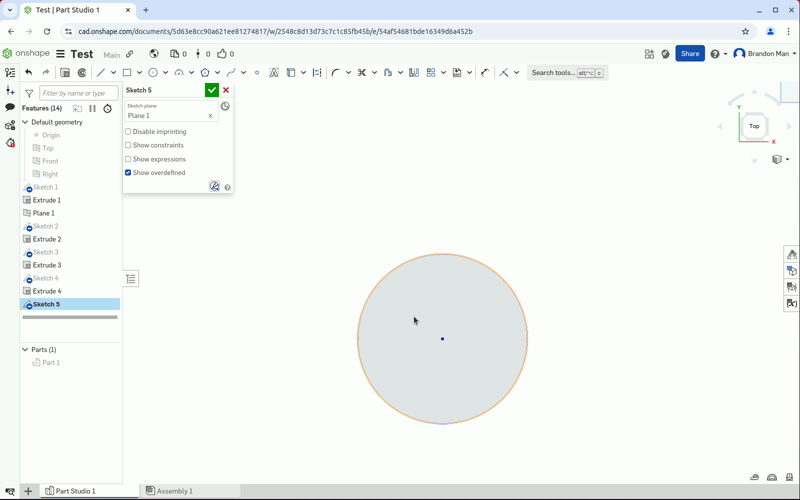
click(414, 316)
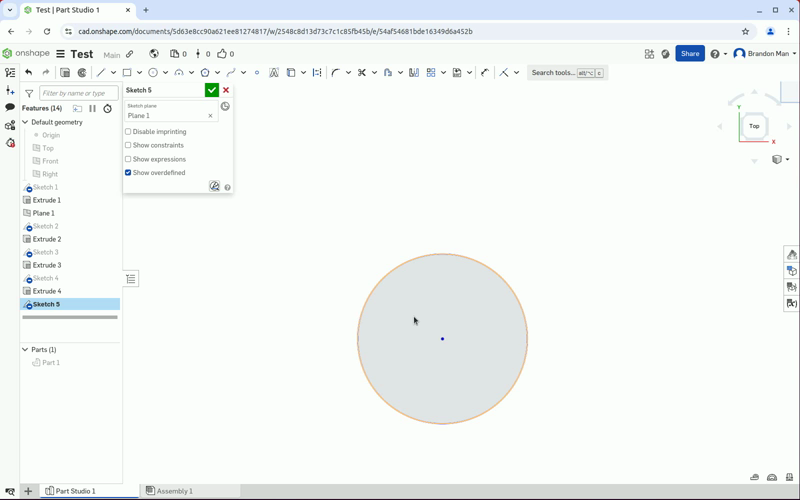
scroll(-6)
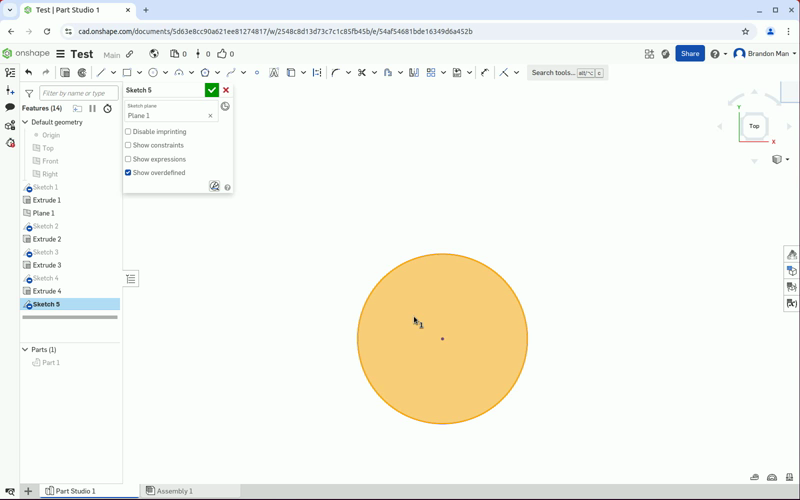
scroll(-6)
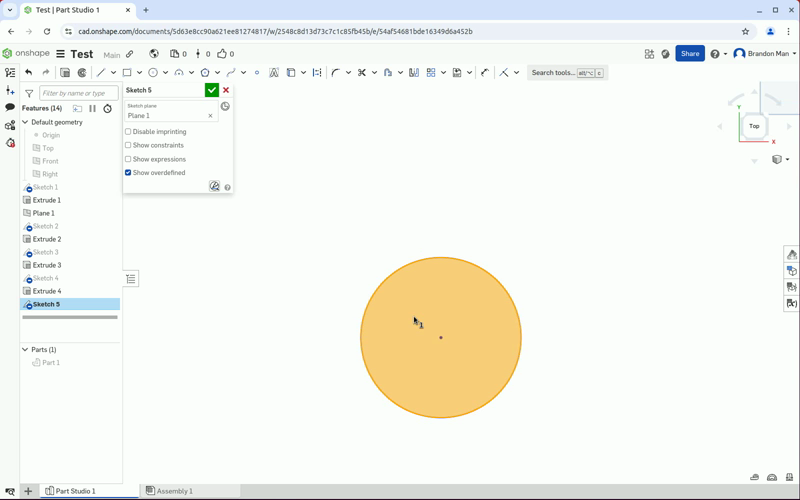
scroll(-6)
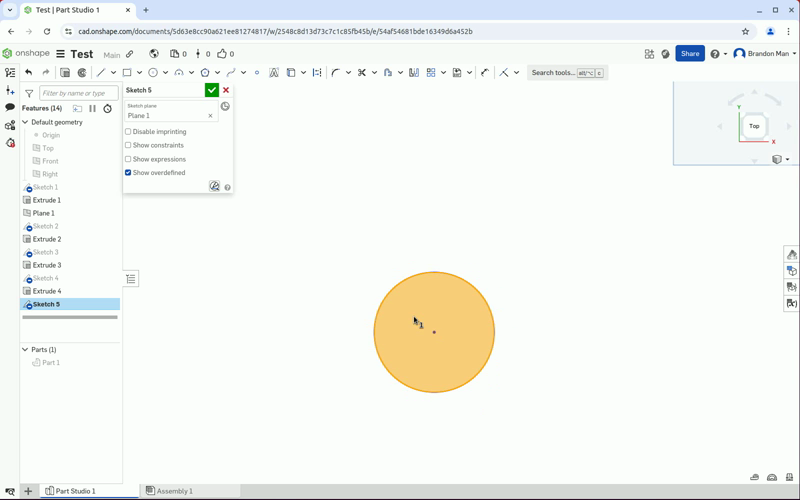
scroll(-6)
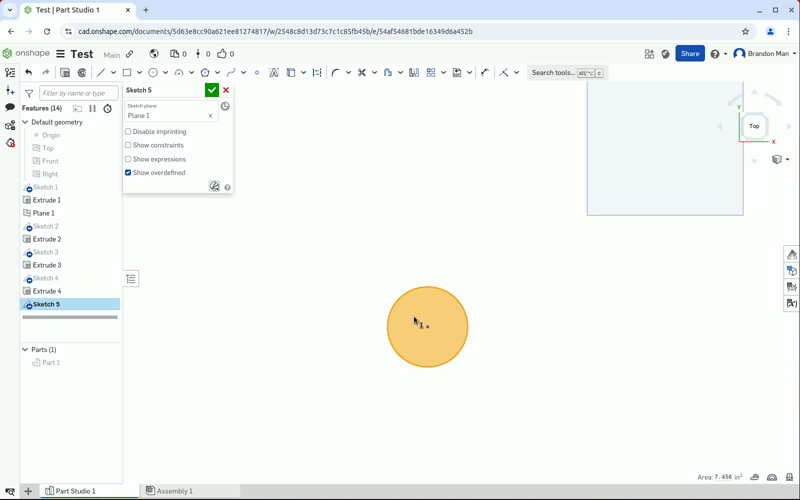
scroll(-6)
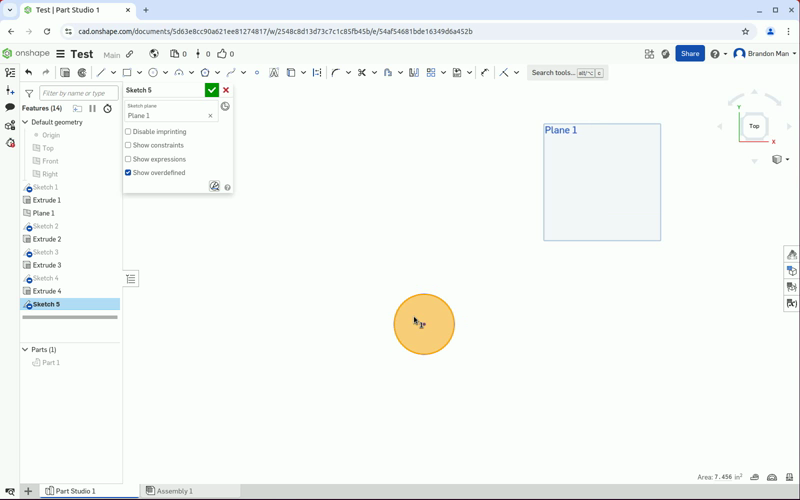
scroll(-6)
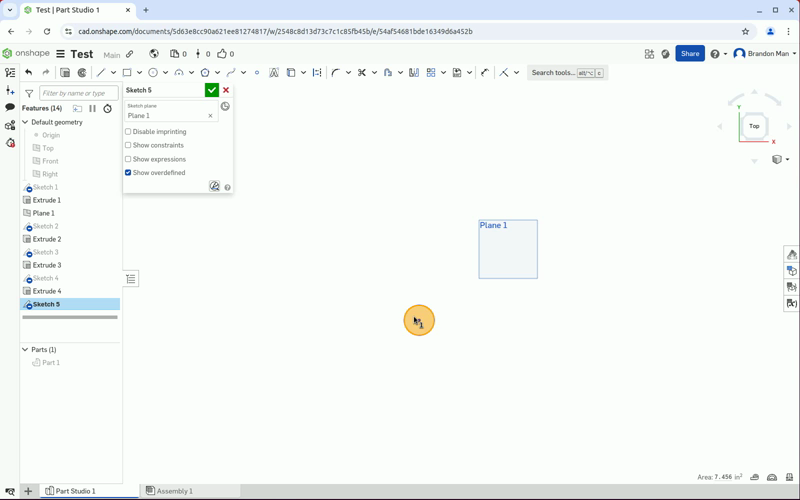
scroll(-6)
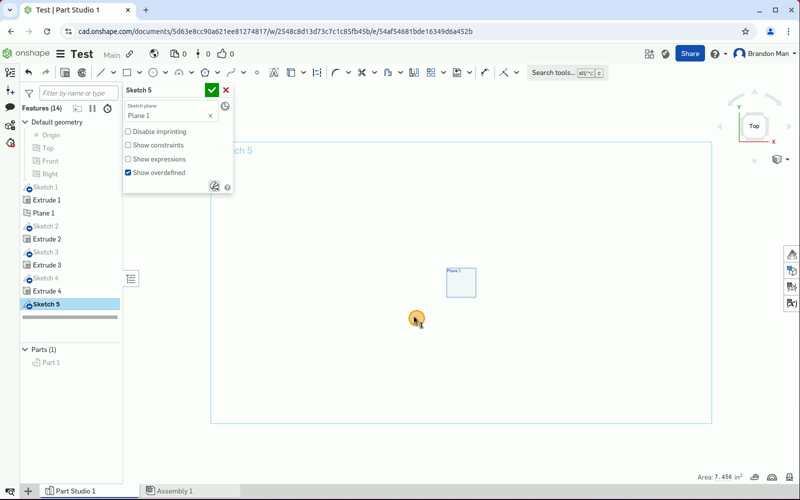
mouse_move(73, 352)
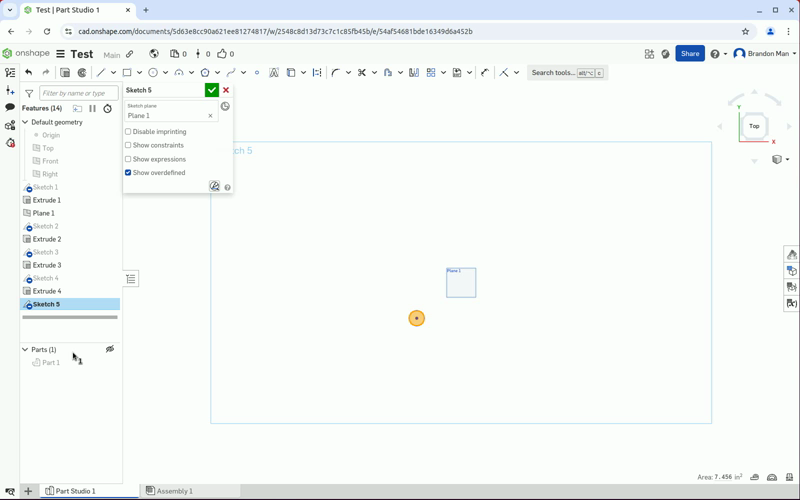
key(shift+y)
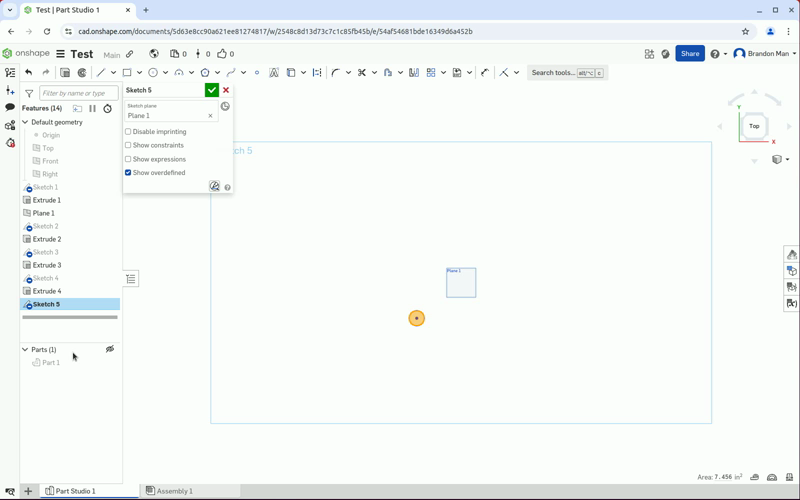
key(shift+e)
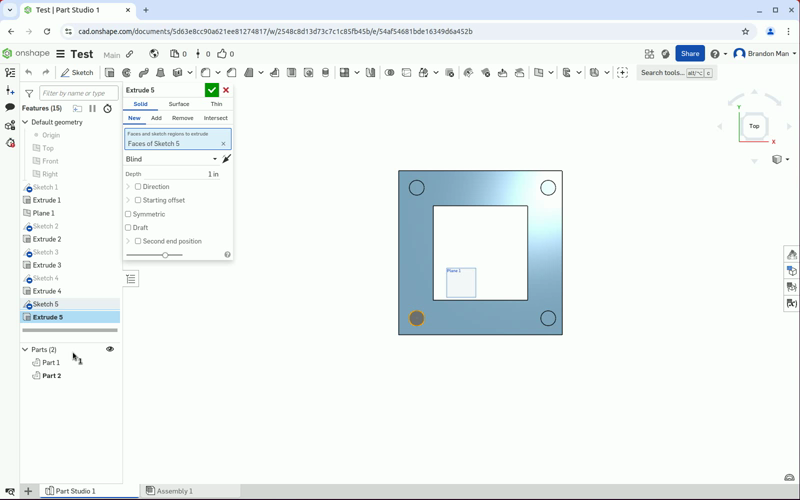
mouse_move(143, 106)
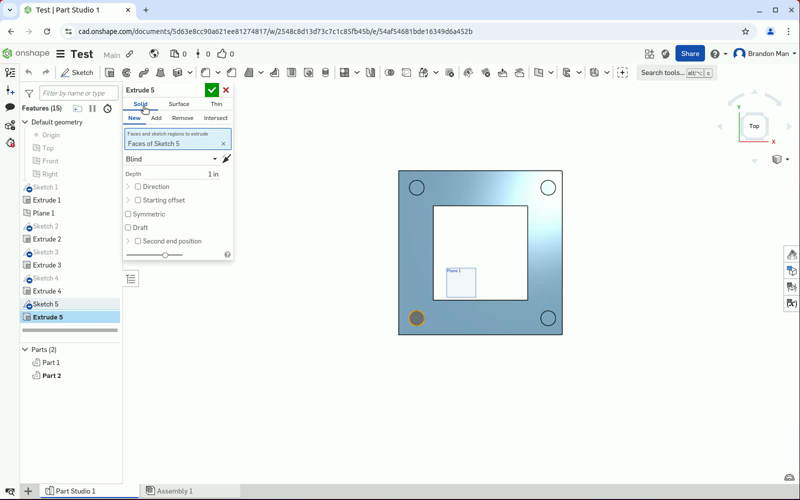
click(143, 106)
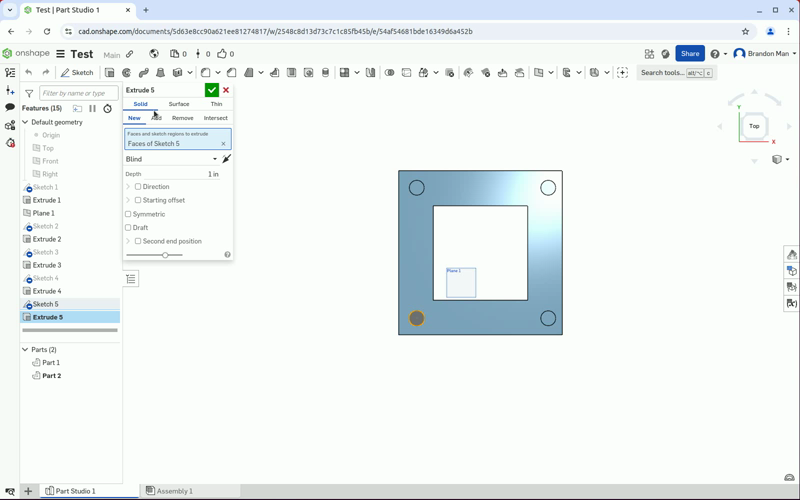
mouse_move(186, 120)
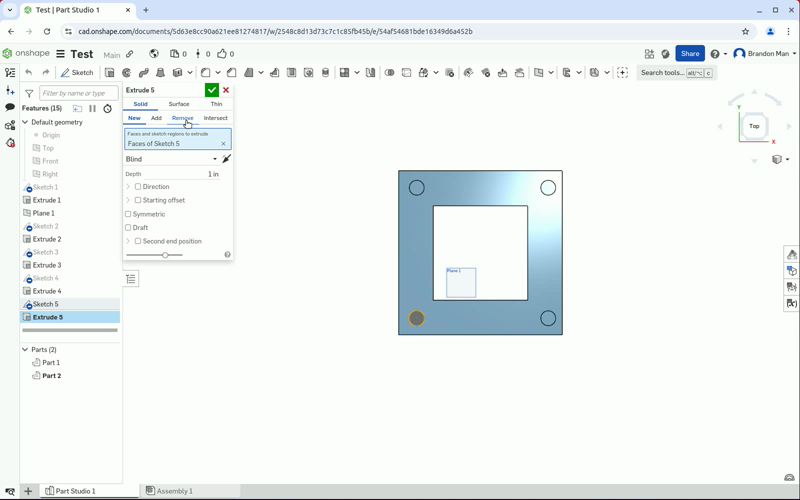
click(186, 120)
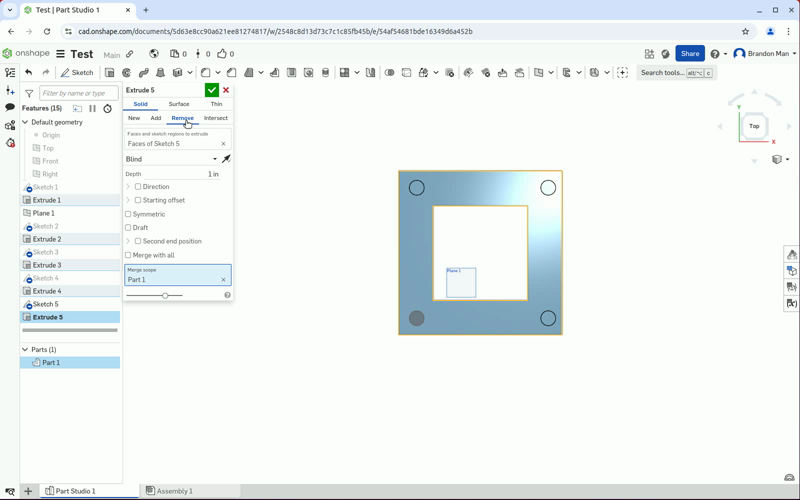
key(tab, 4)
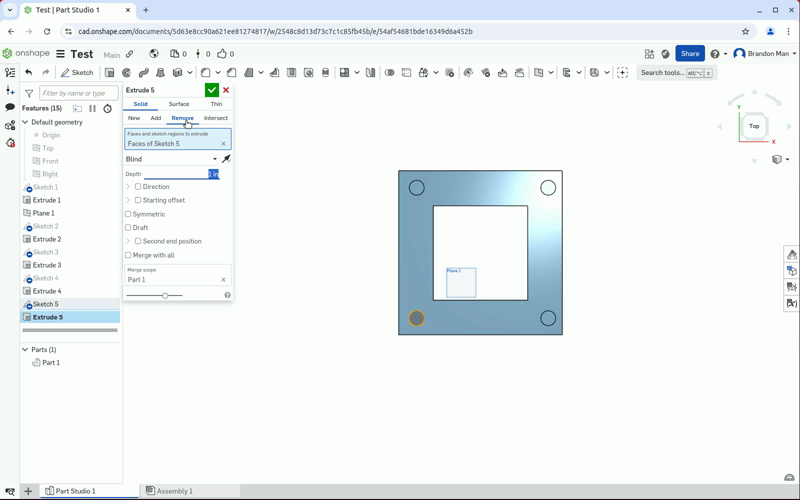
text(6.258)
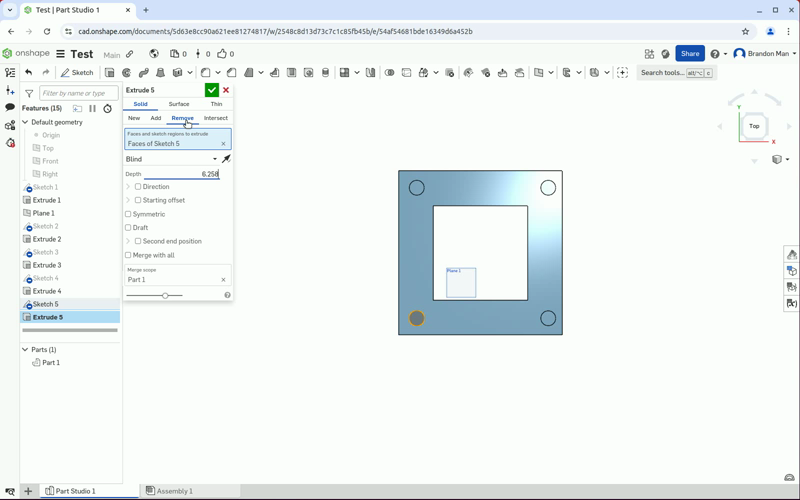
key(tab, 6)
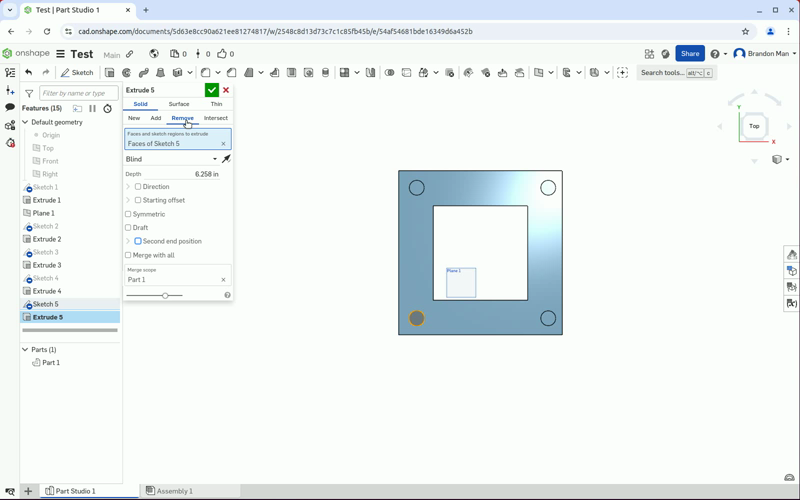
key(space)
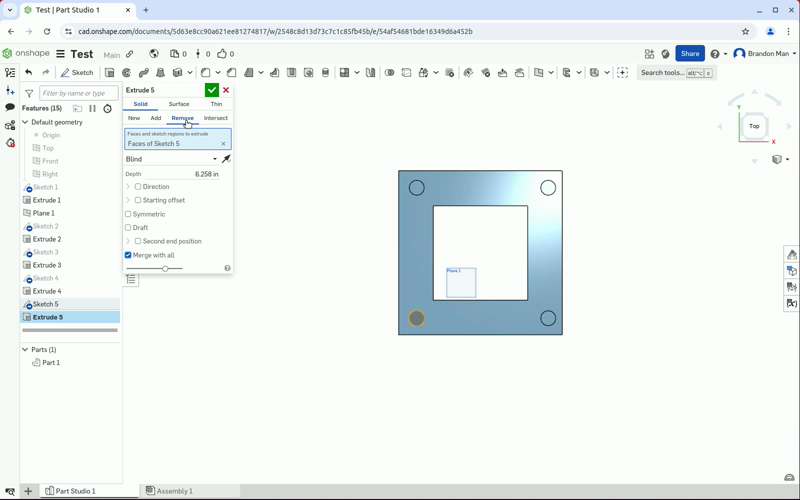
key(enter)
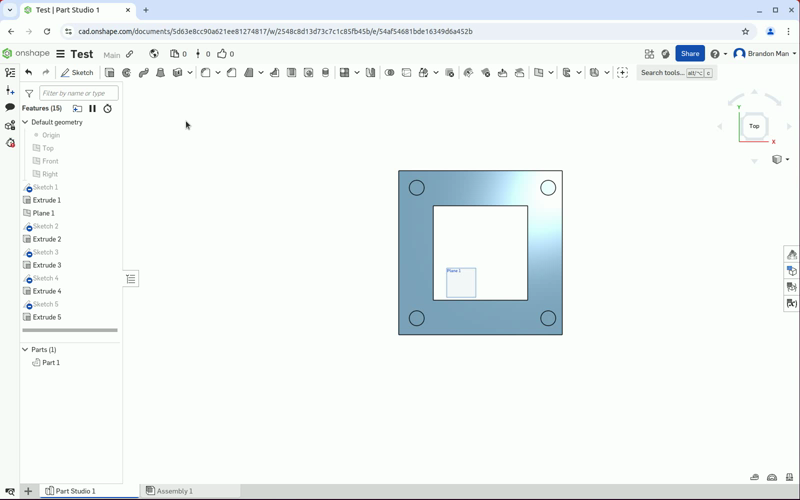
key(shift+h)
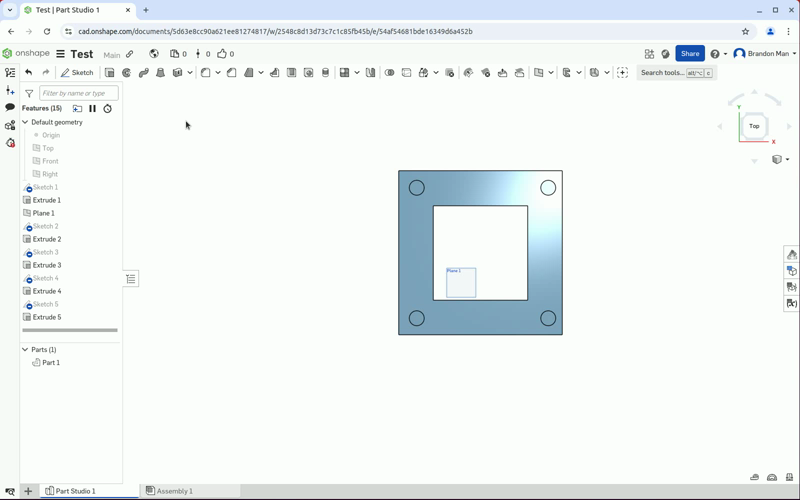
key(shift+h)
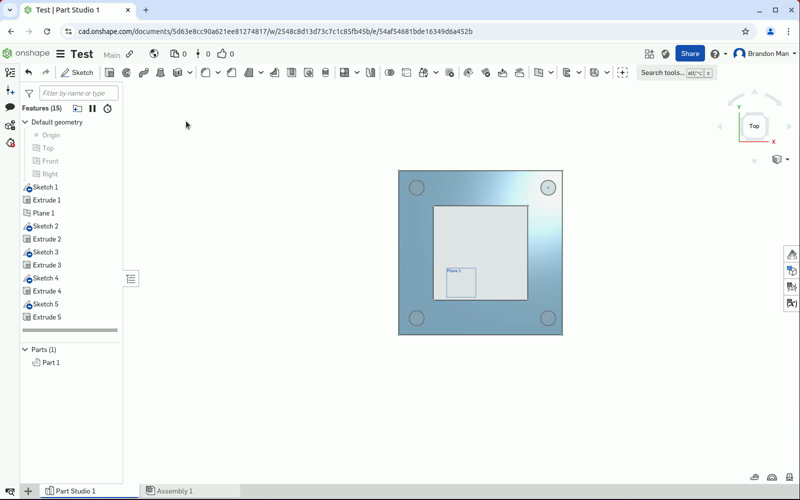
key(shift+7)
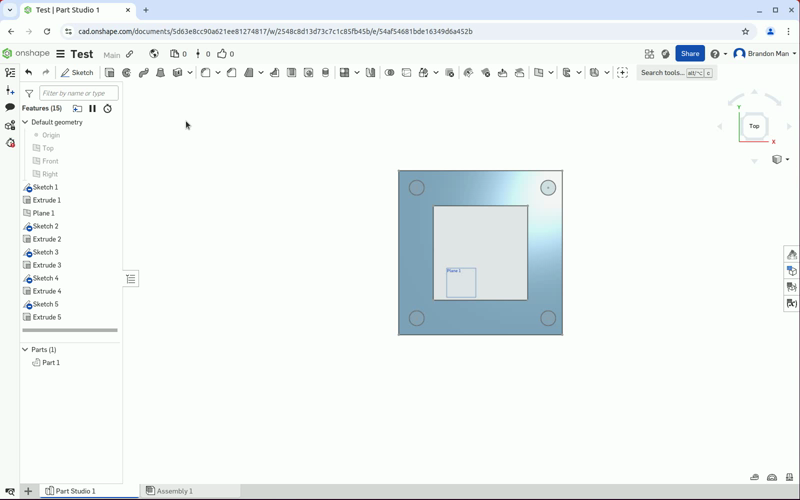
key(up, 3)
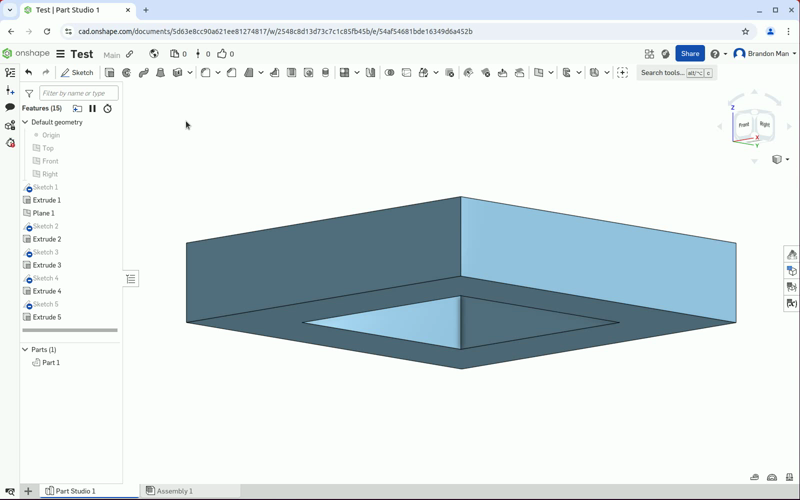
key(left, 3)
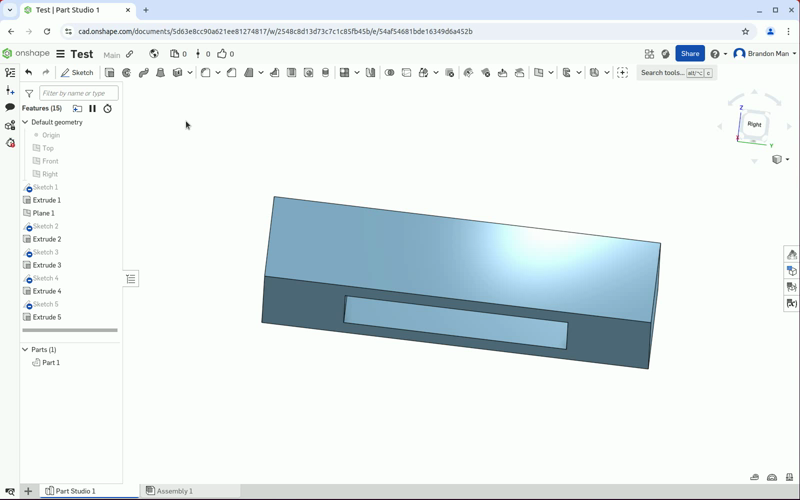
key(right, 3)
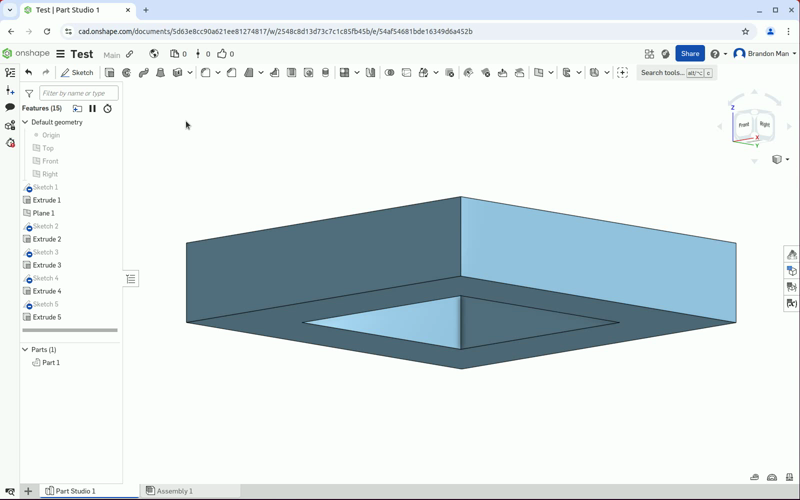
key(down, 3)
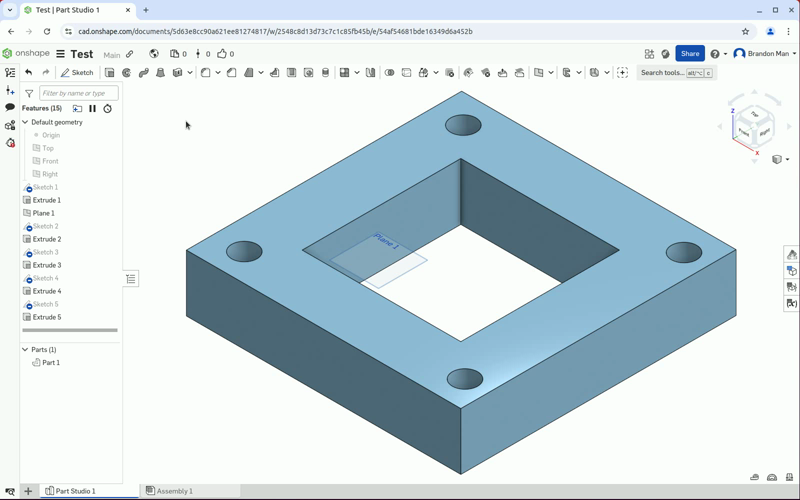
mouse_move(73, 189)
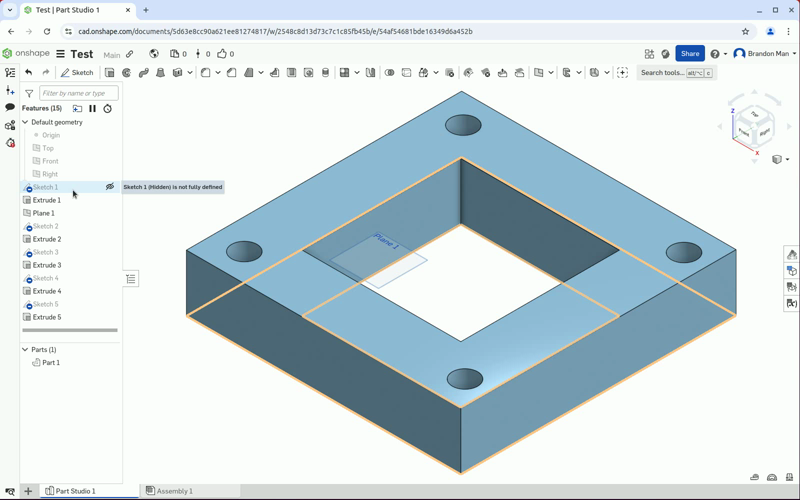
click(73, 189)